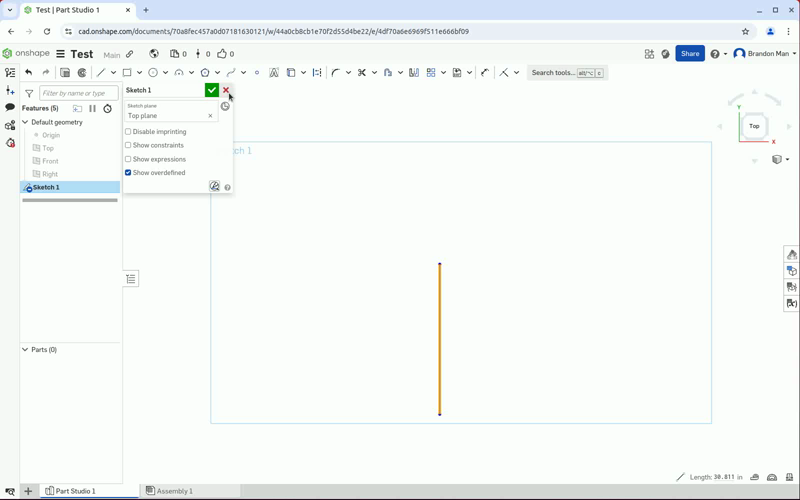
key(shift+h)
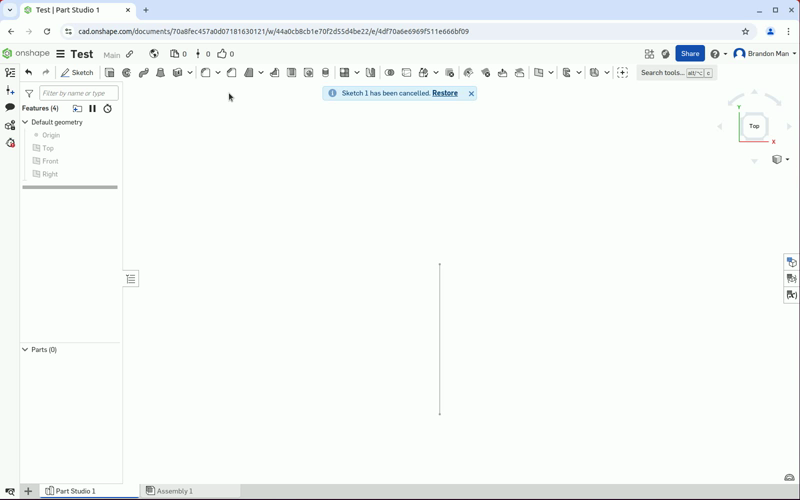
mouse_move(73, 352)
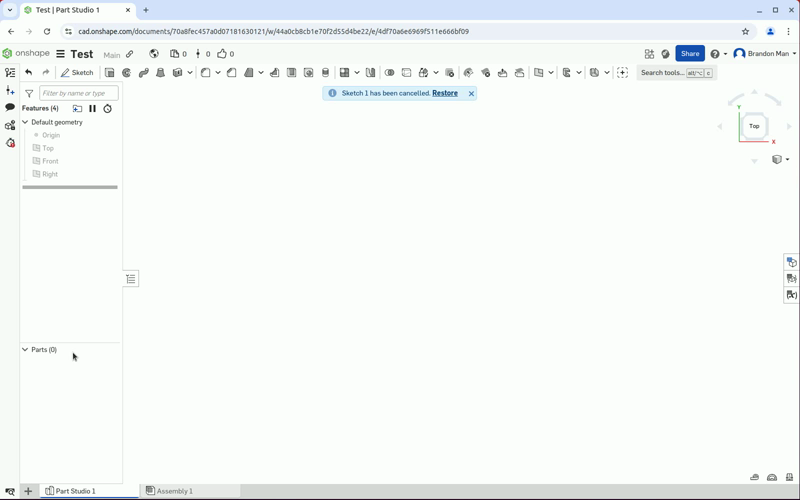
key(y)
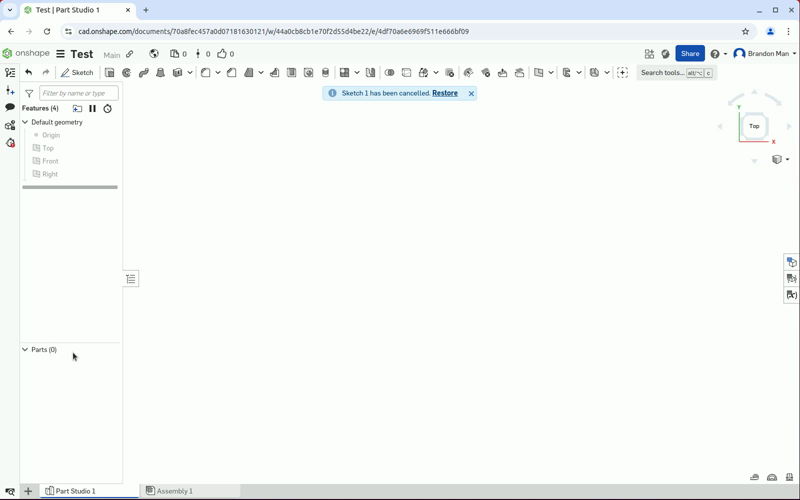
key(shift+p)
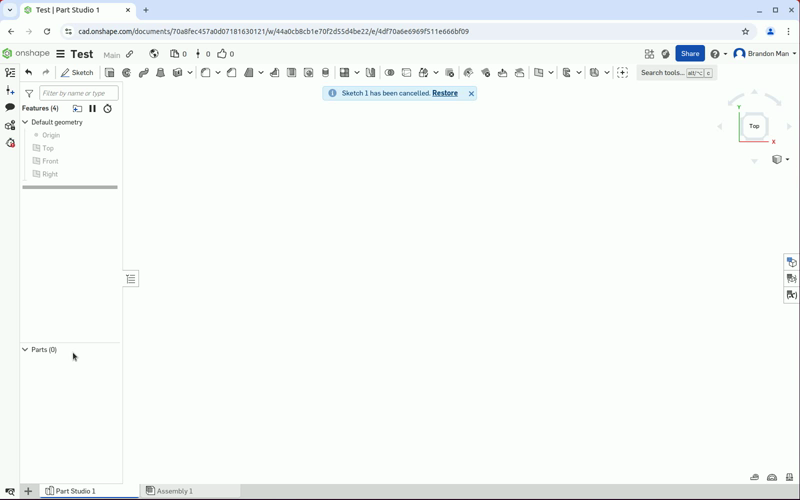
key(space)
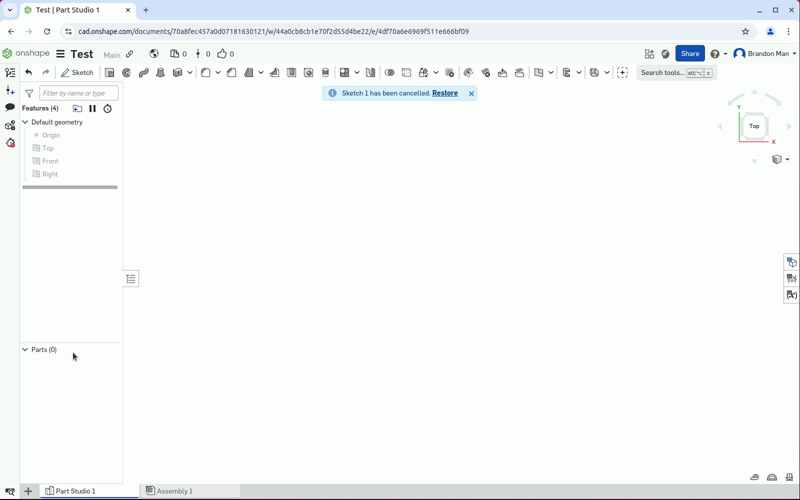
key_down(shift)
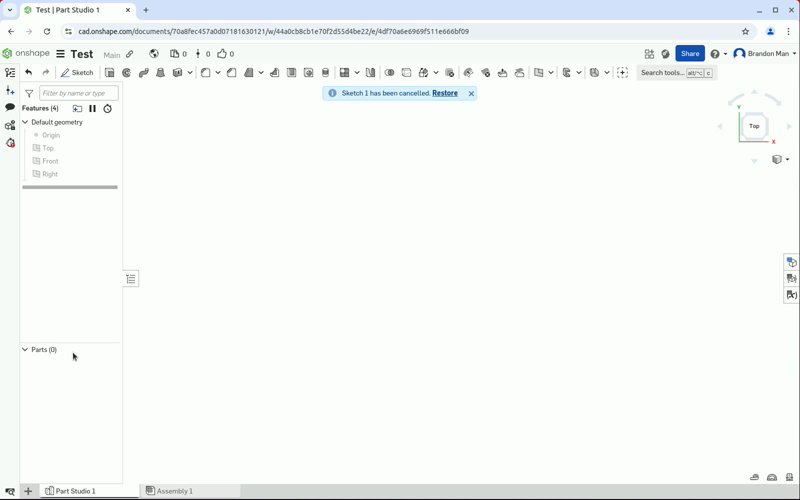
key(up)
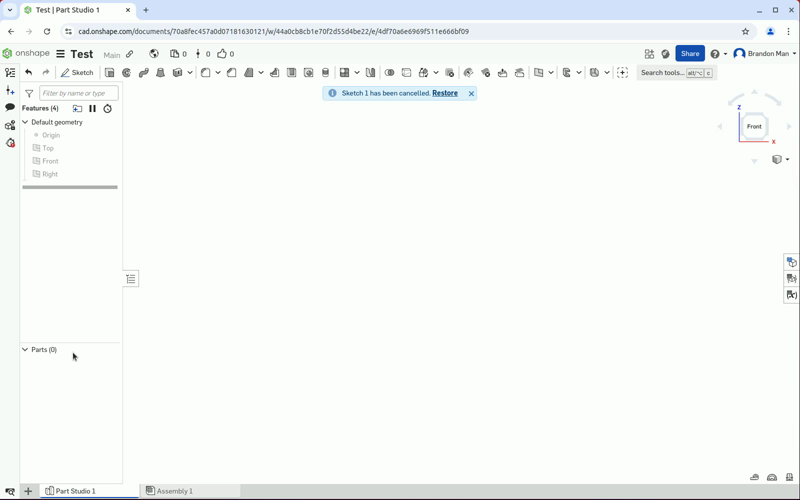
key_up(shift)
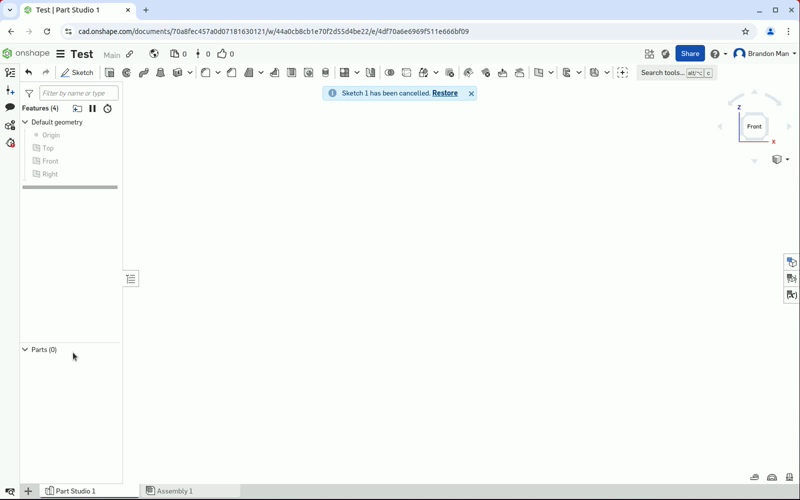
mouse_move(73, 352)
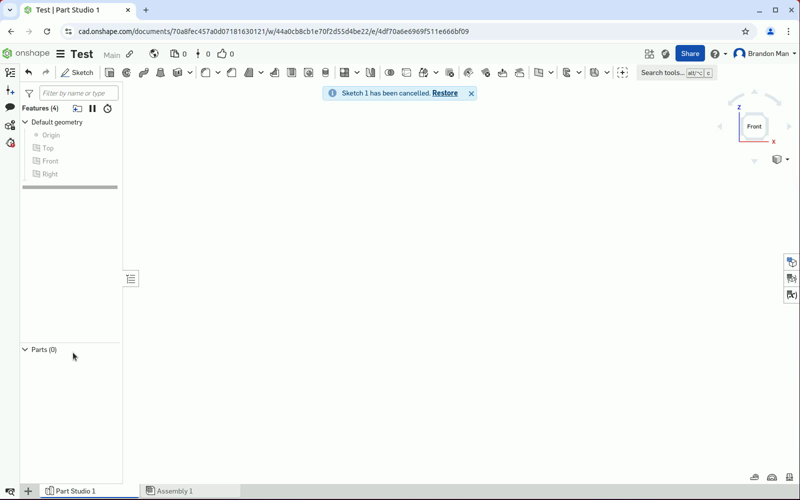
key(shift+y)
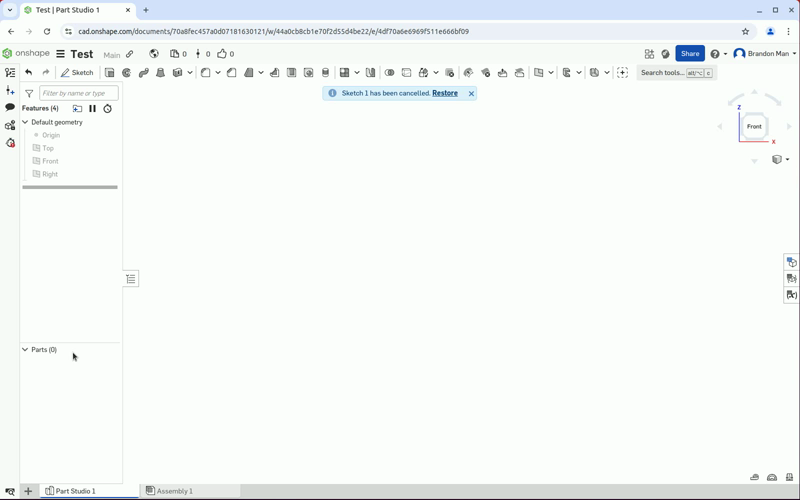
key(shift+s)
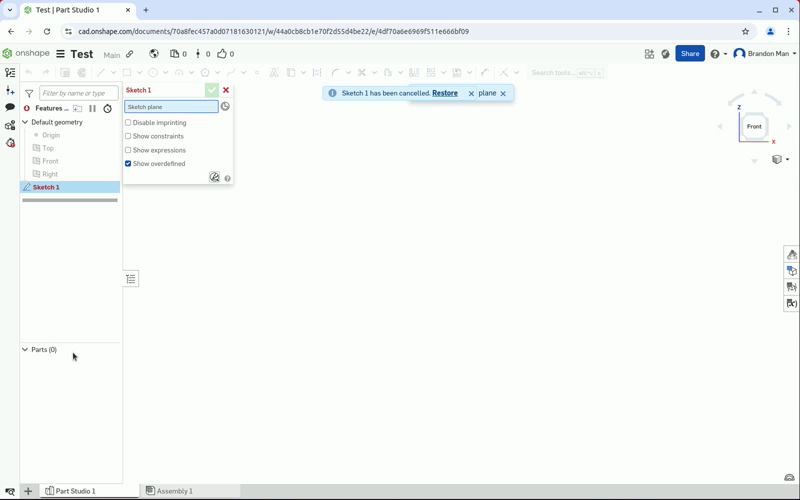
mouse_move(73, 163)
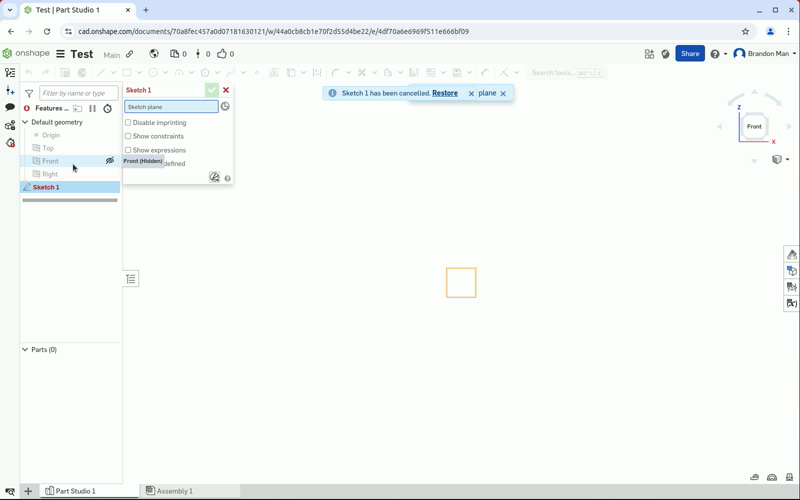
click(73, 163)
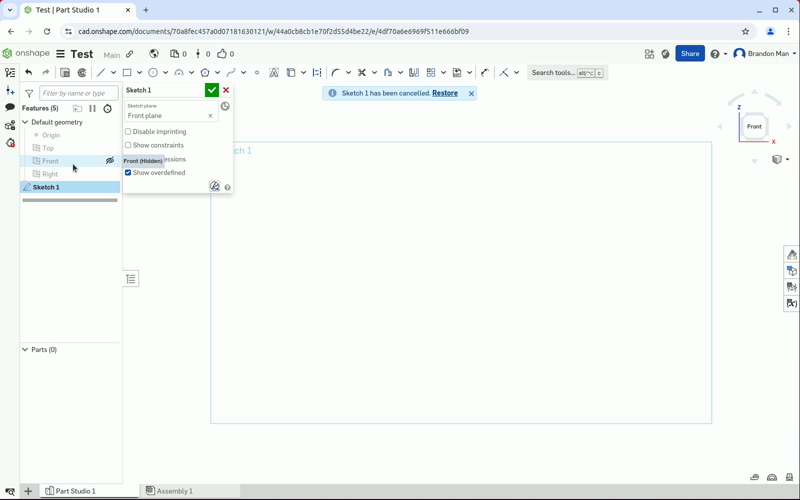
mouse_move(73, 352)
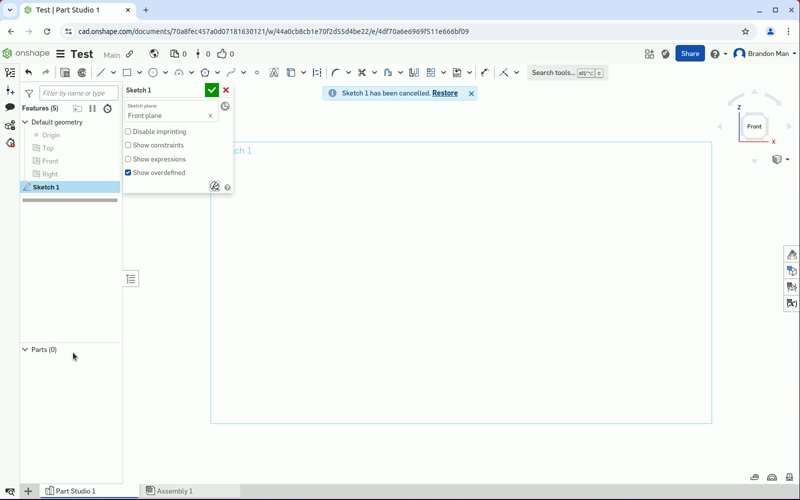
key(y)
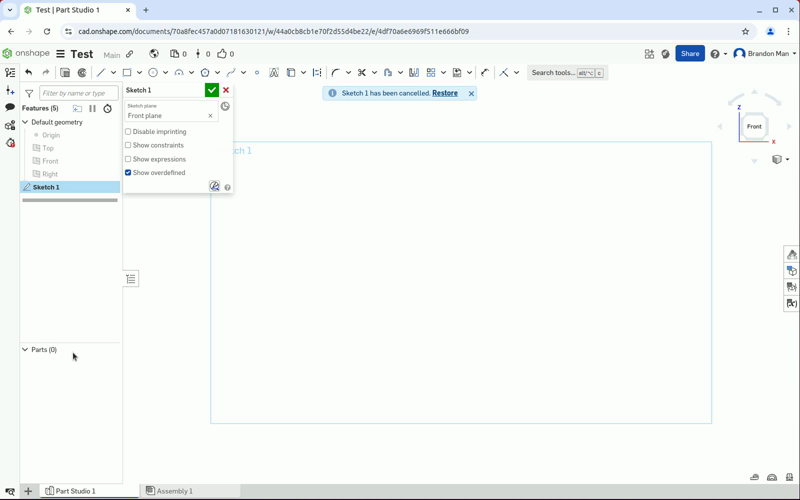
key(l)
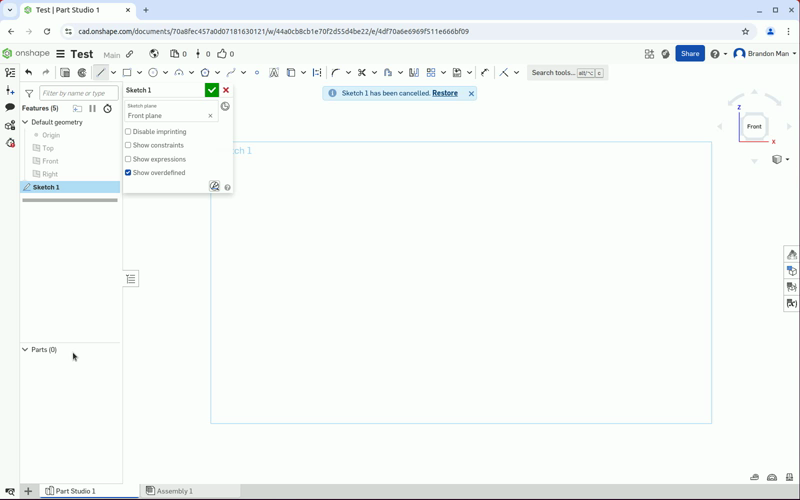
key_down(shift)
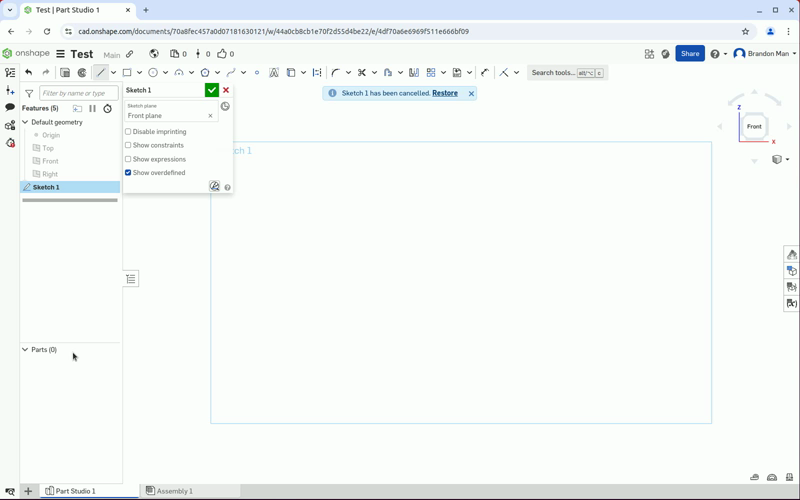
mouse_move(460, 282)
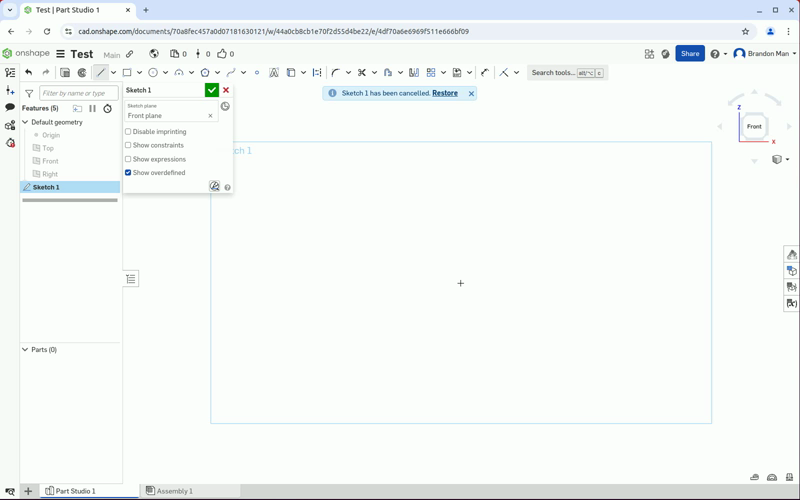
click(460, 282)
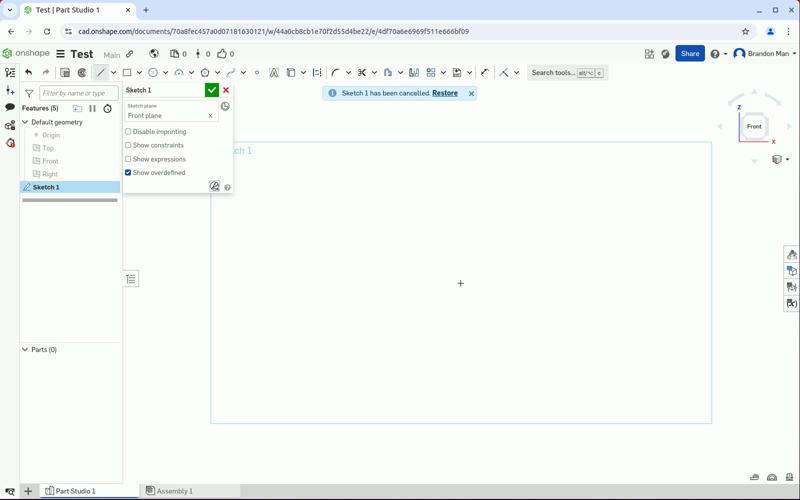
key_up(shift)
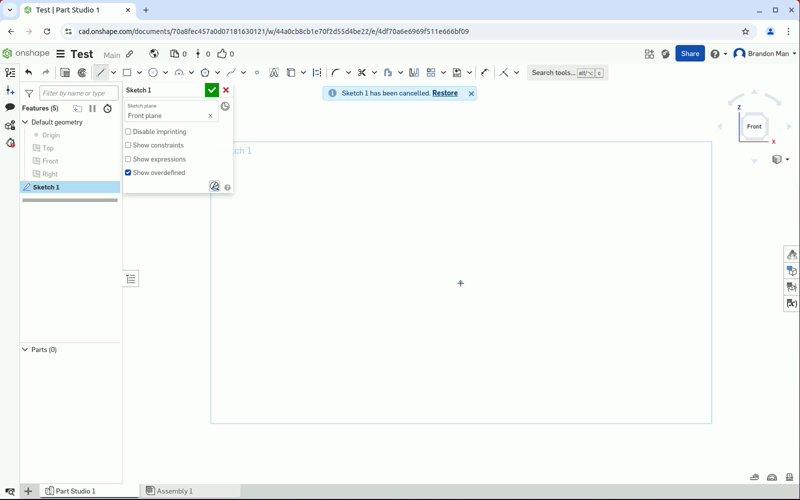
key_down(shift)
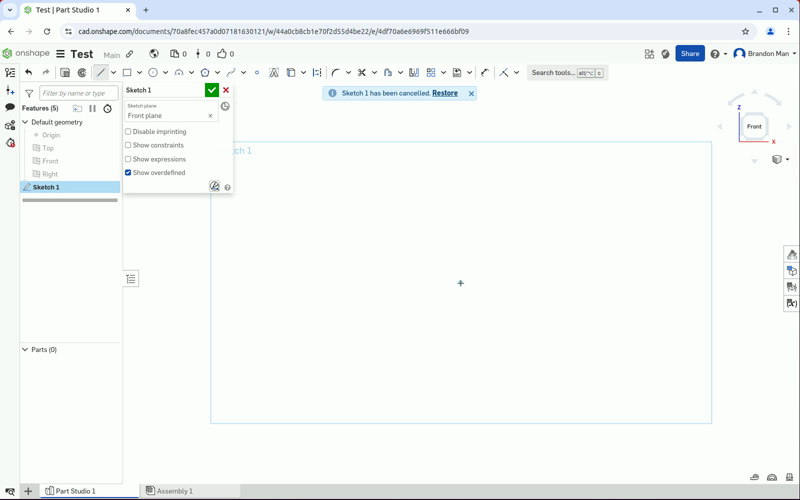
mouse_move(554, 282)
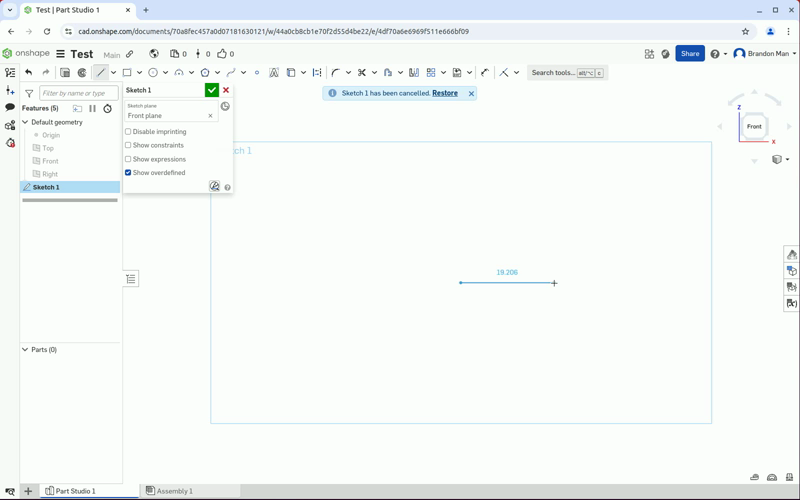
click(554, 282)
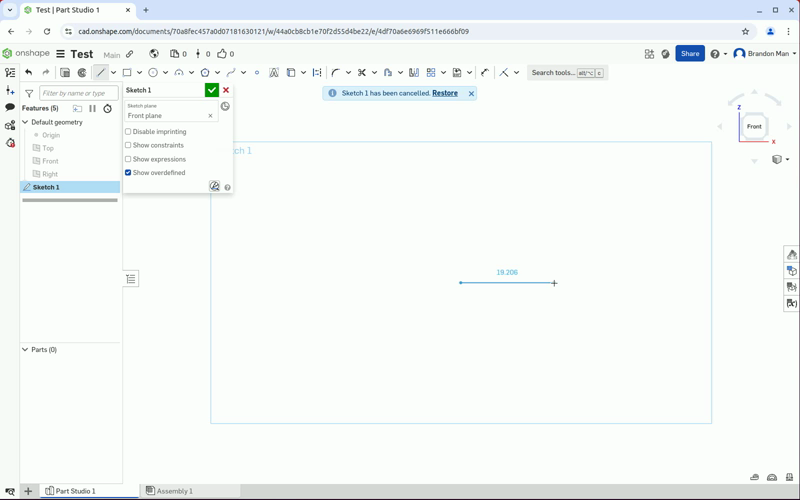
key_up(shift)
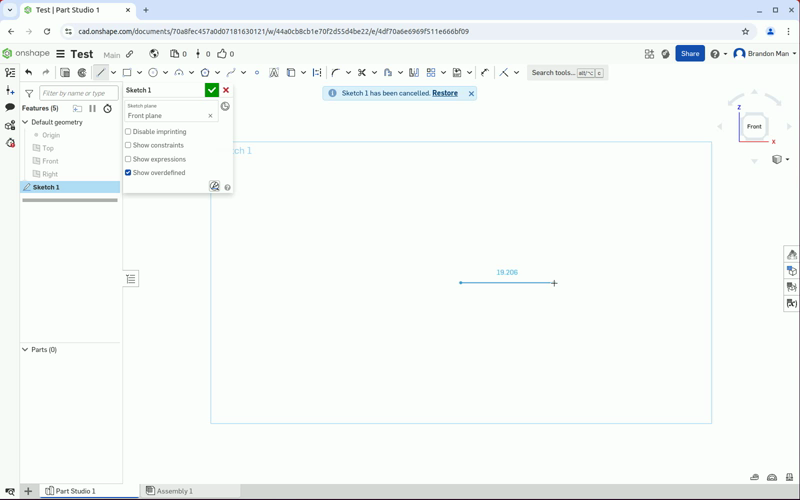
key_down(shift)
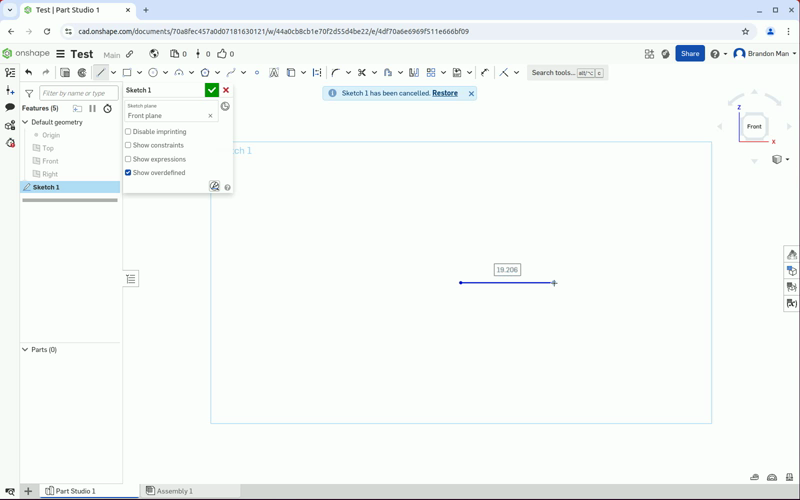
mouse_move(584, 282)
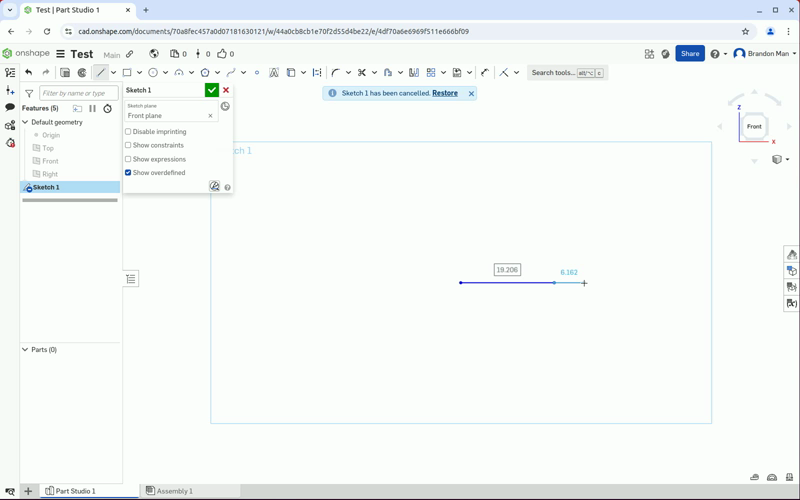
mouse_move(554, 312)
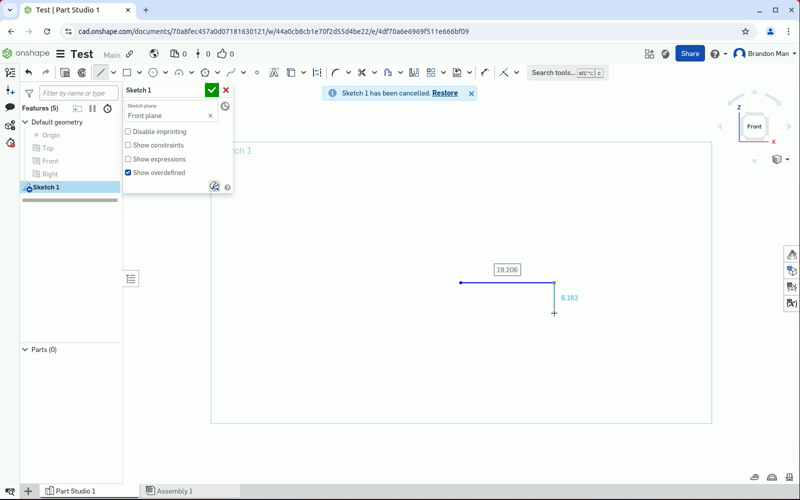
click(554, 312)
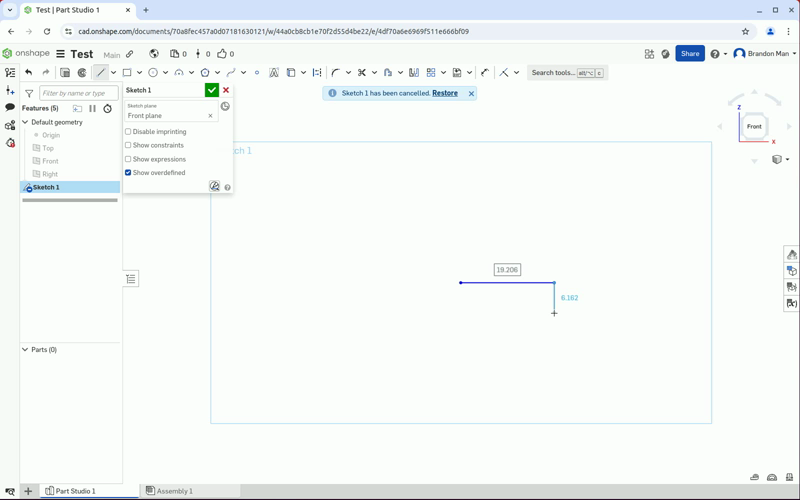
key_up(shift)
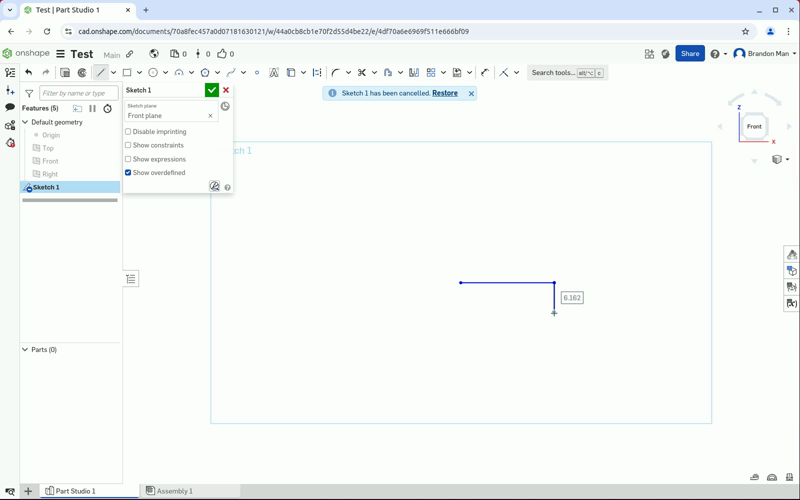
key_down(shift)
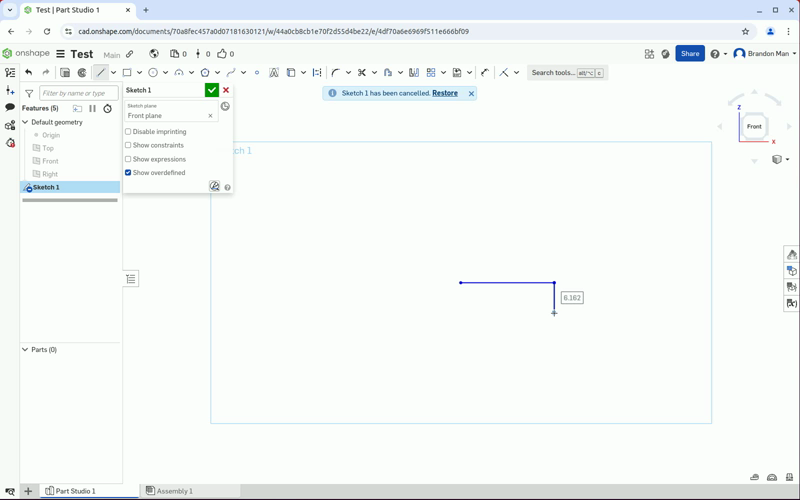
mouse_move(584, 312)
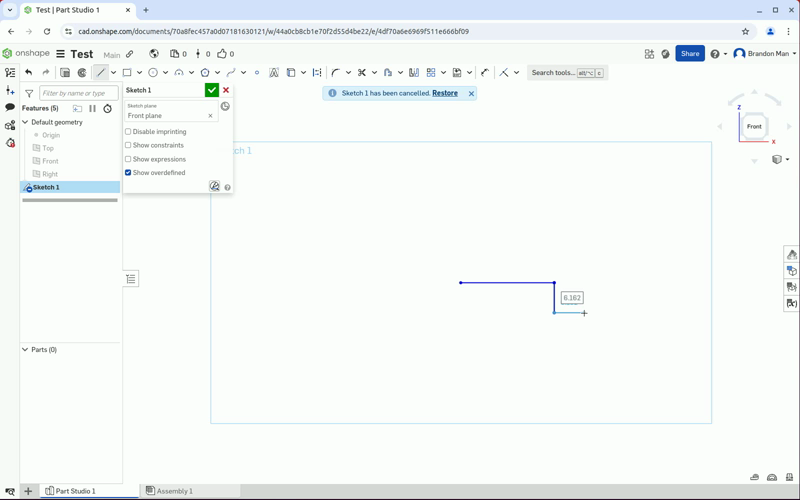
mouse_move(573, 312)
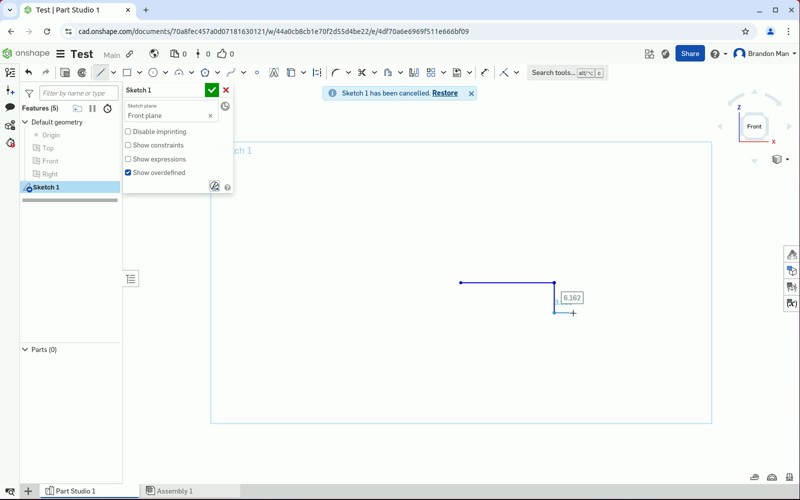
click(573, 312)
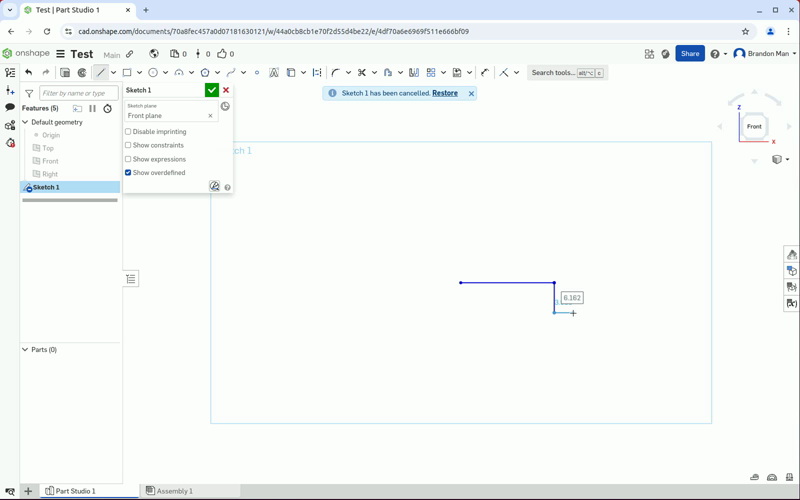
key_up(shift)
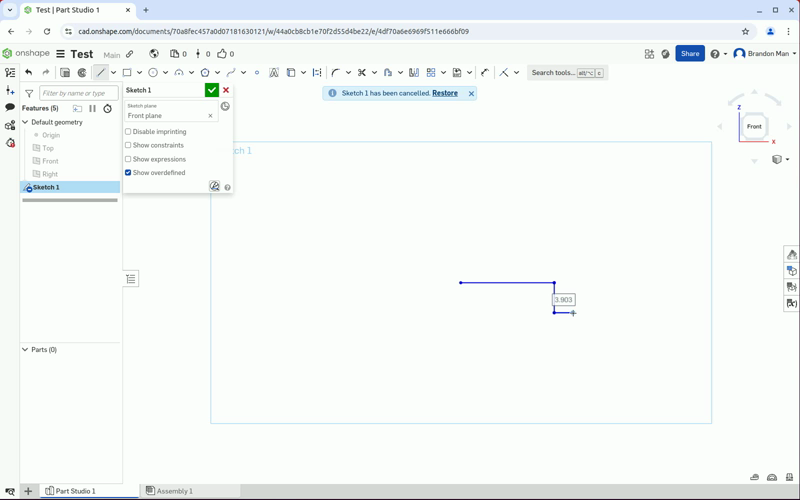
key_down(shift)
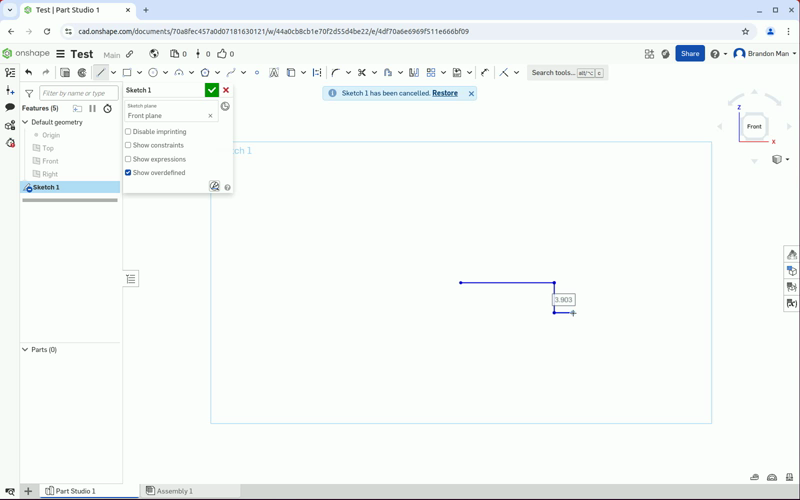
mouse_move(589, 312)
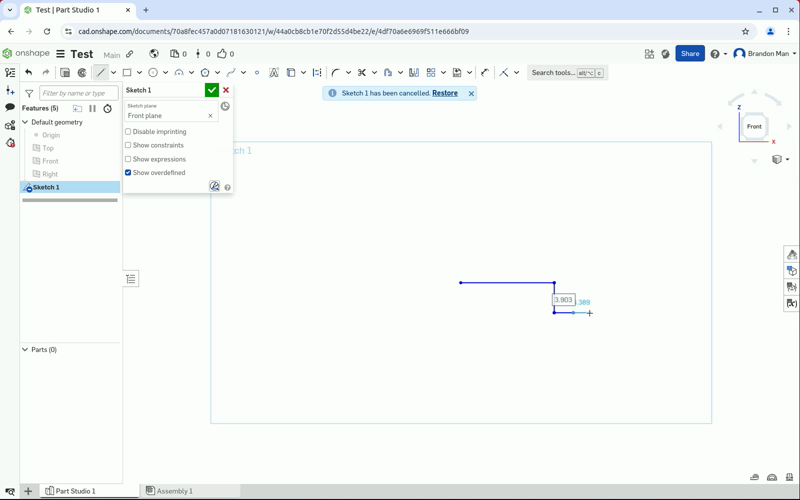
mouse_move(573, 264)
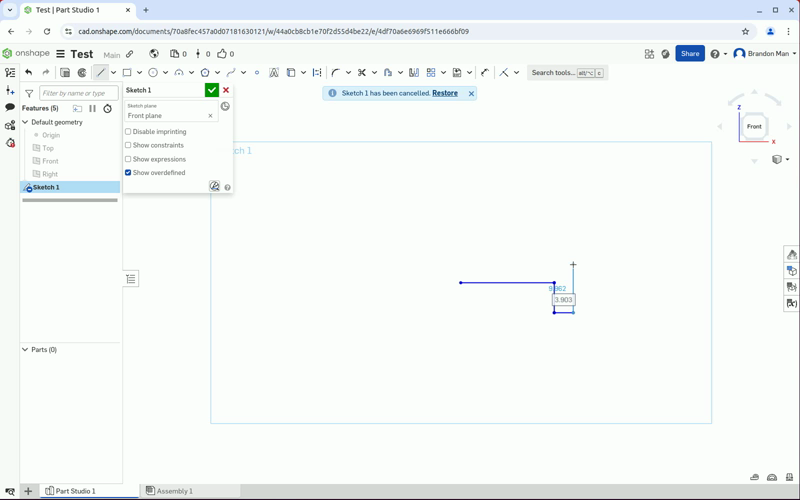
click(573, 264)
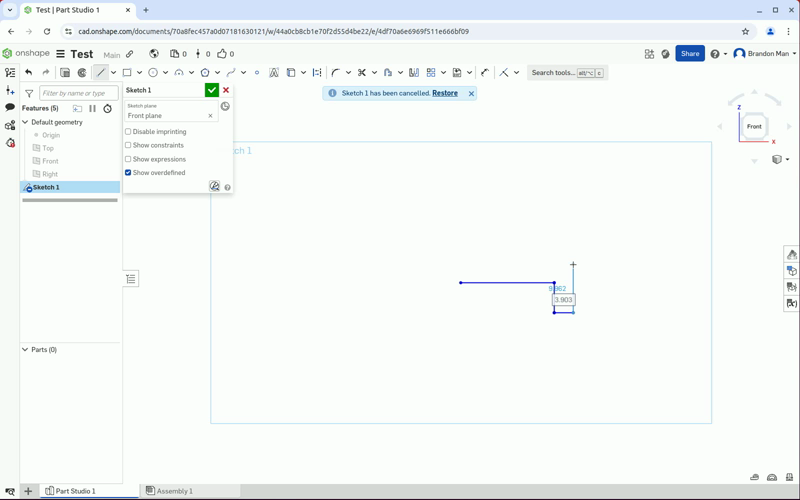
key_up(shift)
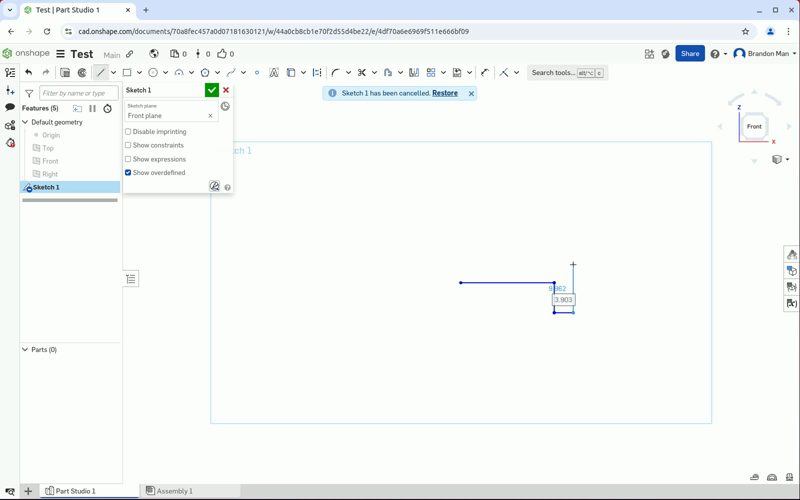
key_down(shift)
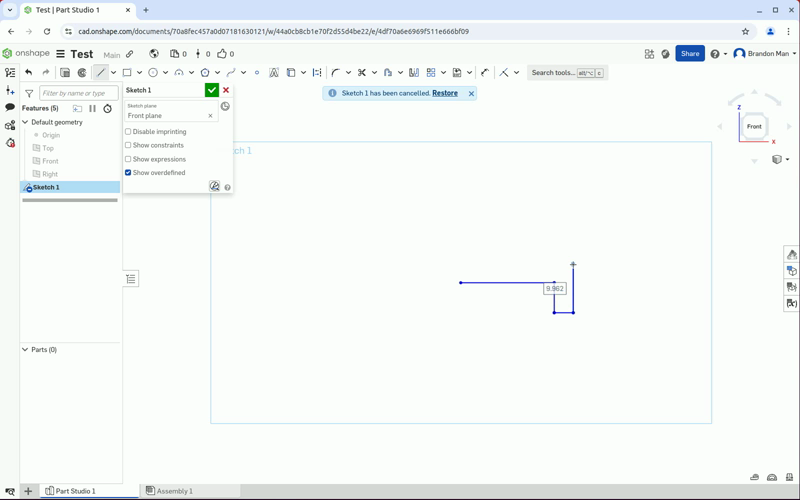
mouse_move(589, 264)
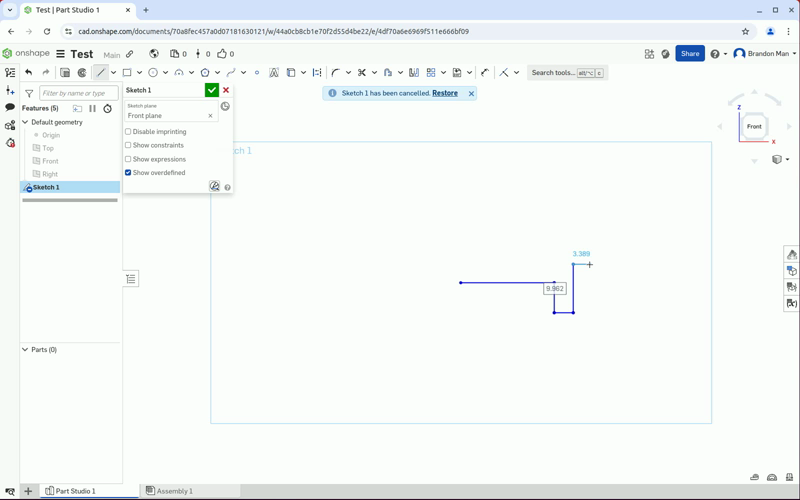
mouse_move(554, 264)
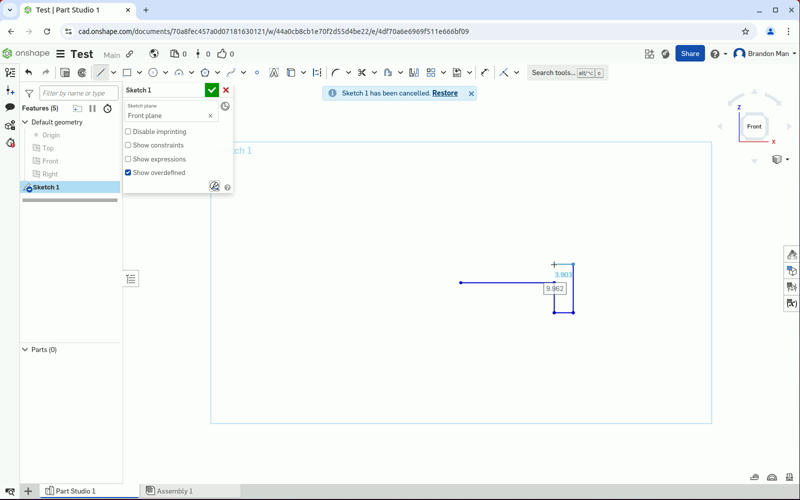
click(554, 264)
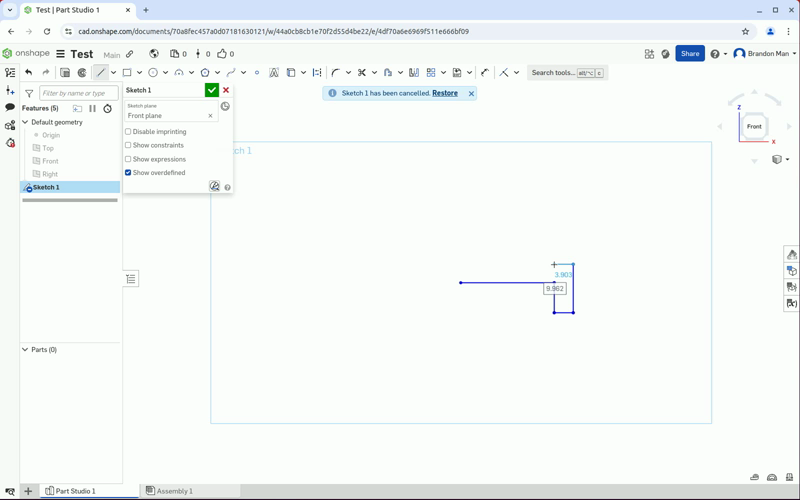
key_up(shift)
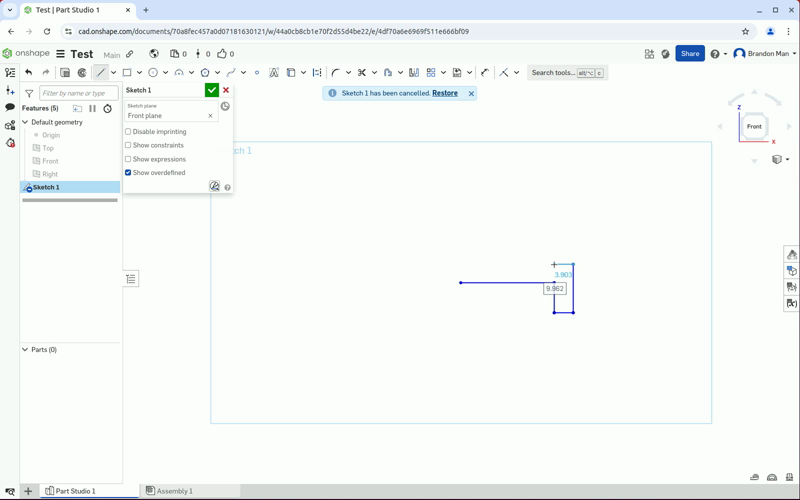
key_down(shift)
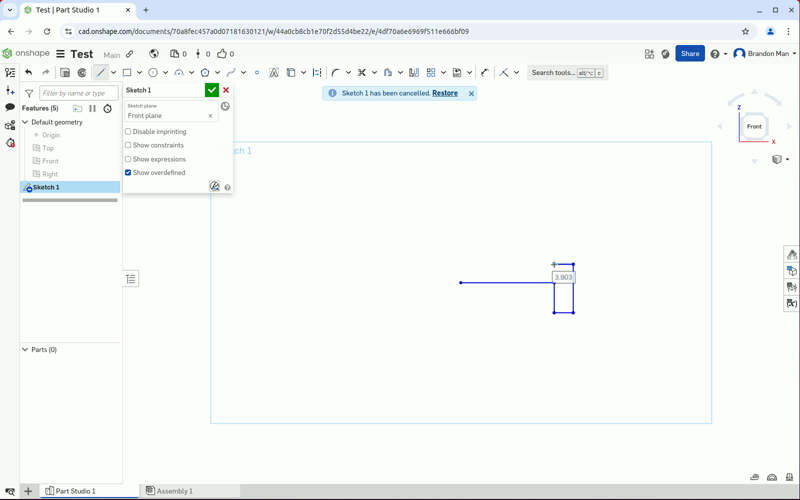
mouse_move(584, 264)
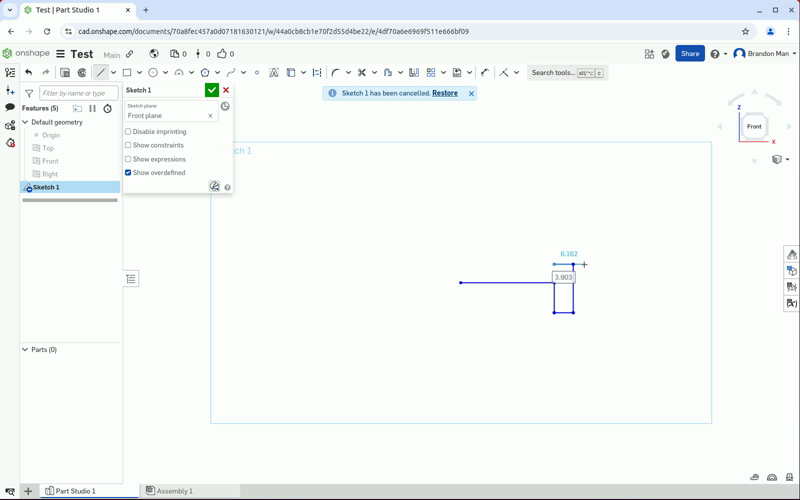
mouse_move(505, 264)
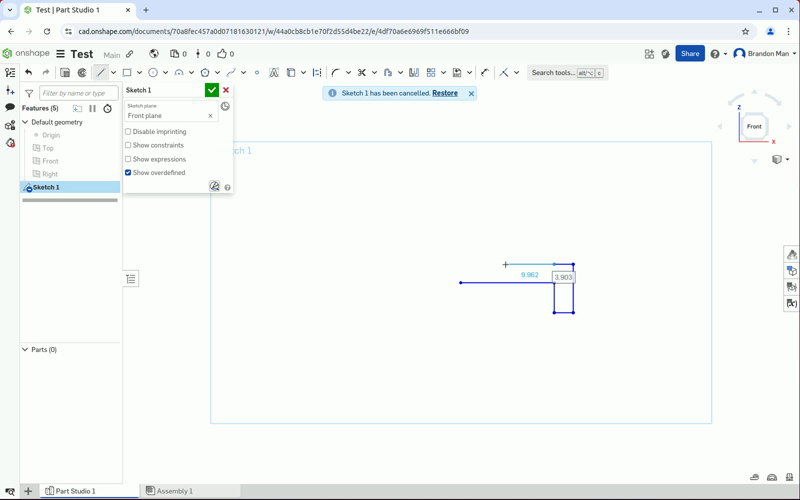
click(505, 264)
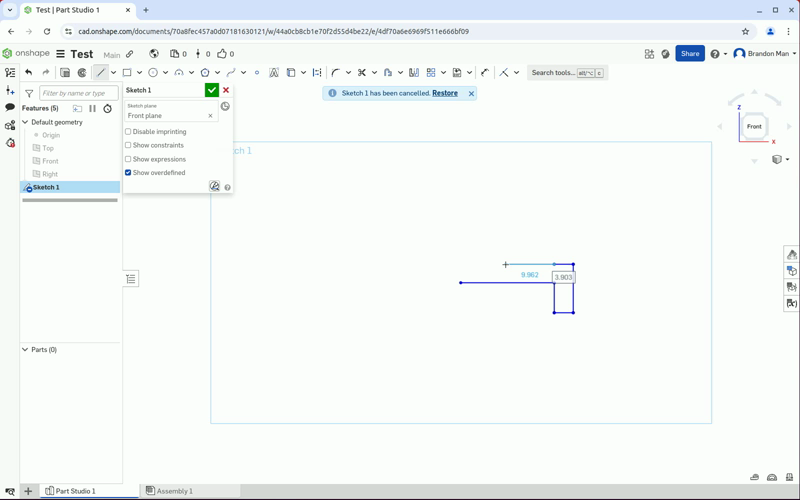
key_up(shift)
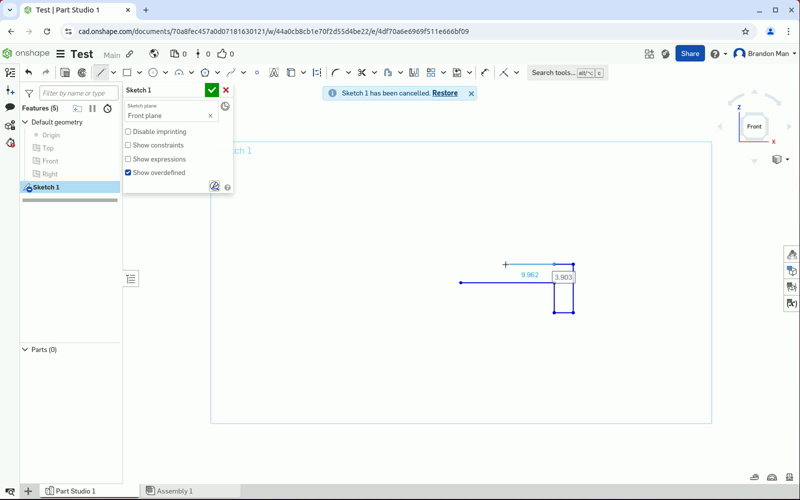
key_down(shift)
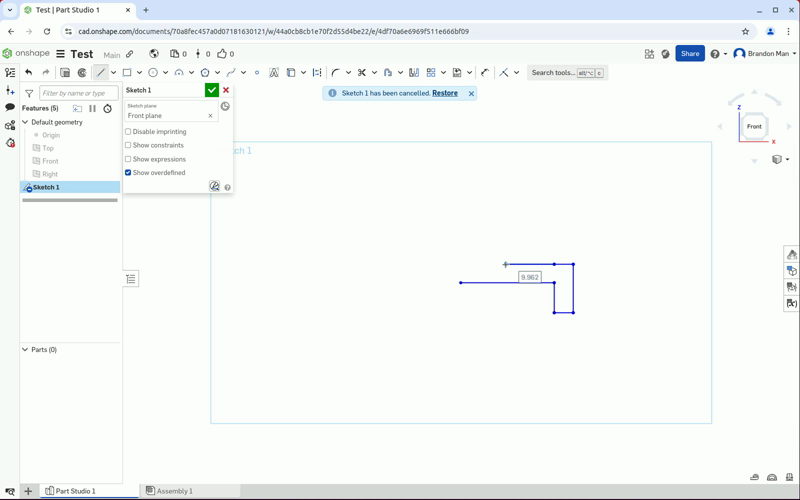
mouse_move(535, 264)
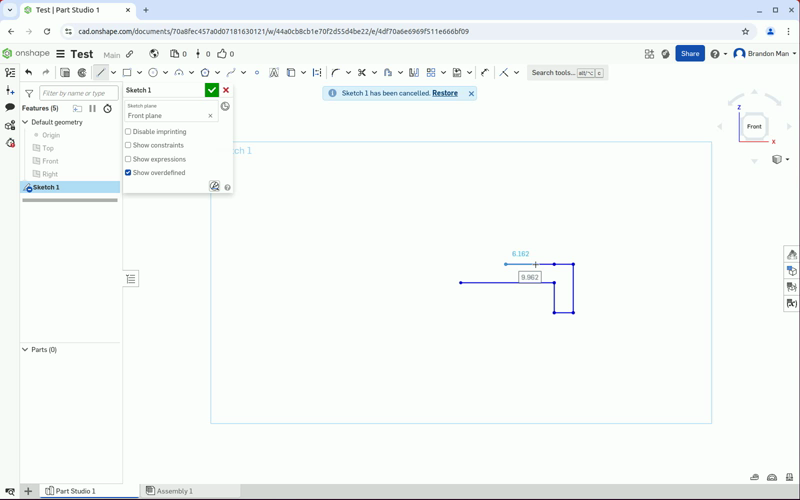
mouse_move(479, 264)
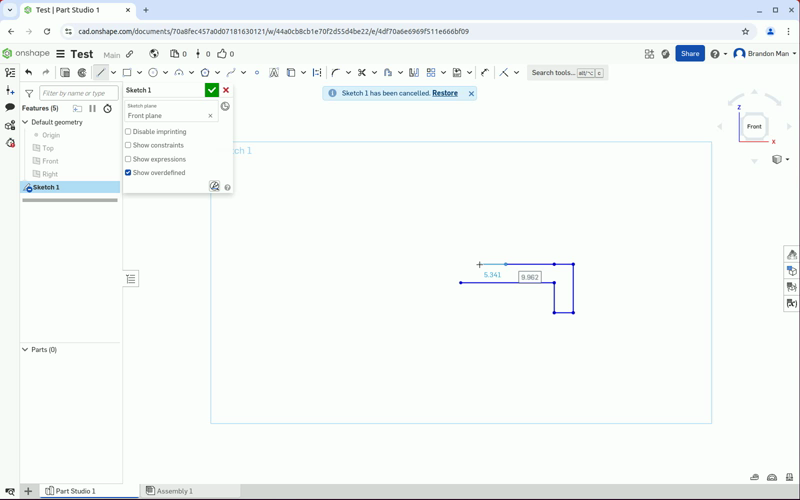
click(479, 264)
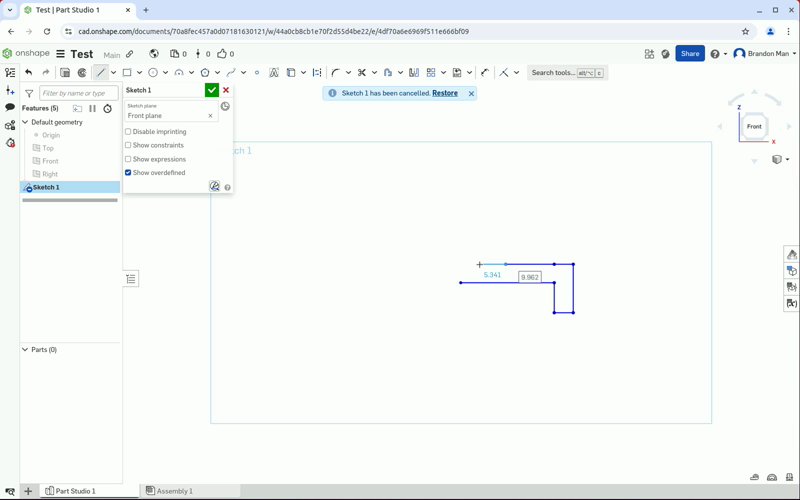
key_up(shift)
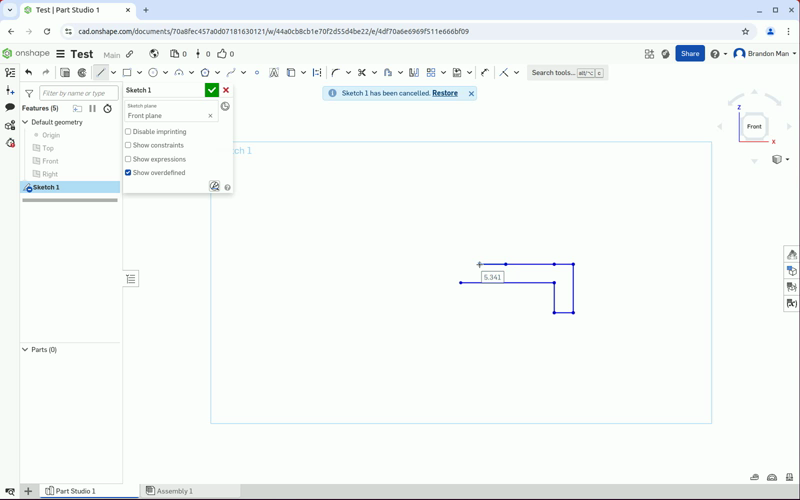
key_down(shift)
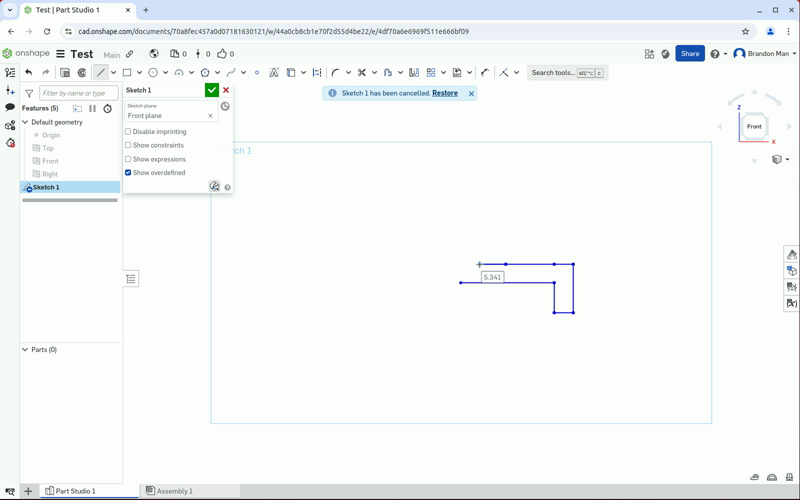
mouse_move(509, 264)
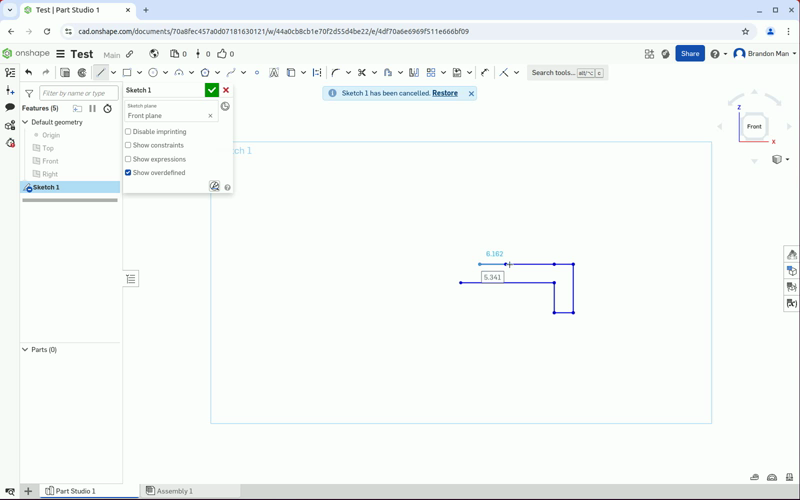
mouse_move(479, 217)
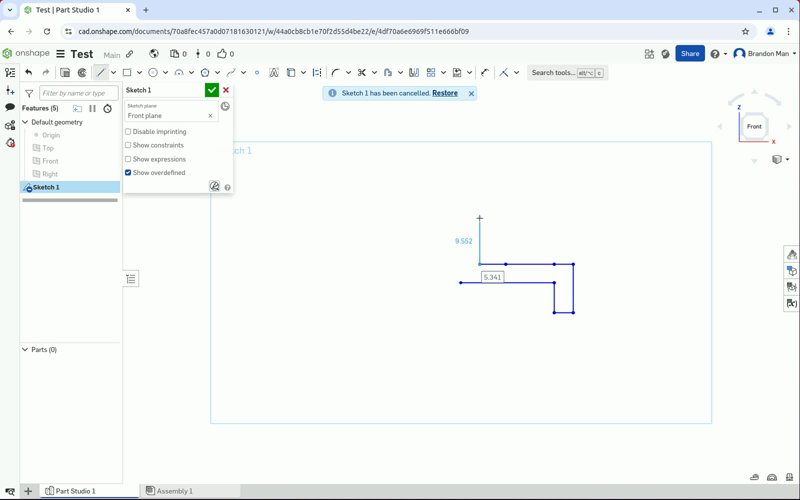
click(479, 217)
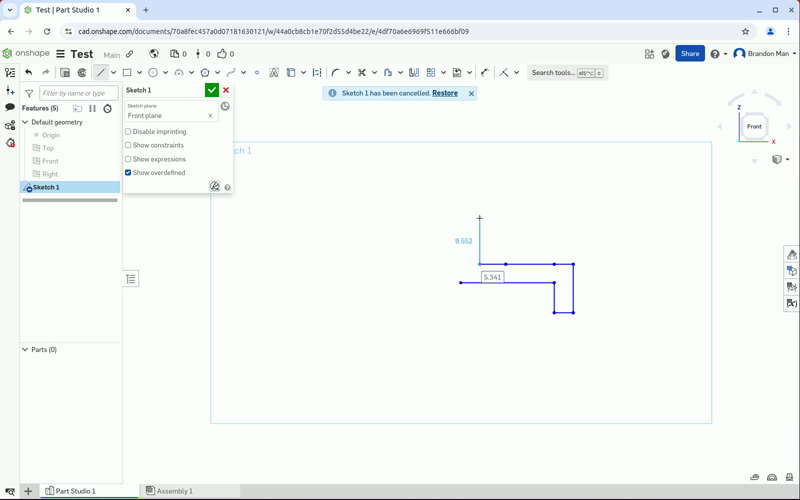
key_up(shift)
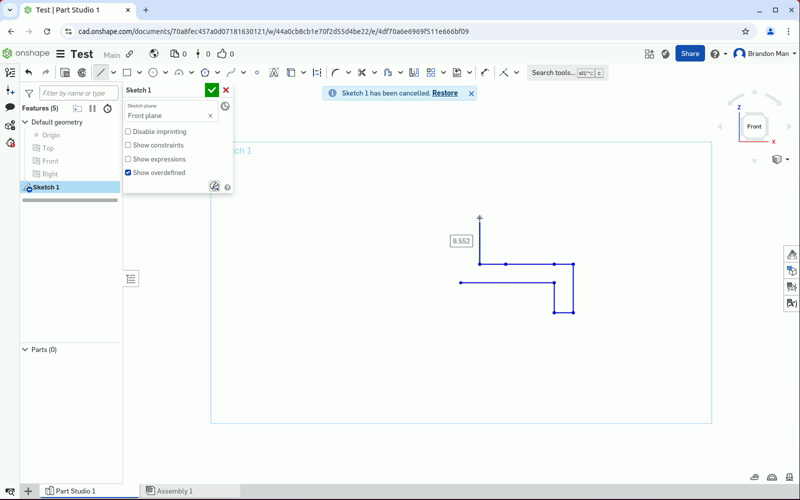
key_down(shift)
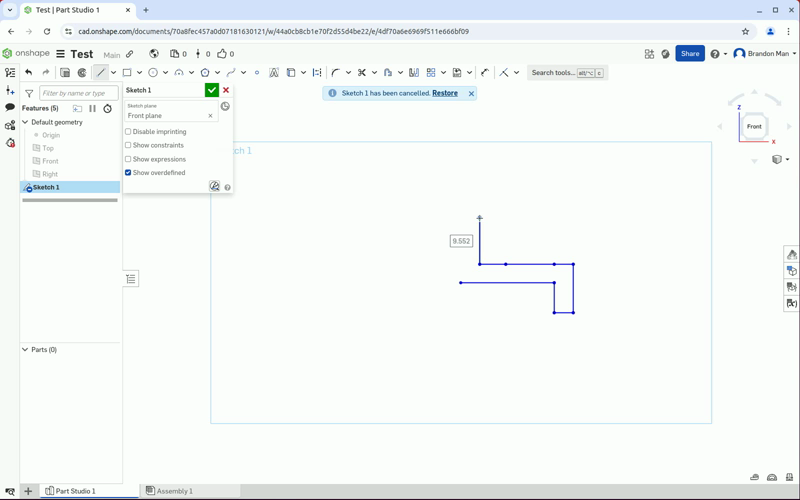
mouse_move(509, 217)
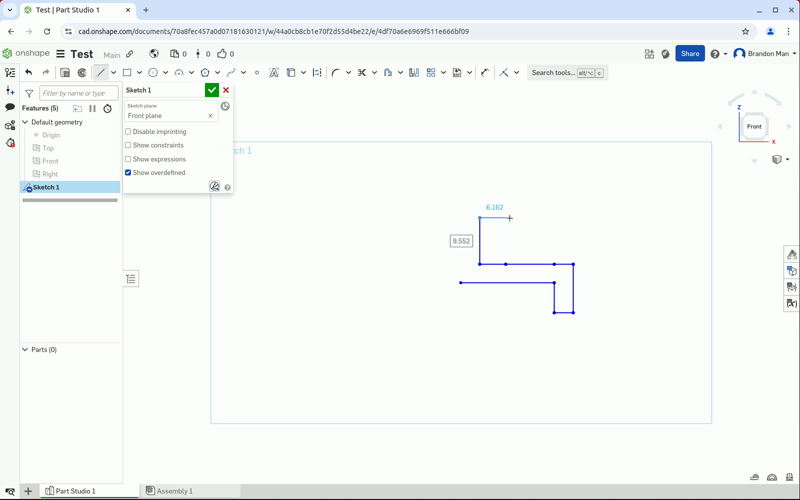
mouse_move(460, 217)
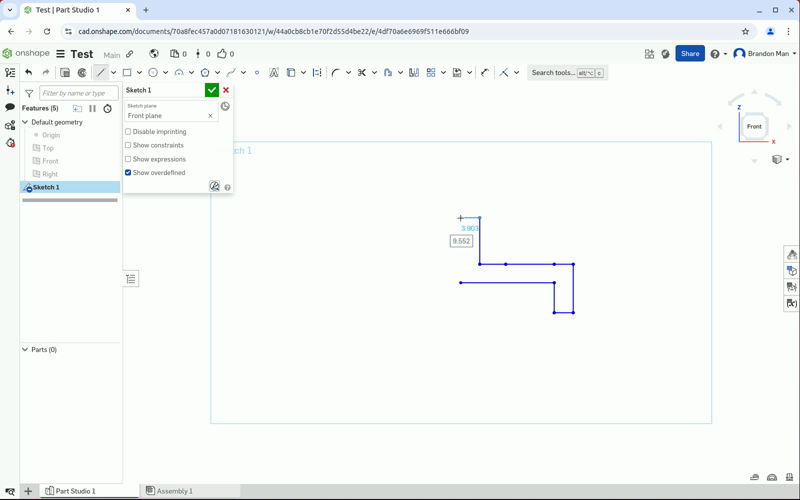
click(460, 217)
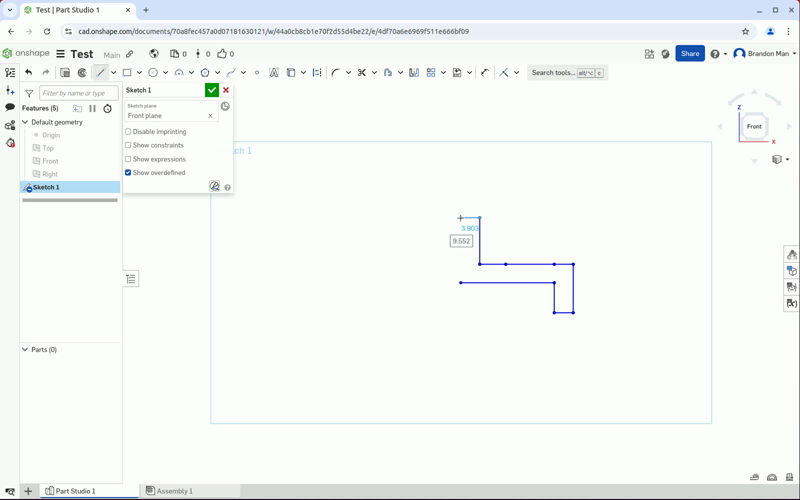
key_up(shift)
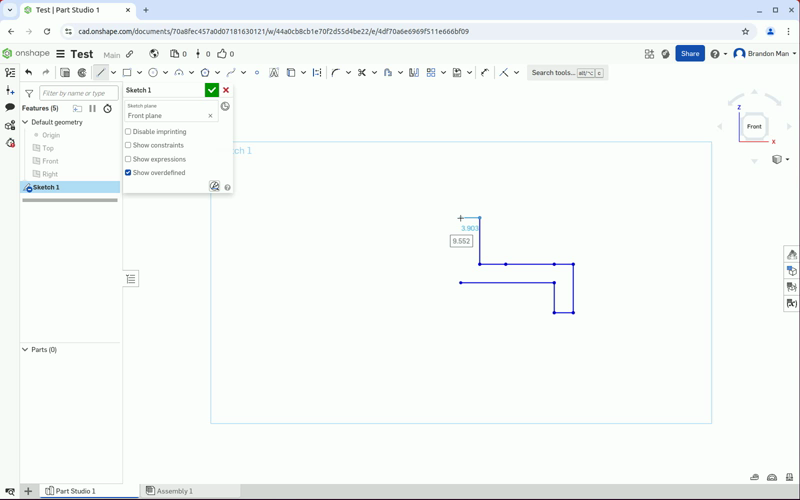
key_down(shift)
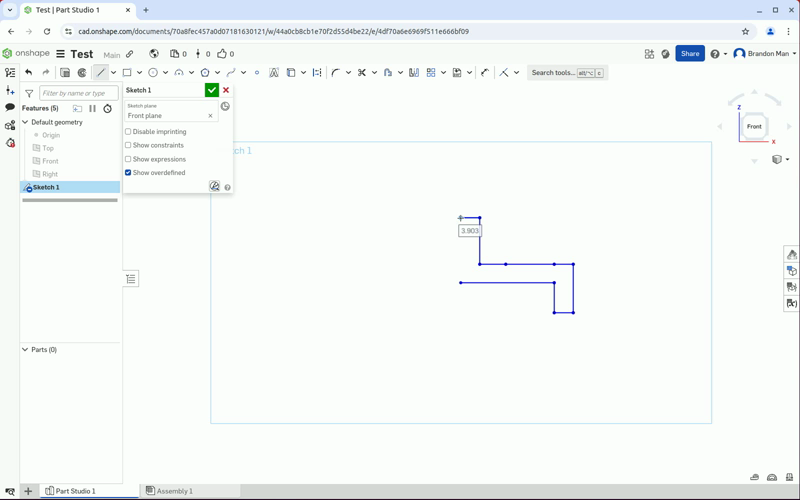
mouse_move(460, 282)
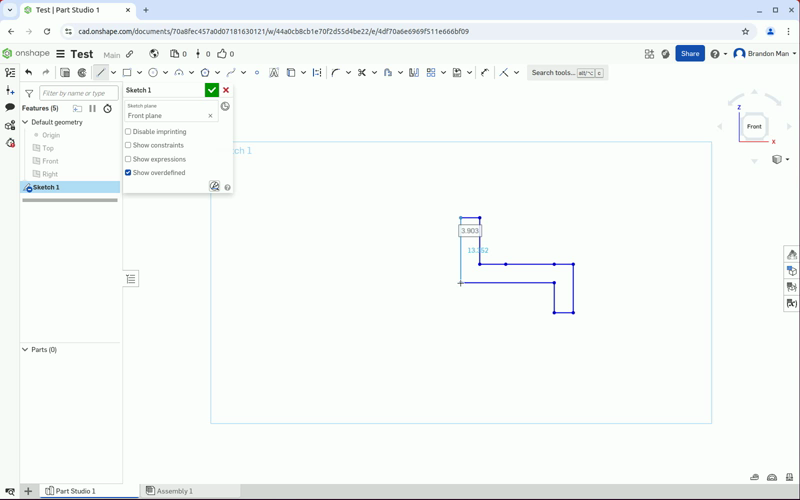
key_up(shift)
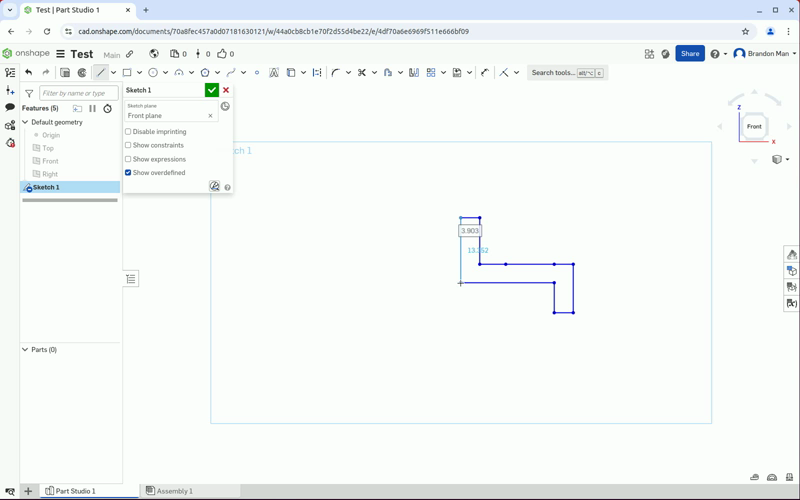
click(460, 282)
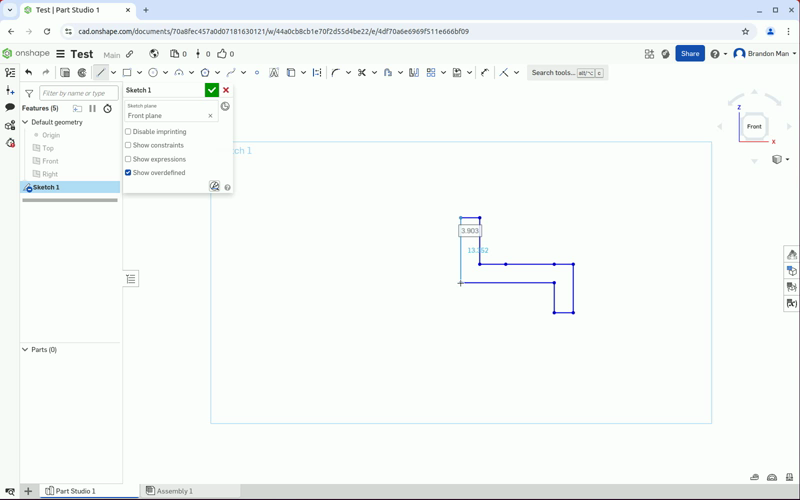
key(esc)
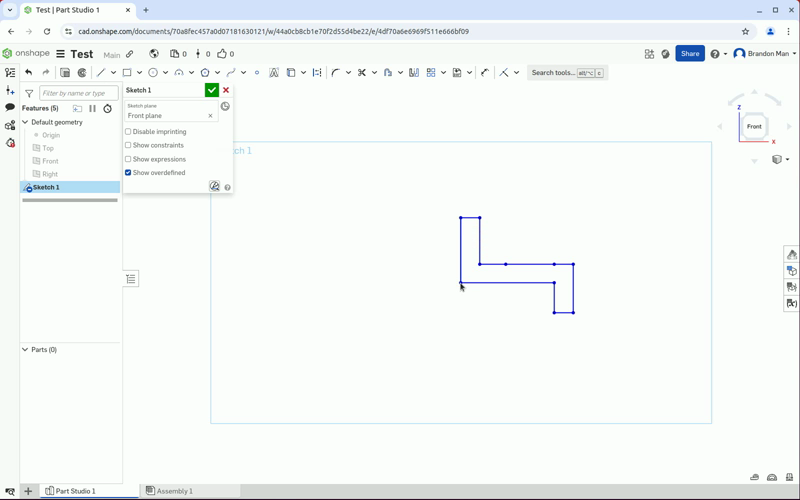
mouse_move(488, 279)
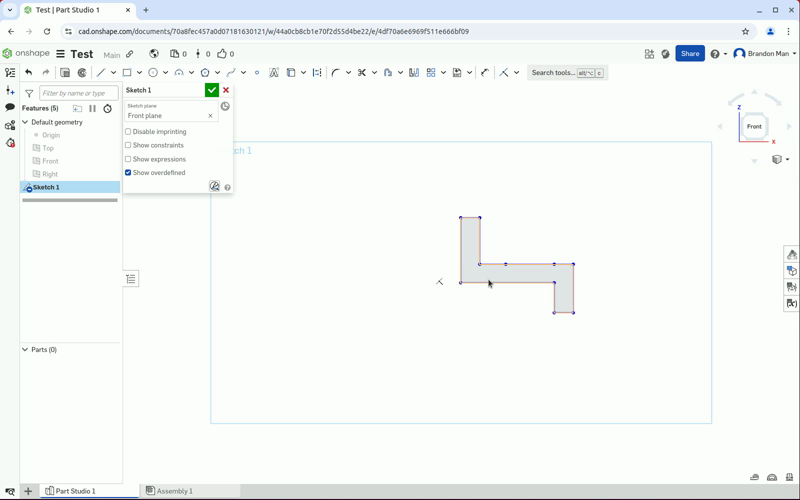
click(488, 279)
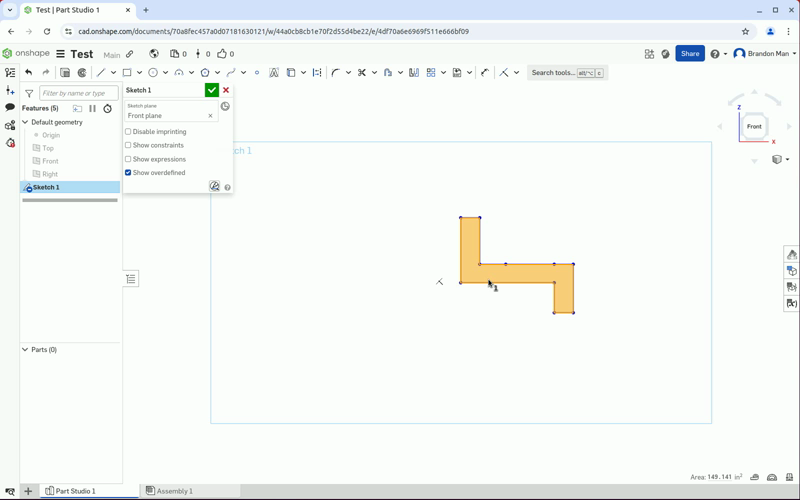
mouse_move(73, 352)
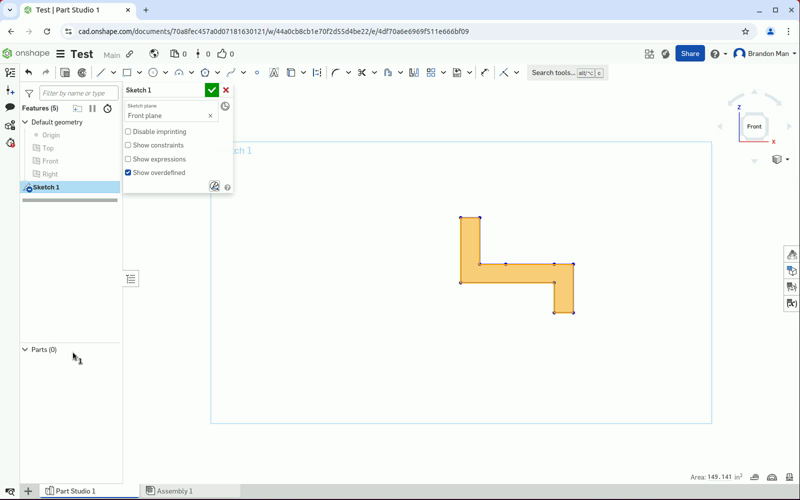
key(shift+y)
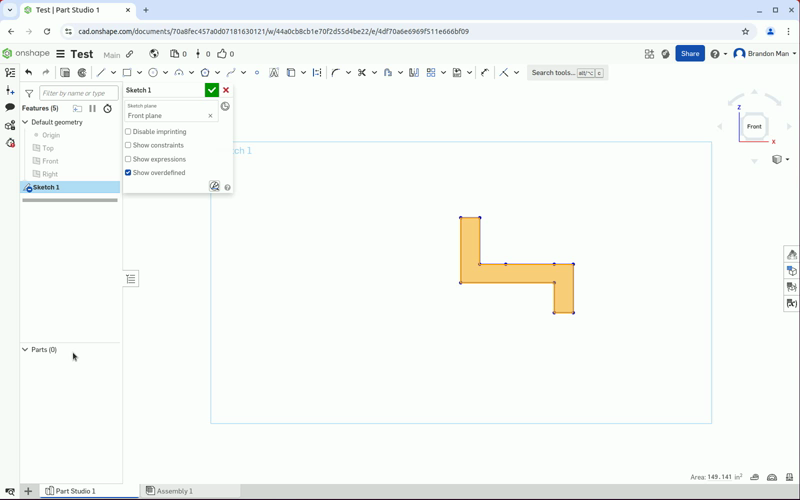
key(shift+e)
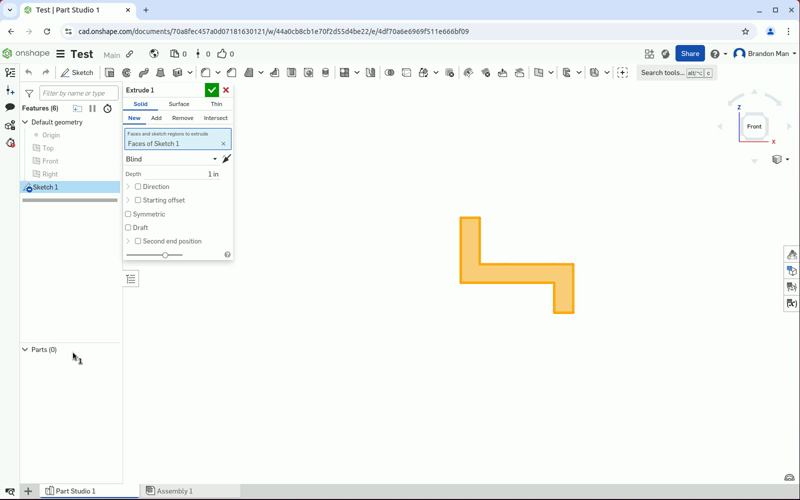
mouse_move(143, 106)
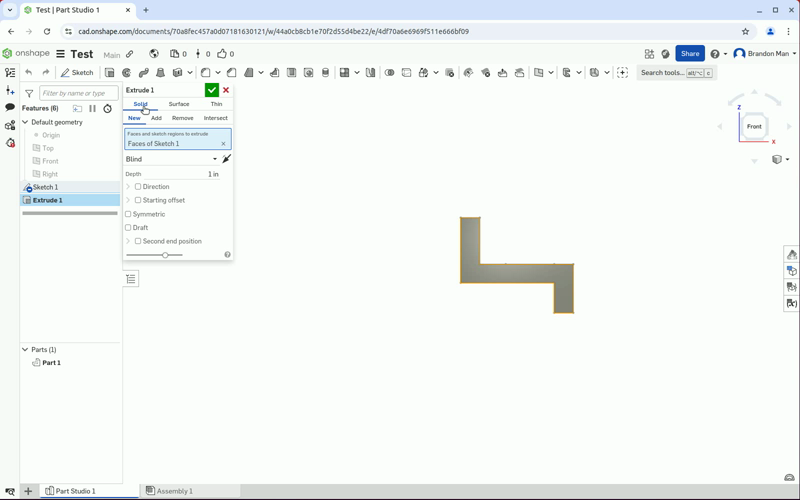
click(143, 106)
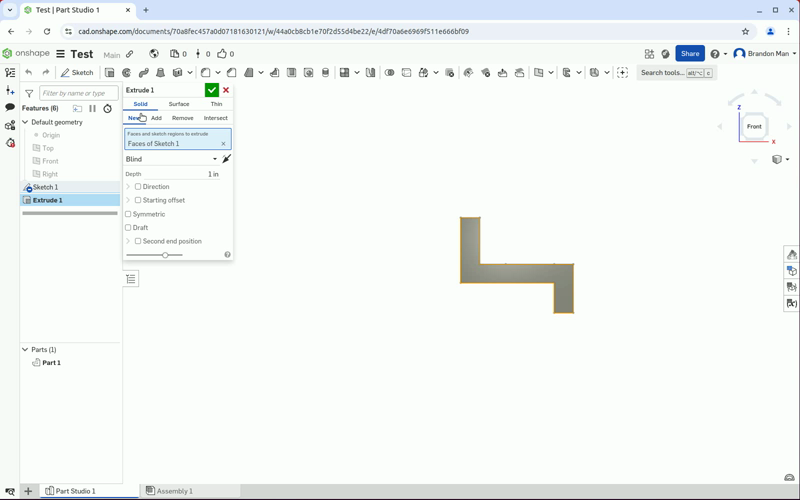
mouse_move(137, 120)
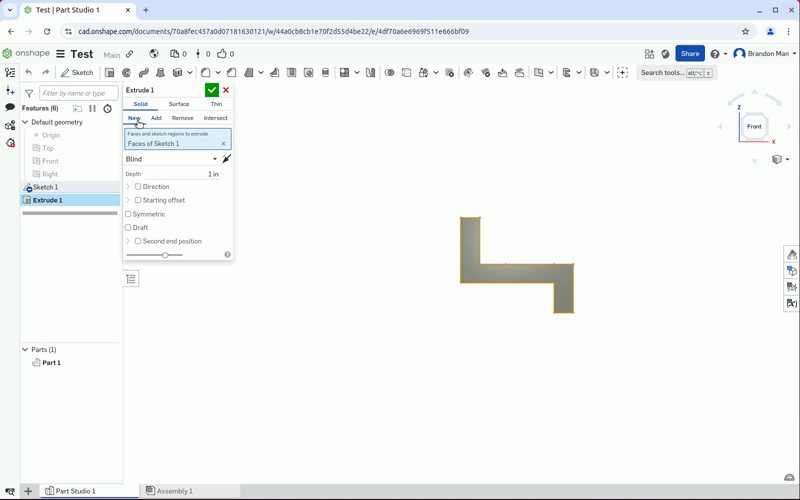
click(137, 120)
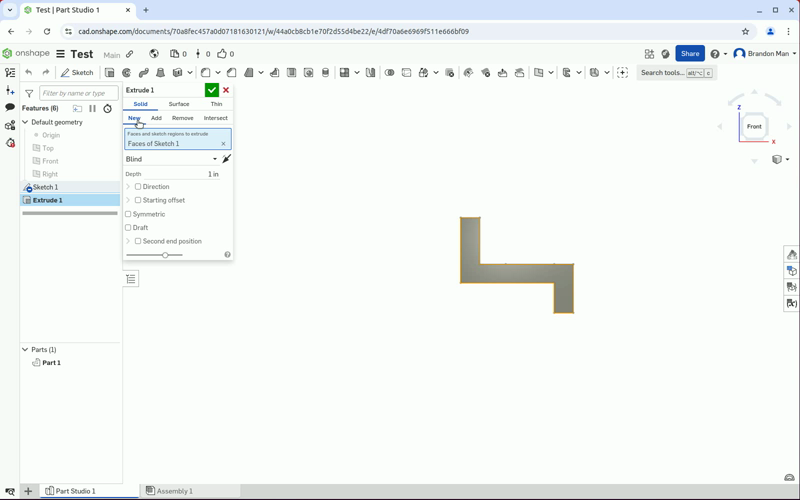
key(tab, 4)
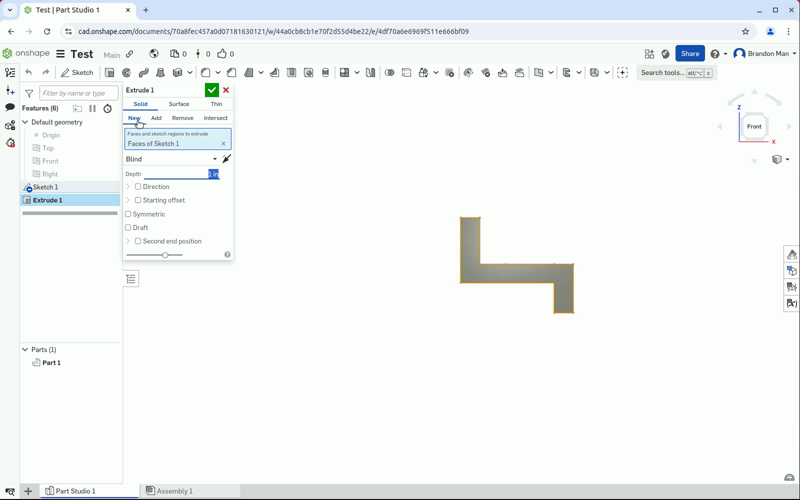
text(19.738)
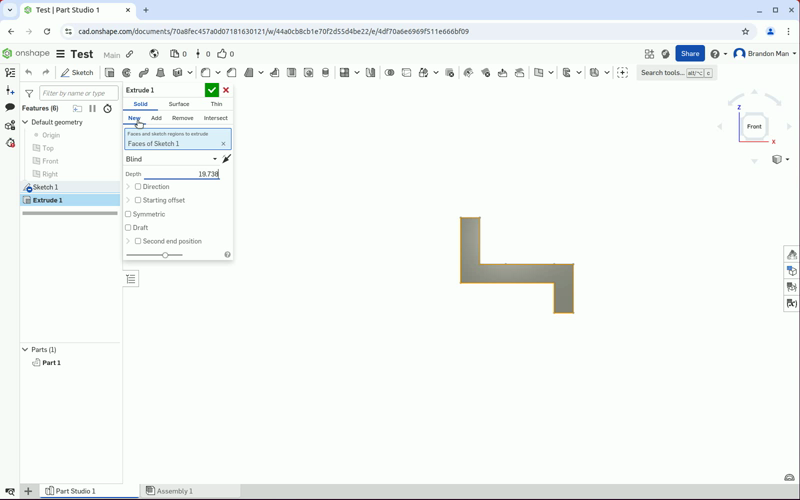
key(enter)
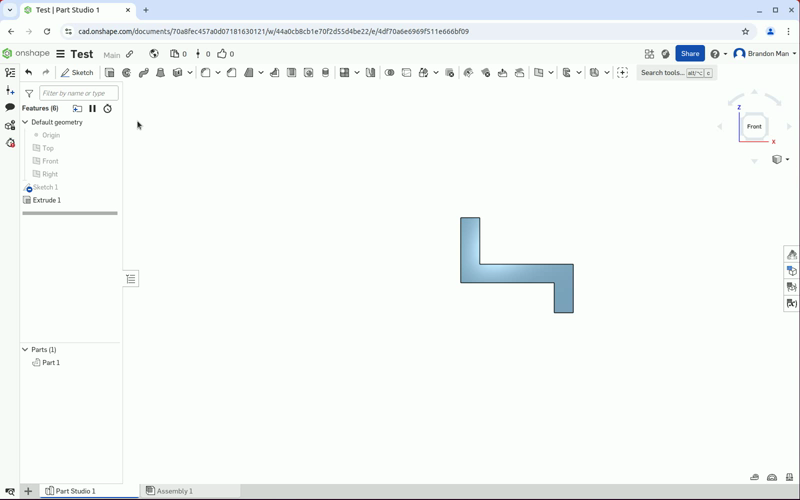
key(shift+h)
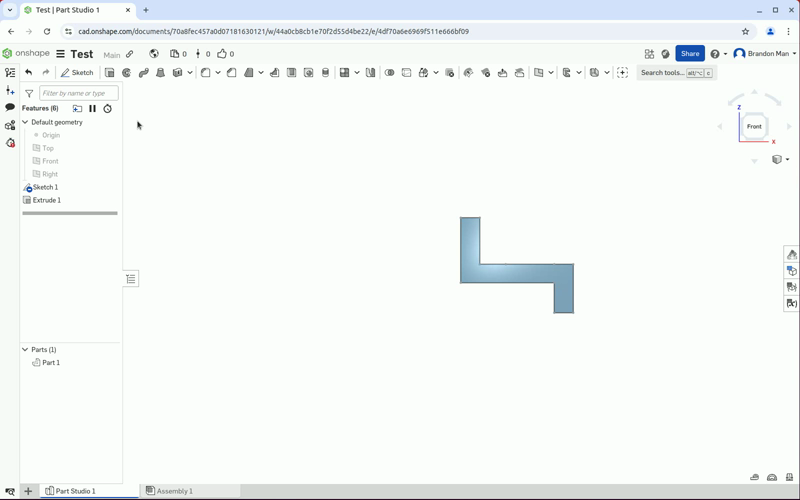
key(shift+h)
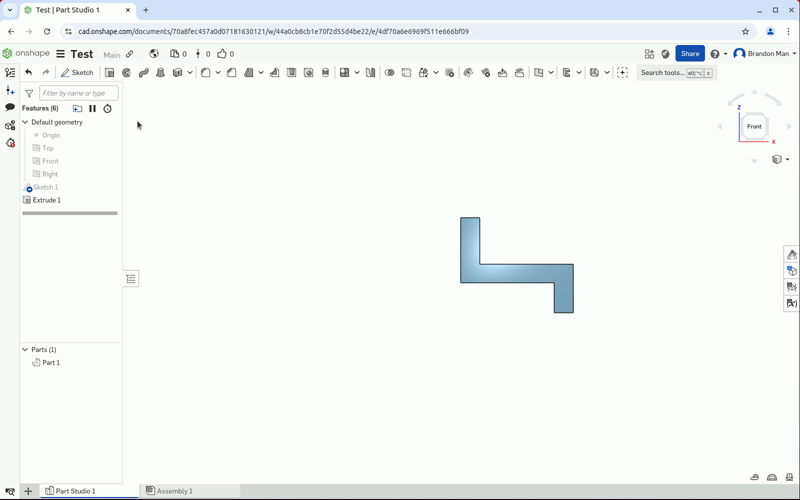
mouse_move(73, 189)
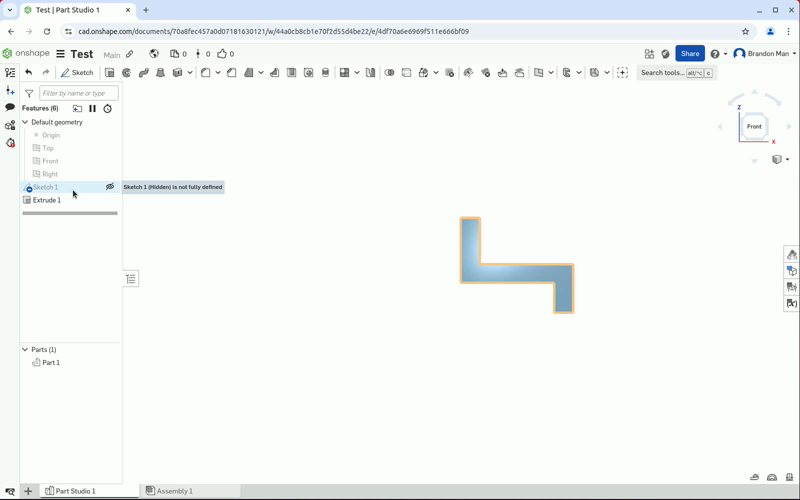
click(73, 189)
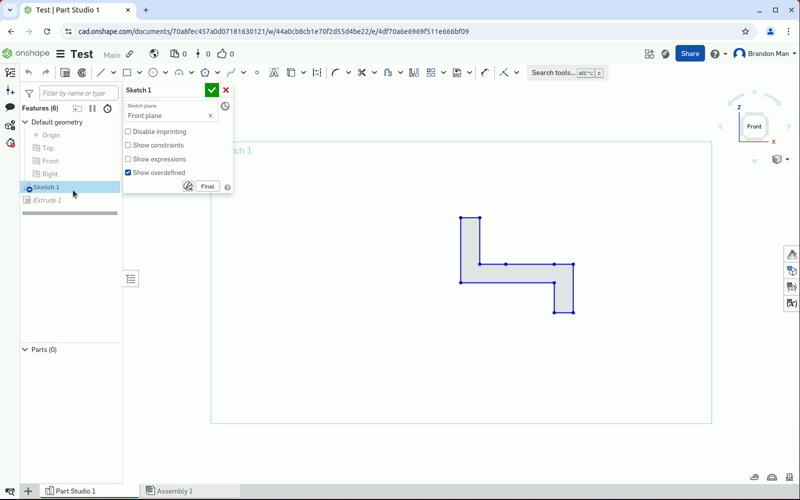
mouse_move(229, 92)
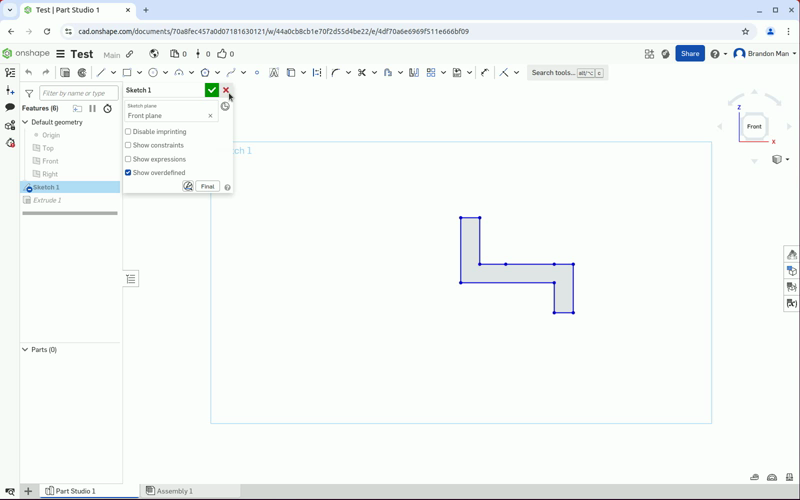
click(229, 92)
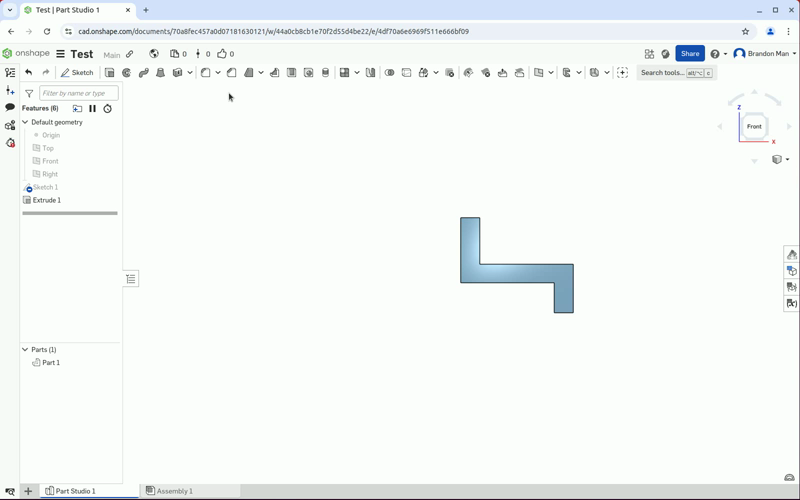
mouse_move(541, 75)
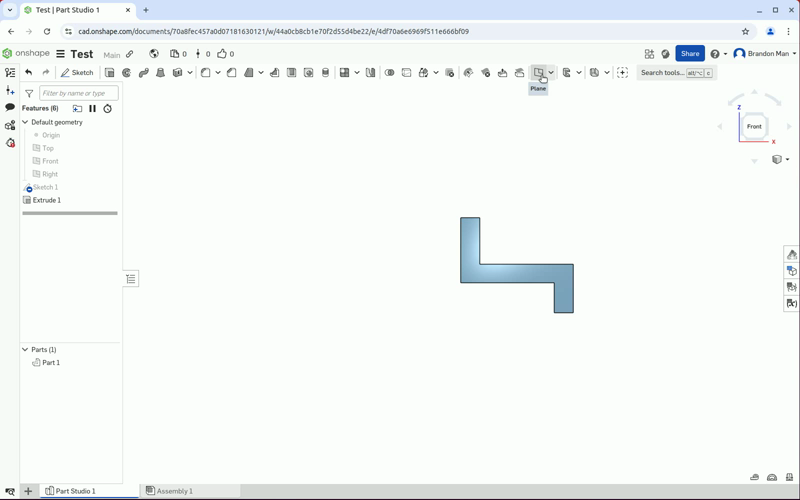
click(541, 75)
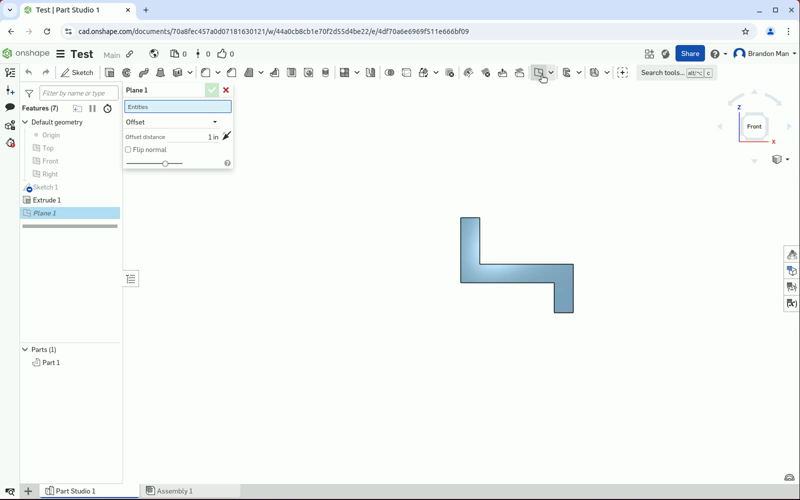
mouse_move(73, 163)
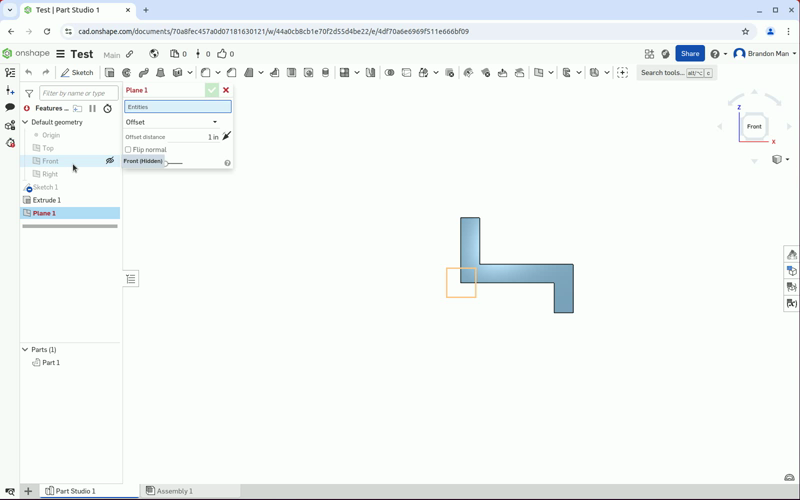
click(73, 163)
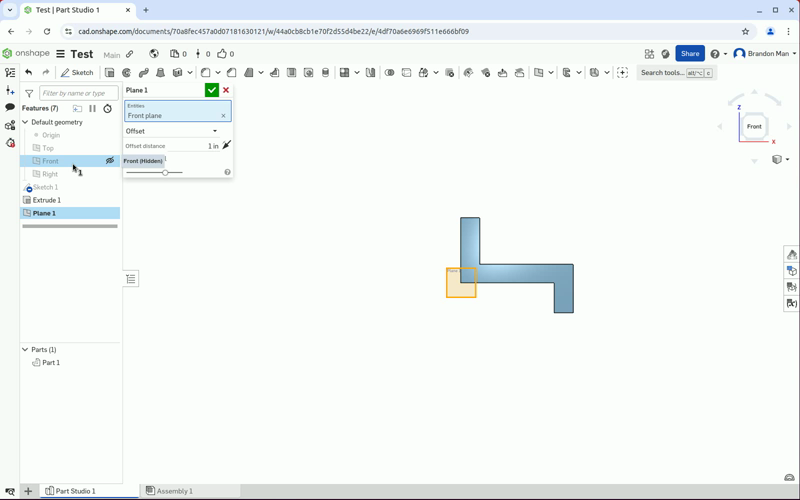
key(tab, 2)
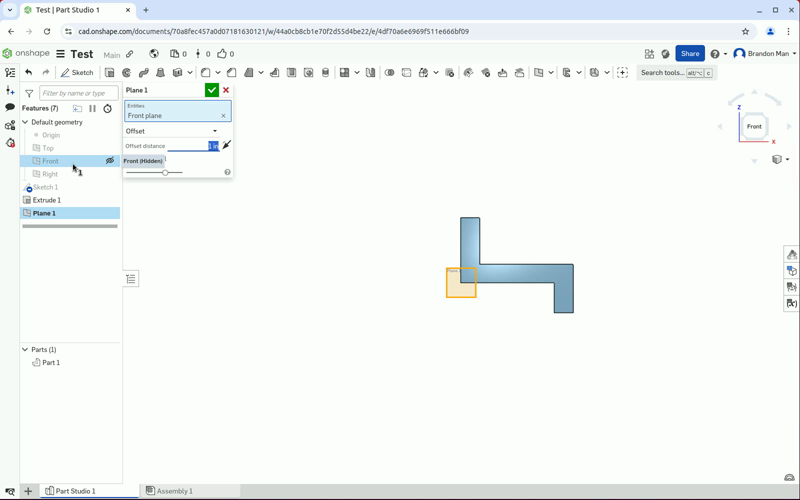
text(19.75)
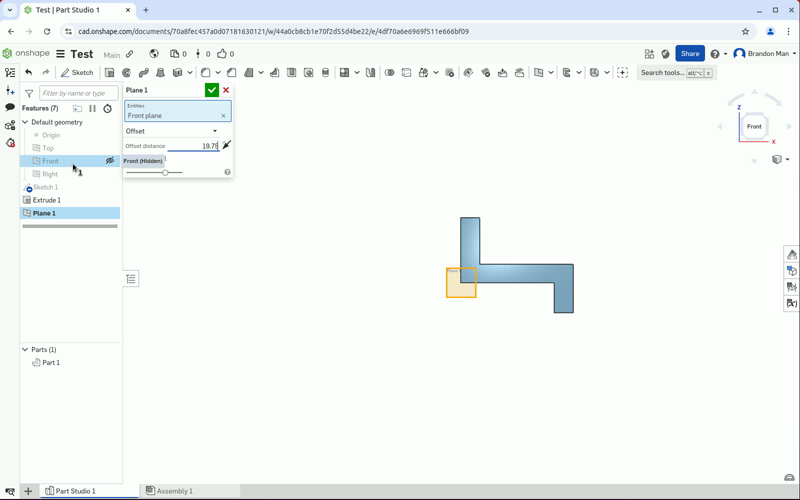
key(enter, 2)
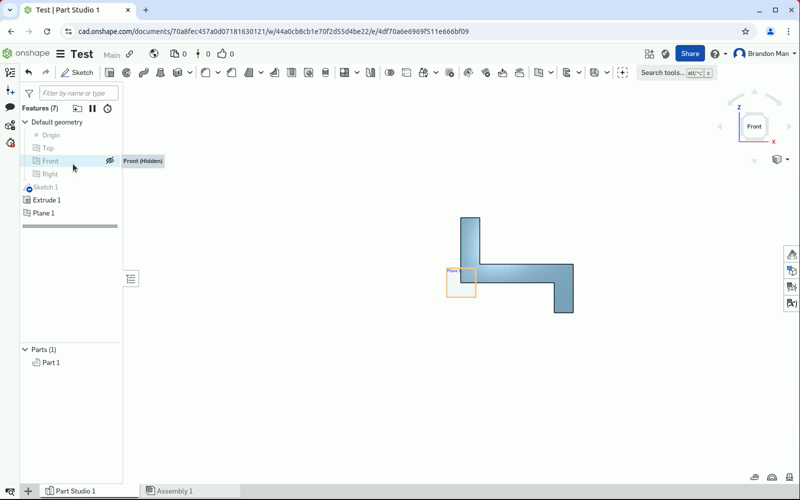
key(shift+s)
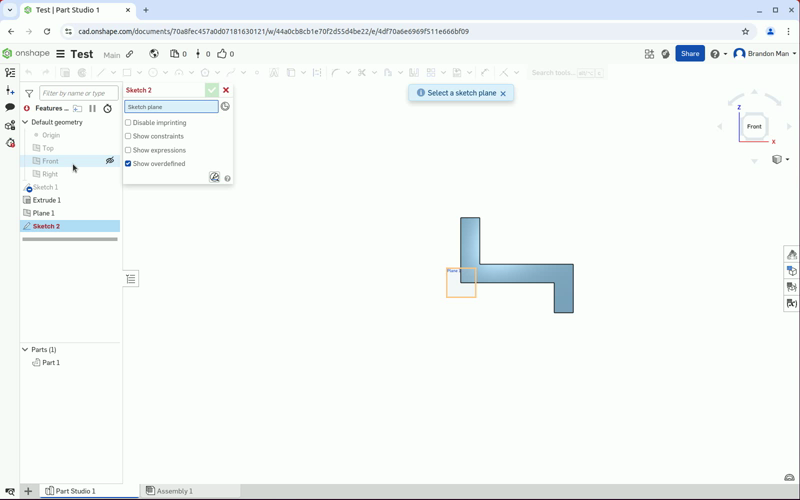
mouse_move(73, 215)
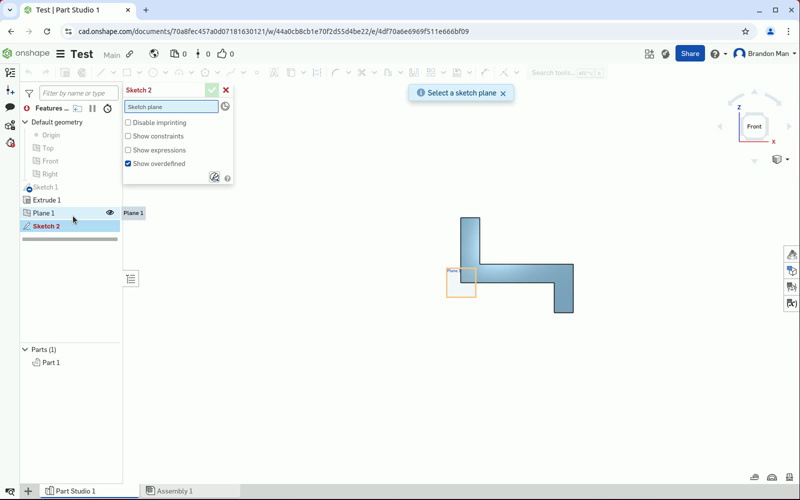
click(73, 215)
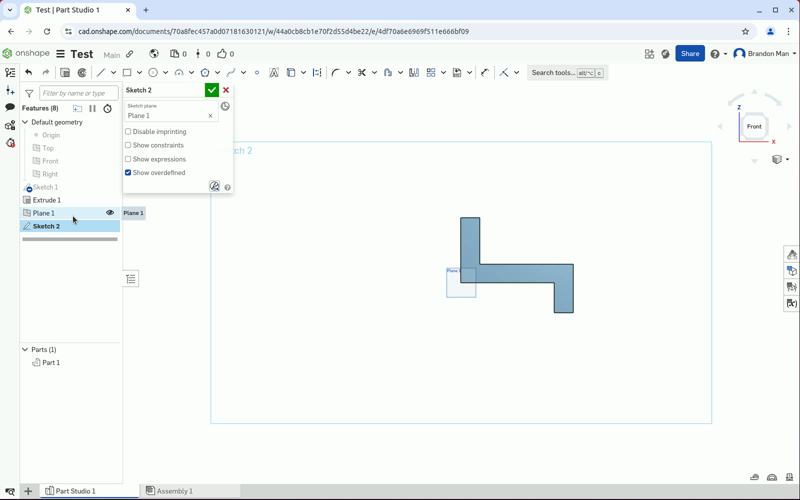
mouse_move(73, 352)
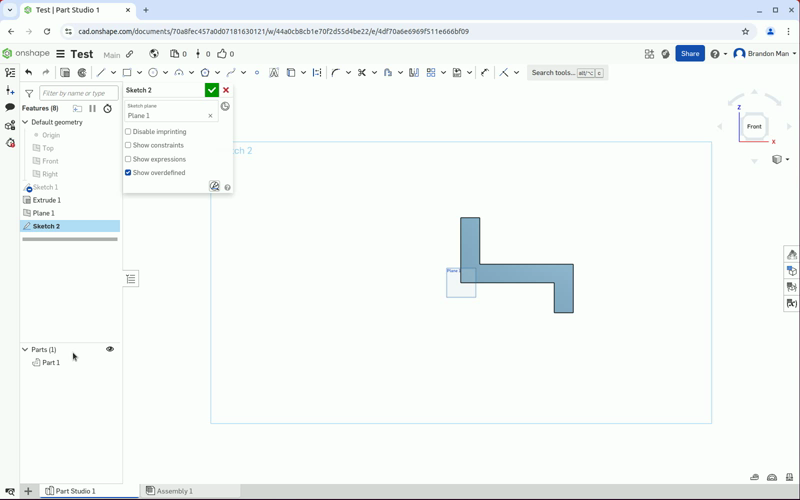
key(y)
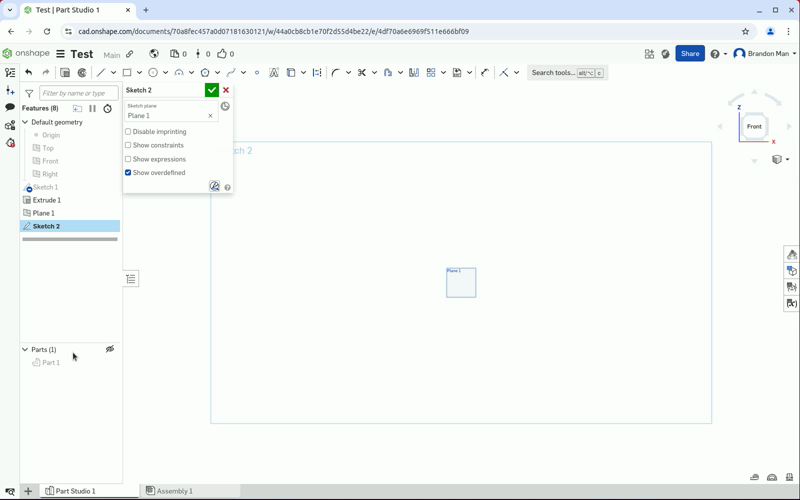
key(l)
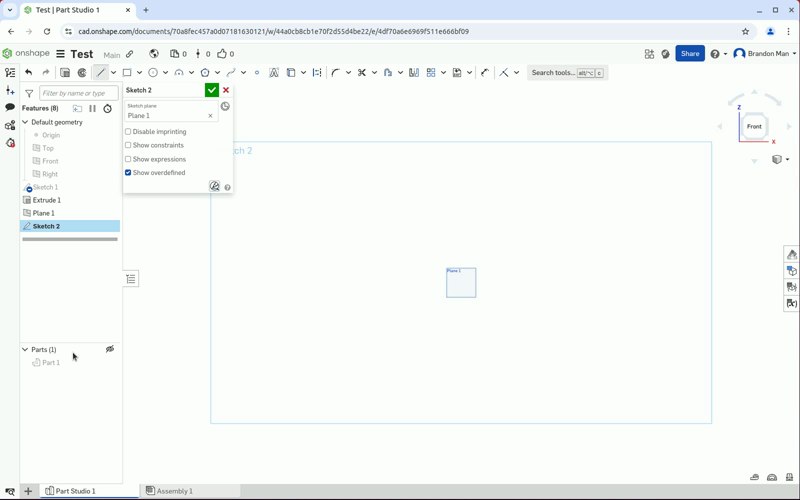
key_down(shift)
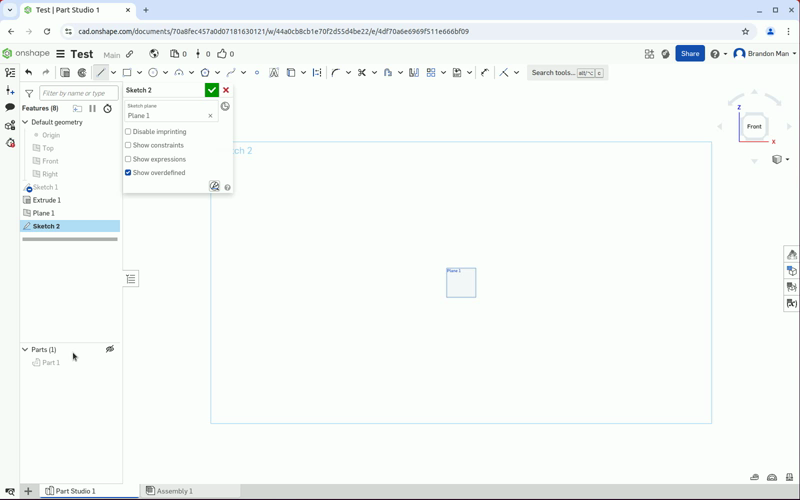
mouse_move(554, 313)
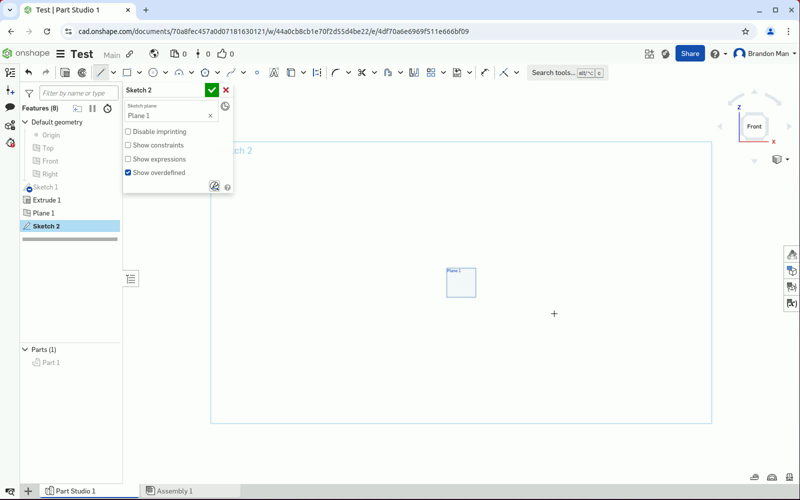
click(554, 313)
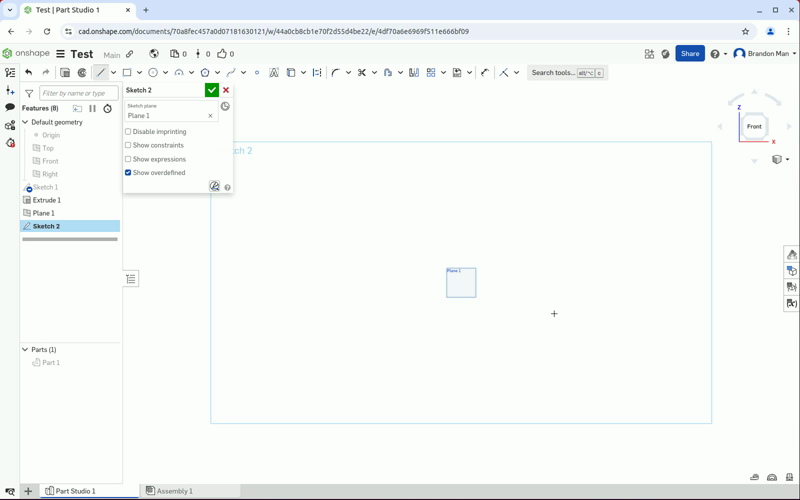
key_up(shift)
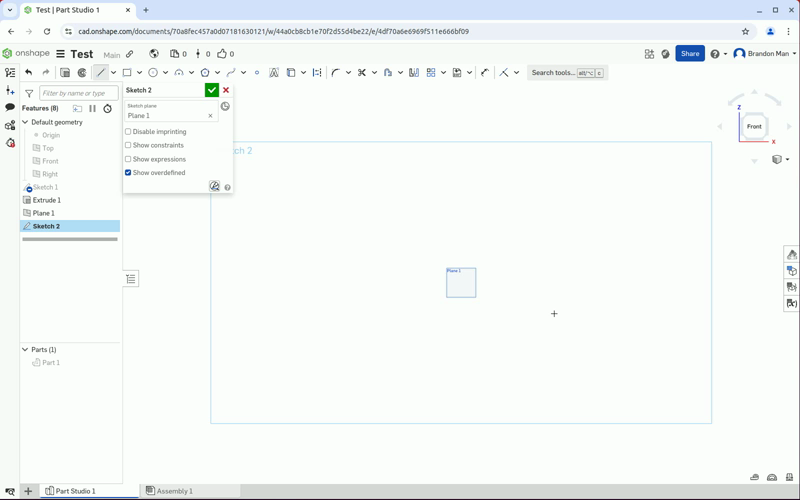
key_down(shift)
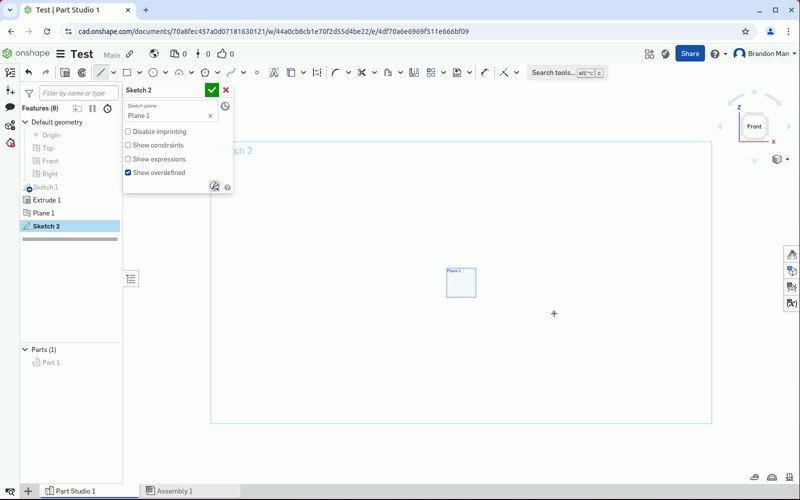
mouse_move(584, 313)
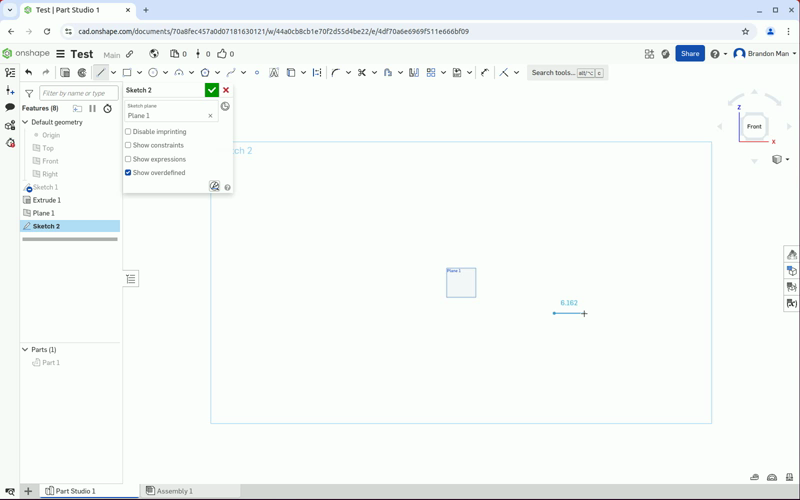
mouse_move(564, 313)
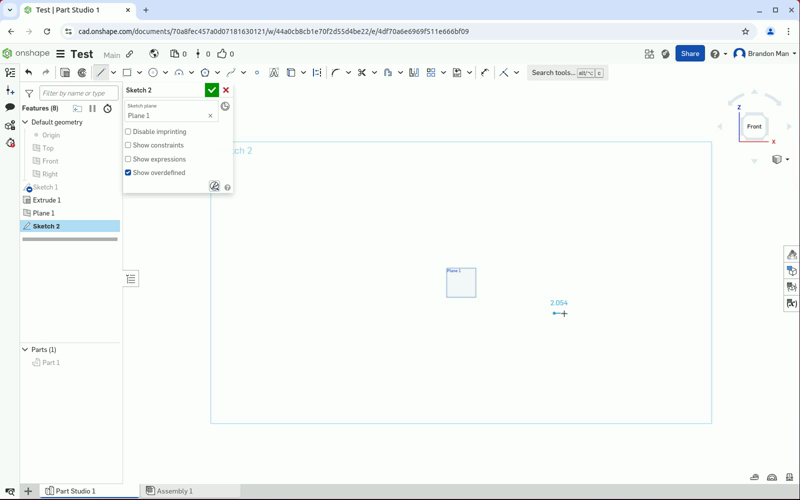
click(564, 313)
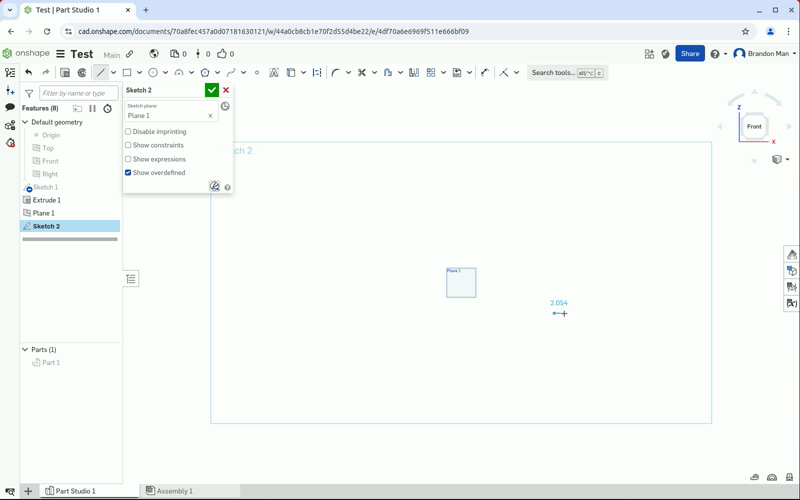
key_up(shift)
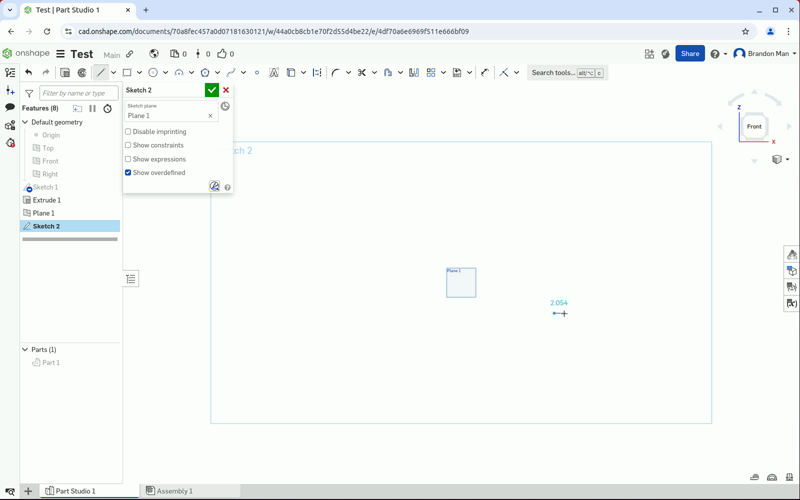
key_down(shift)
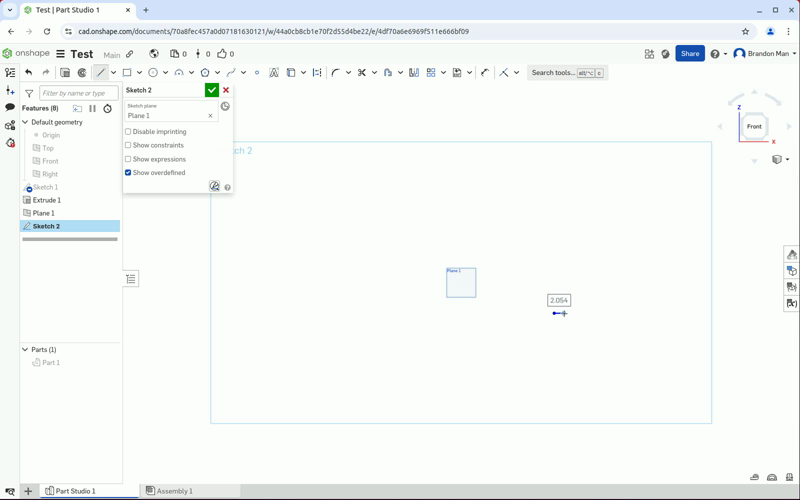
mouse_move(589, 313)
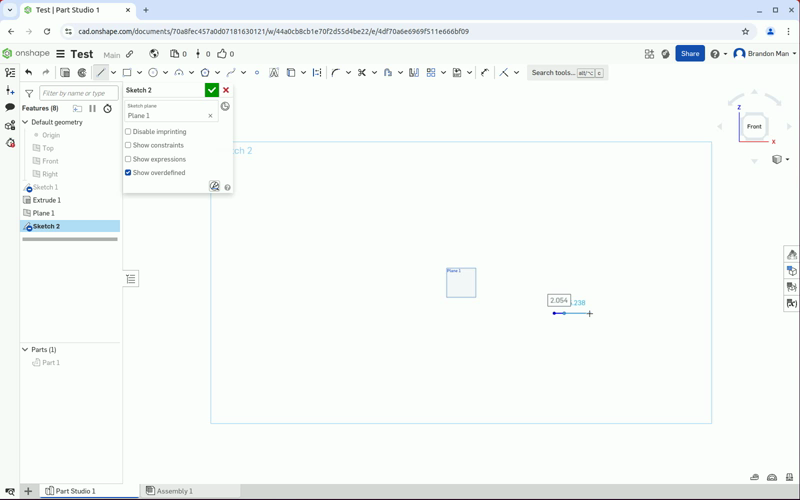
mouse_move(564, 282)
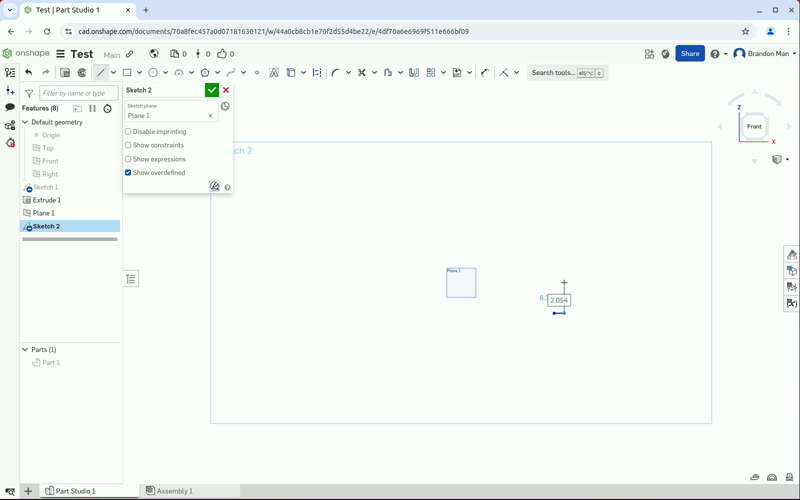
click(564, 282)
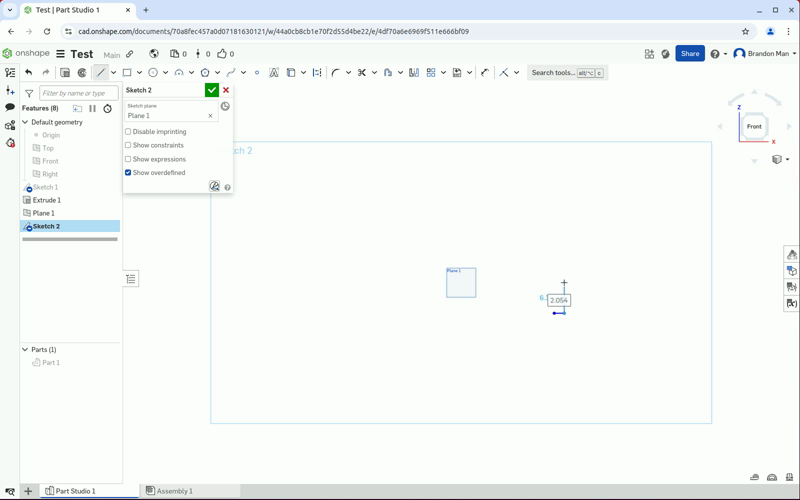
key_up(shift)
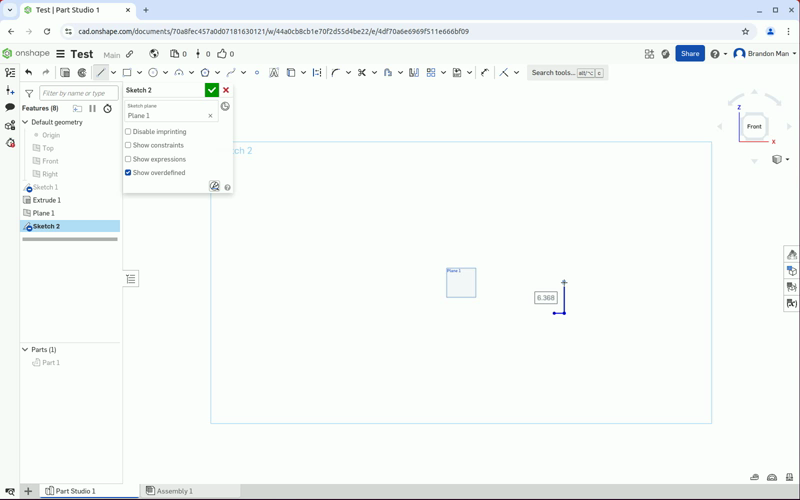
key_down(shift)
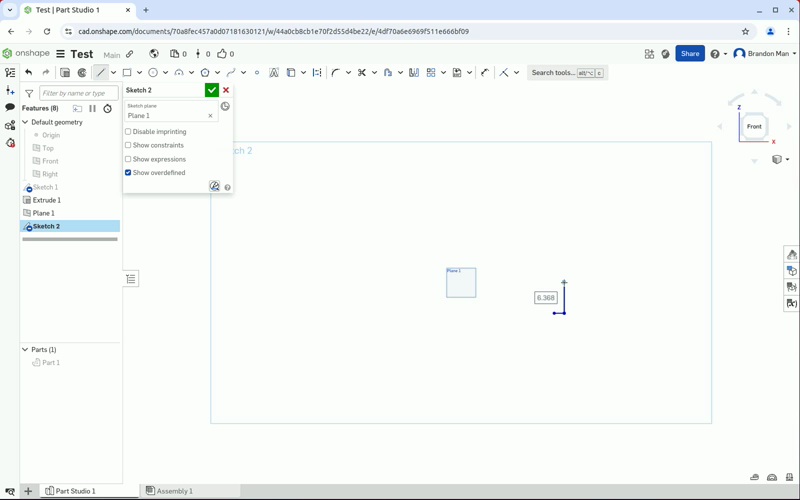
mouse_move(589, 282)
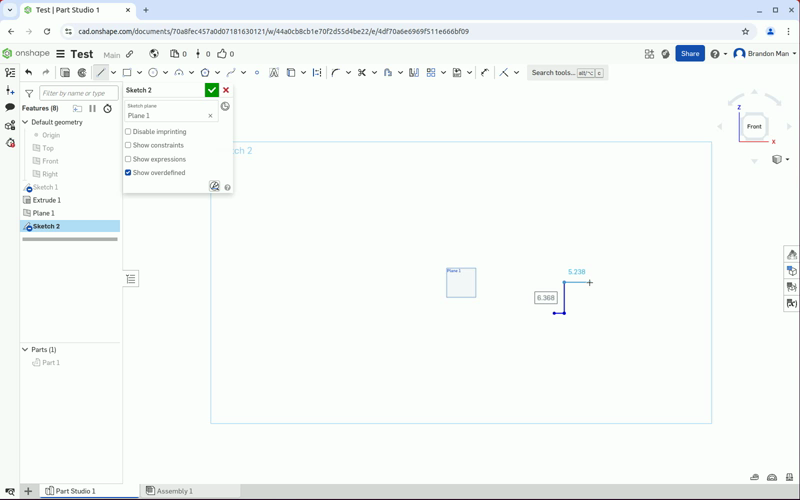
mouse_move(554, 282)
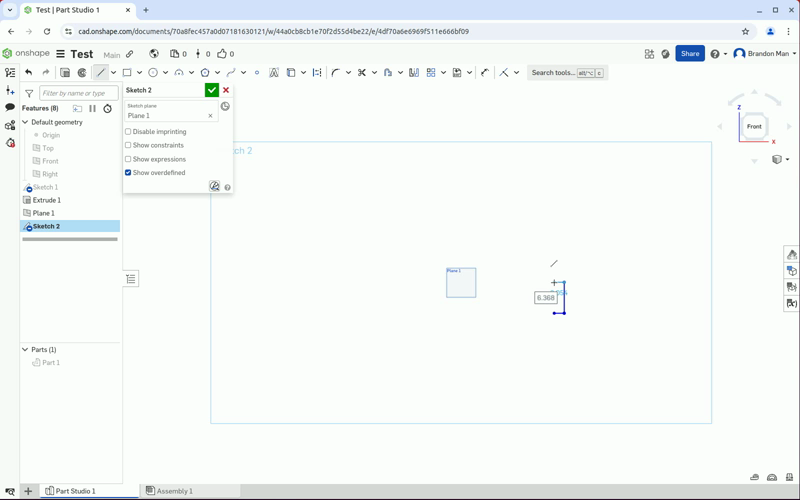
click(554, 282)
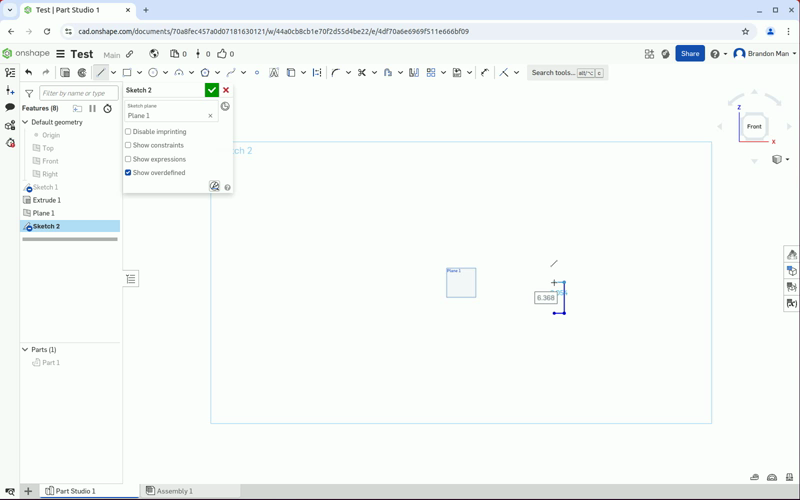
key_up(shift)
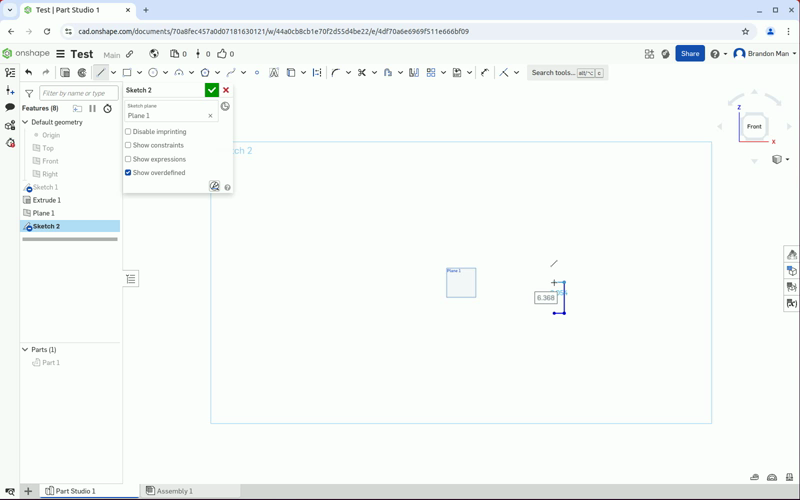
mouse_move(584, 282)
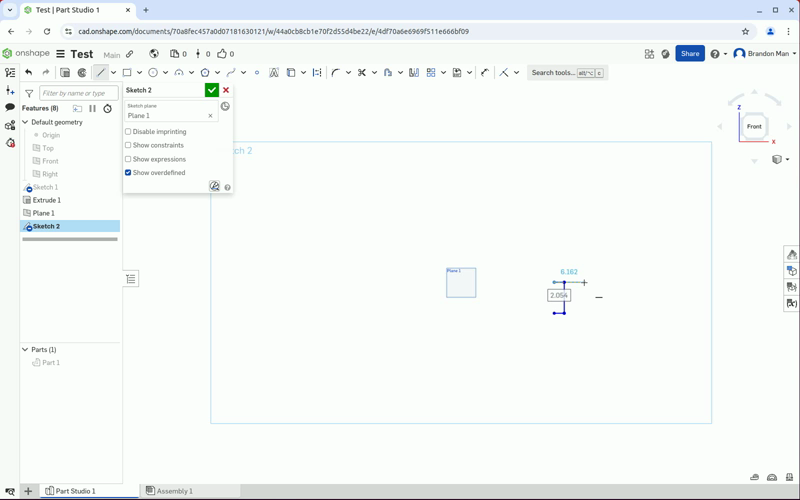
key_down(shift)
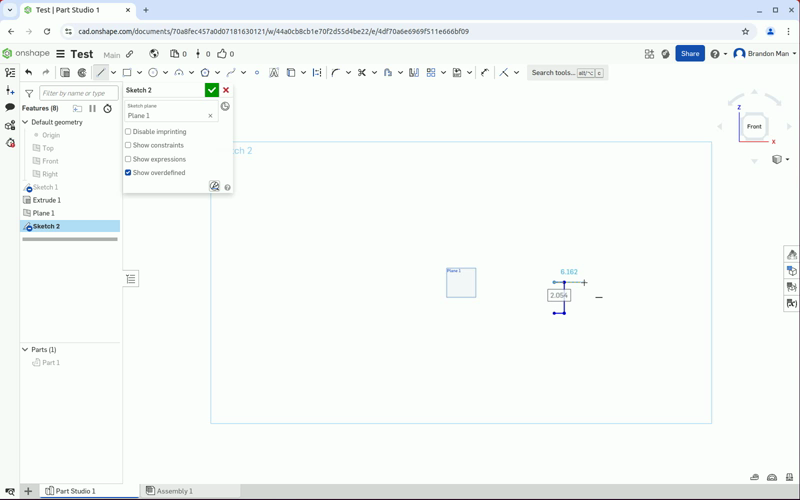
mouse_move(554, 313)
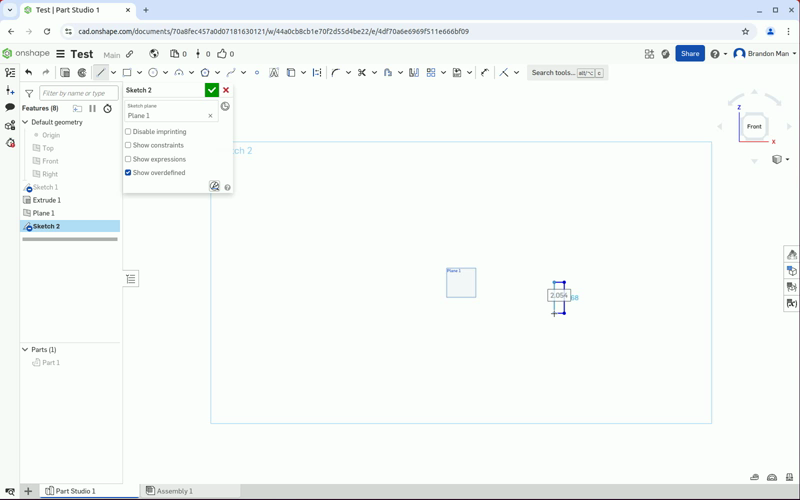
key_up(shift)
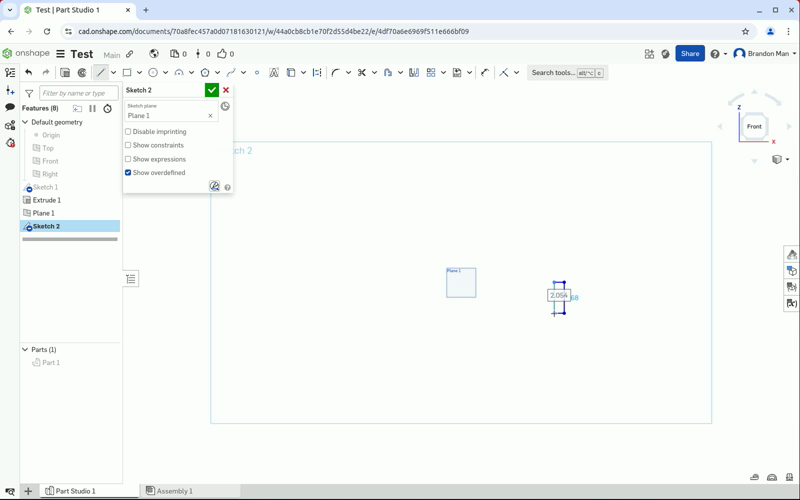
click(554, 313)
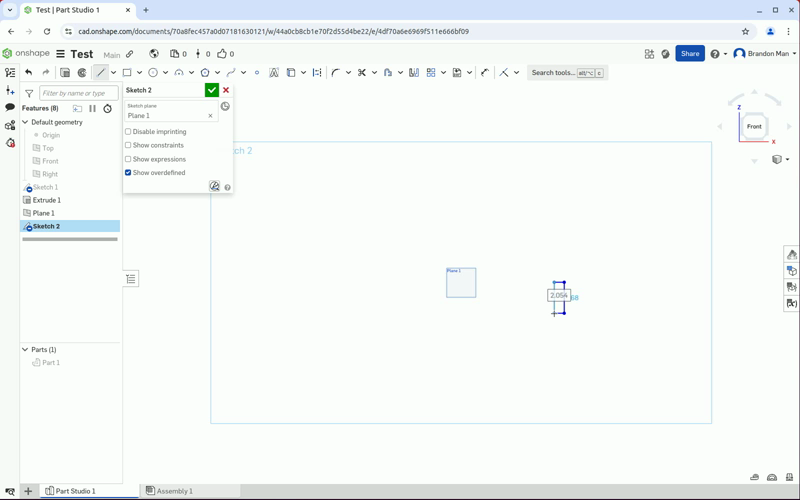
key(esc)
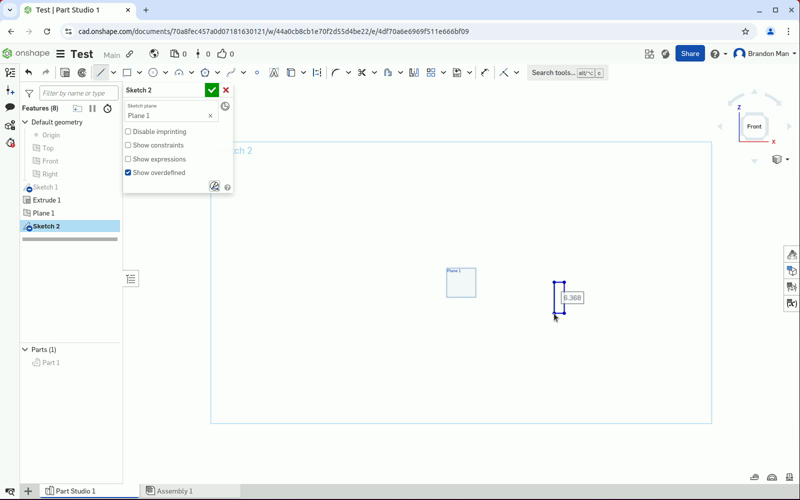
mouse_move(557, 287)
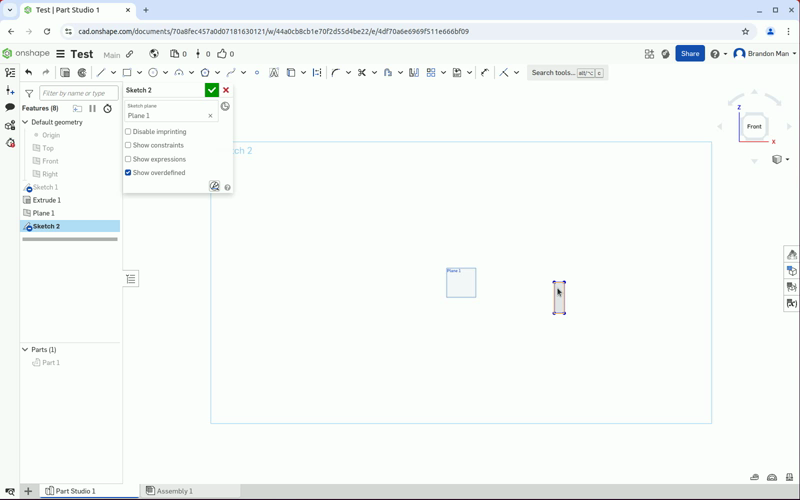
scroll(6)
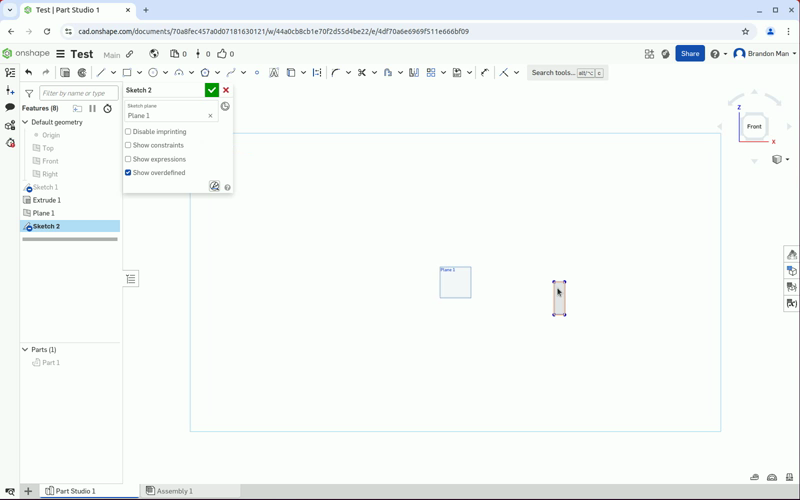
scroll(6)
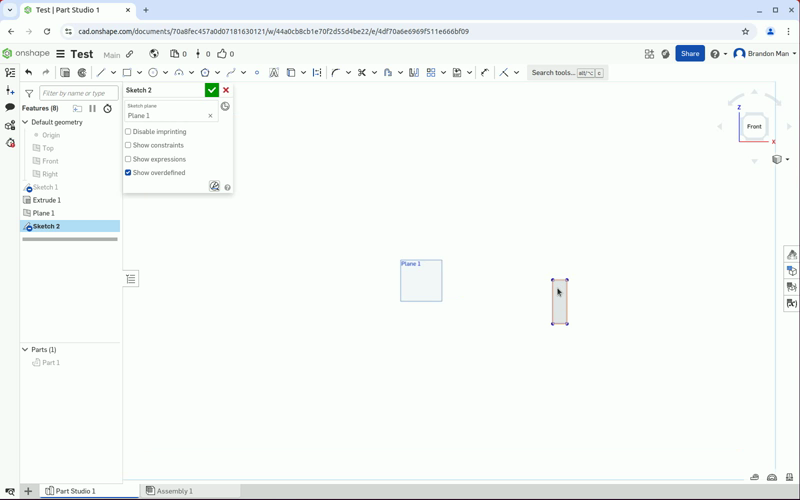
scroll(6)
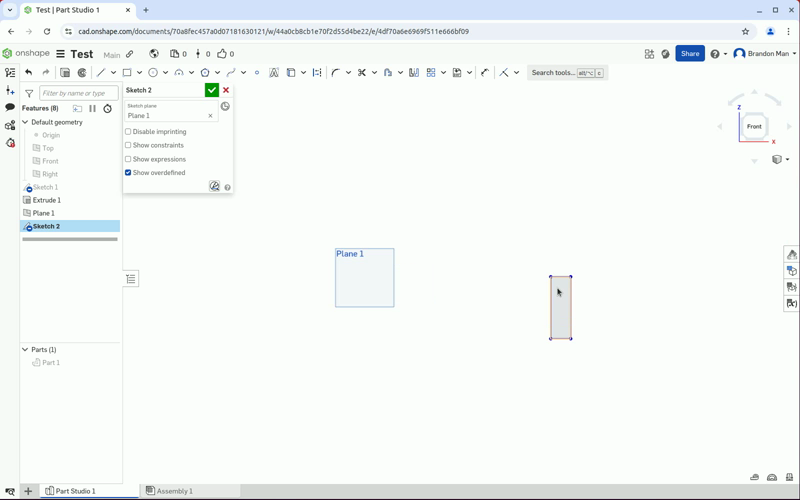
scroll(6)
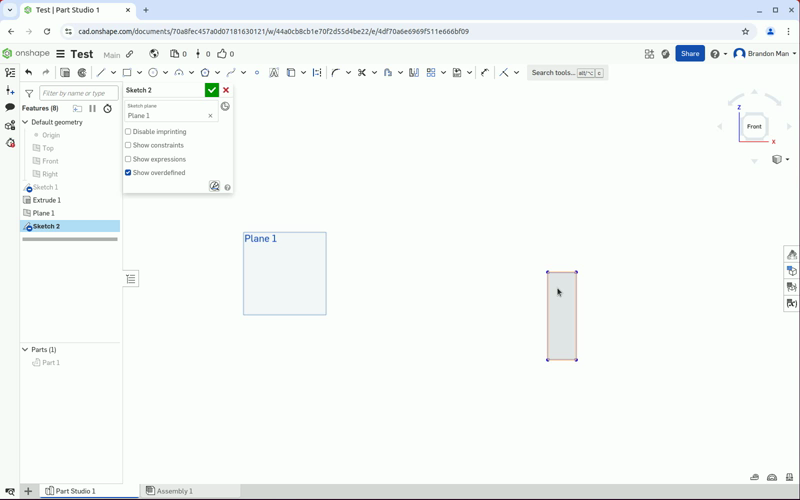
scroll(6)
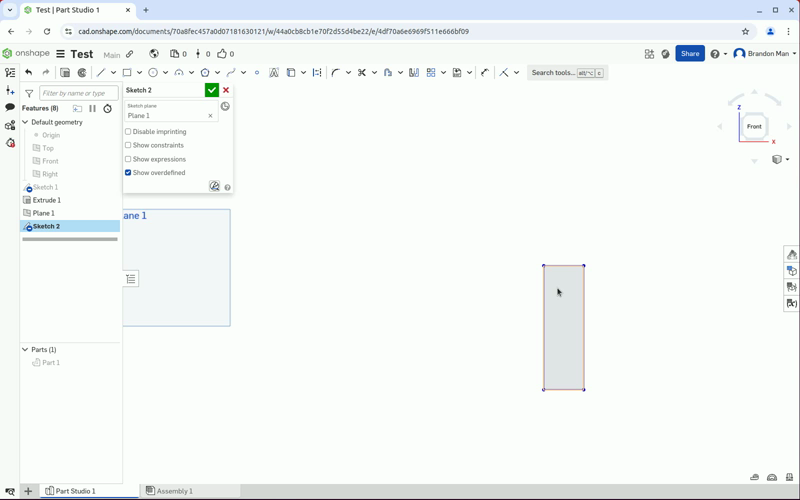
scroll(6)
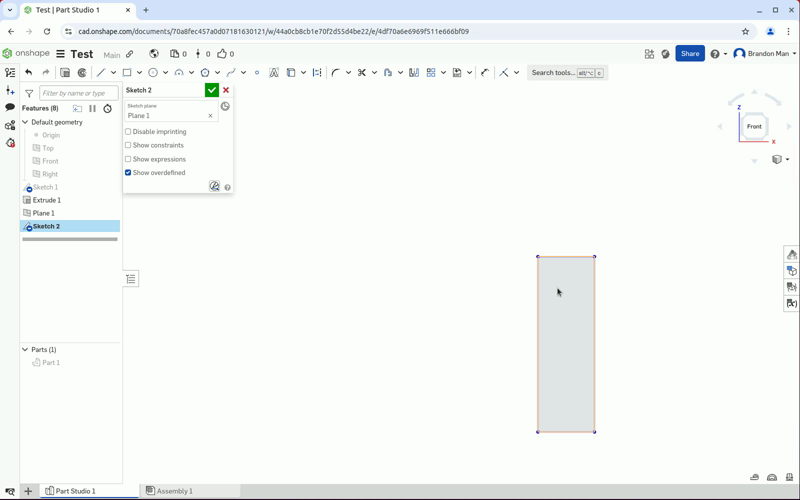
scroll(6)
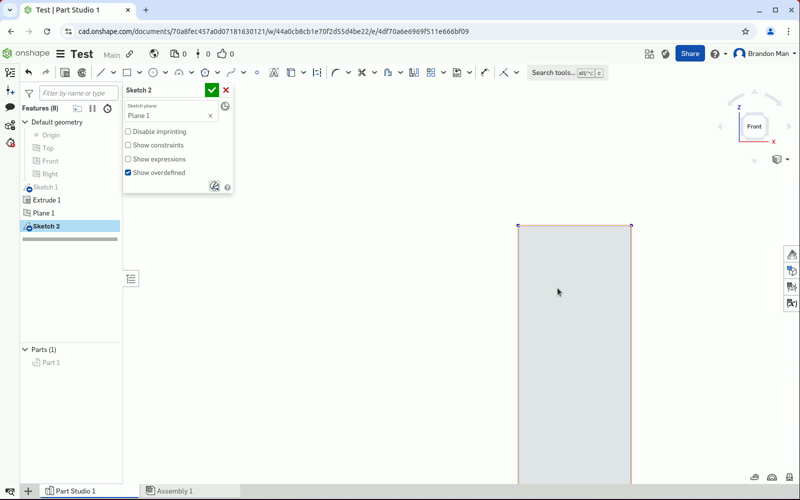
click(557, 287)
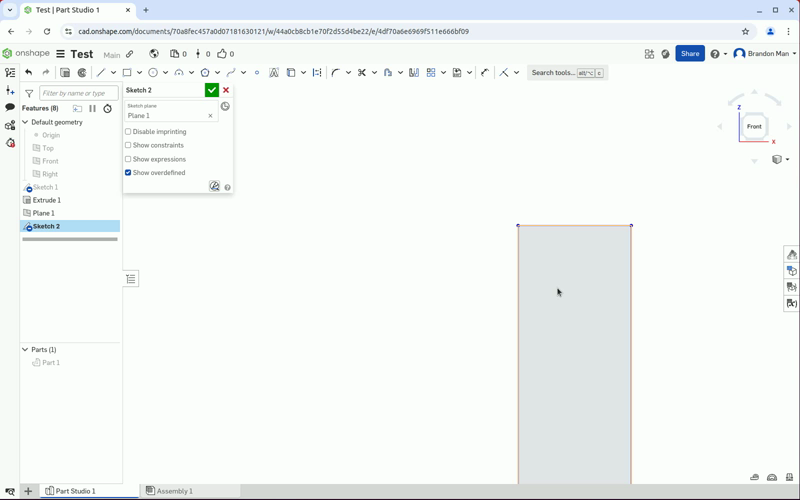
scroll(-6)
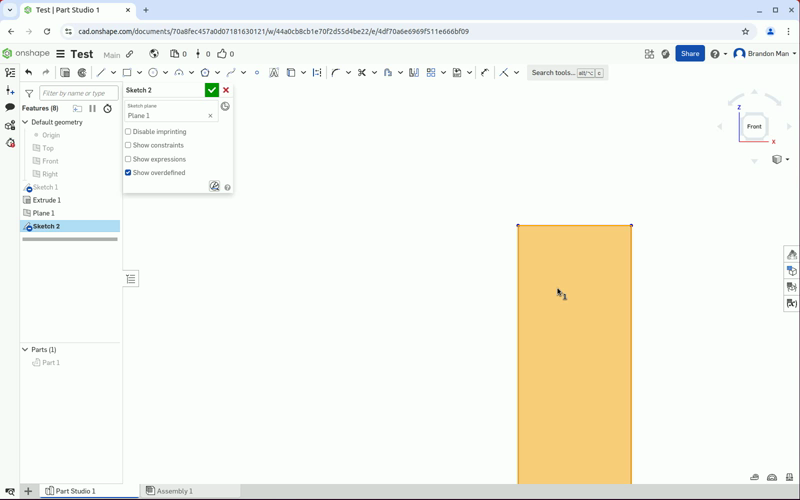
scroll(-6)
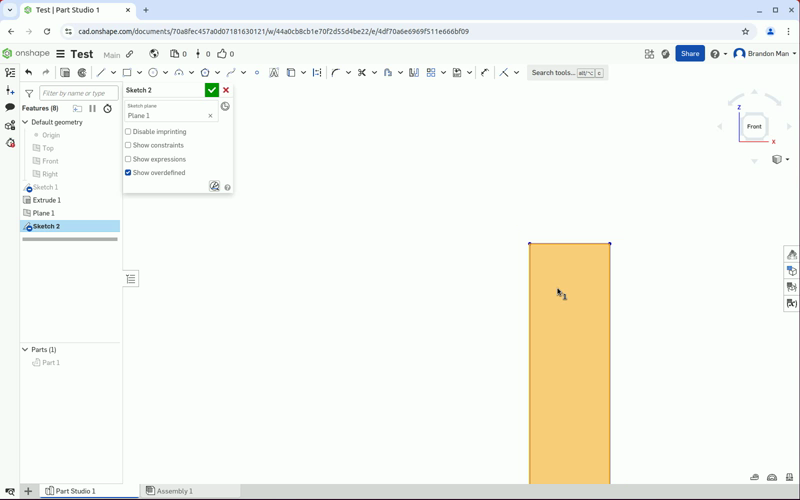
scroll(-6)
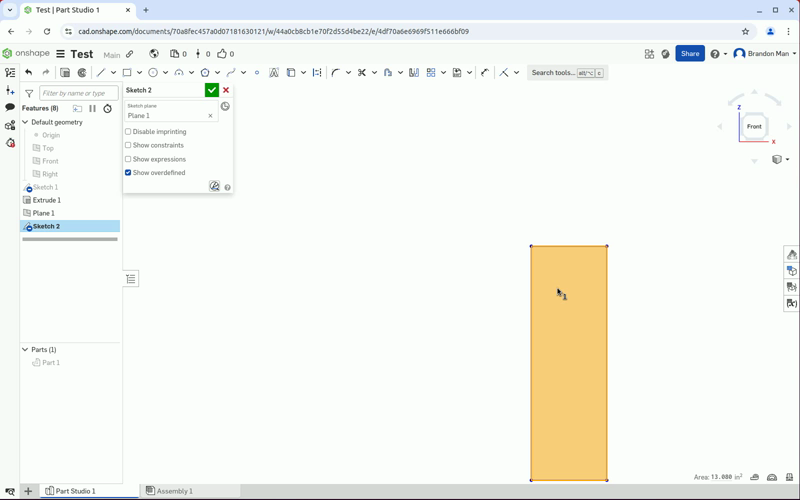
scroll(-6)
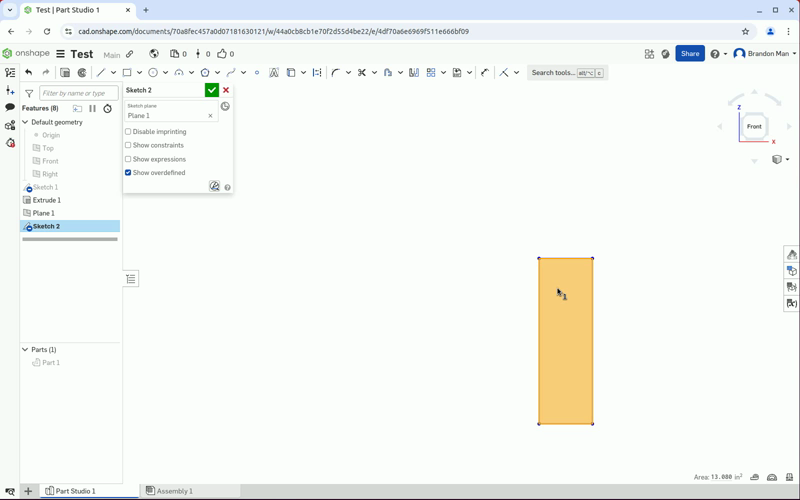
scroll(-6)
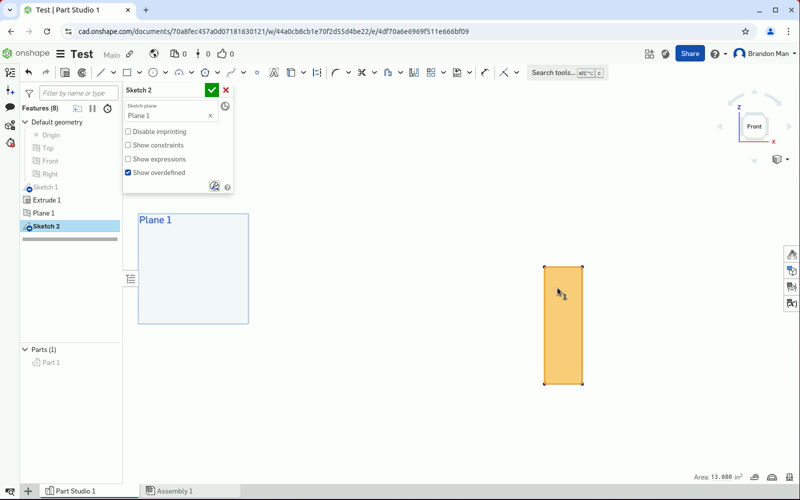
scroll(-6)
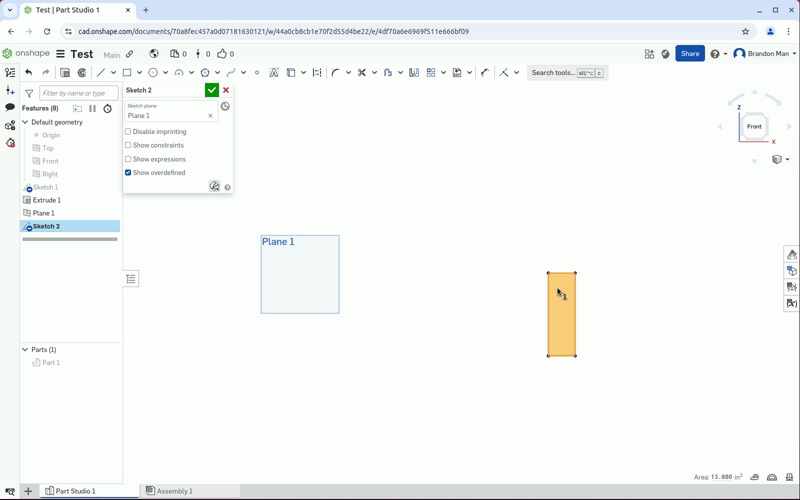
scroll(-6)
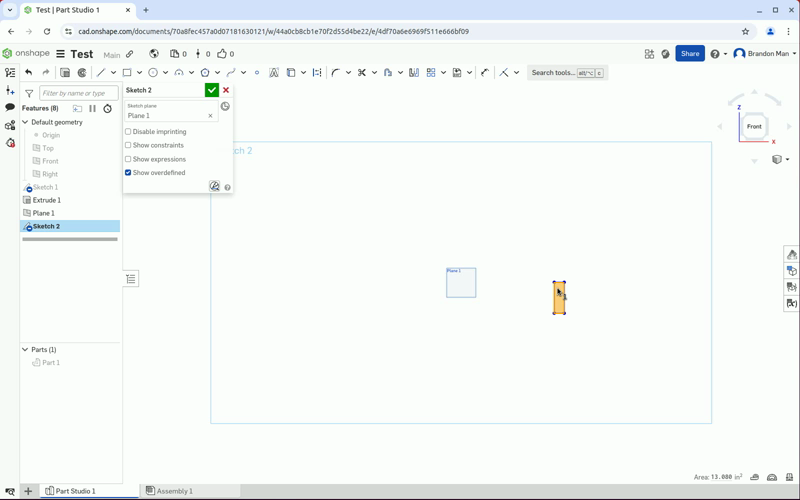
mouse_move(73, 352)
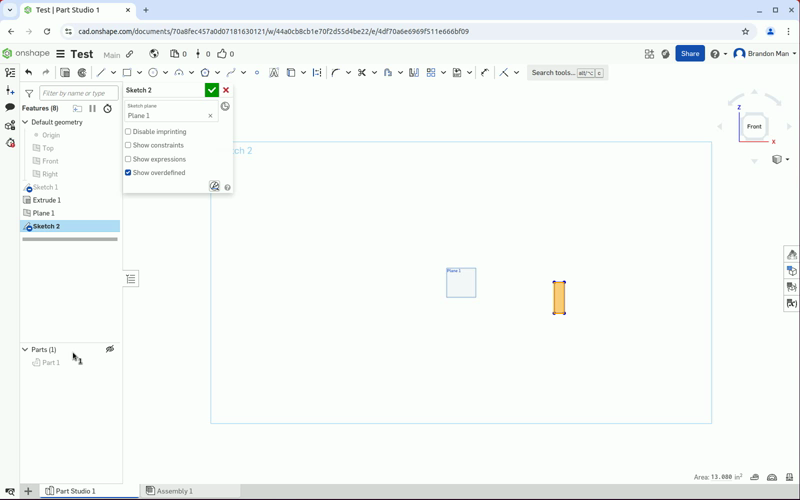
key(shift+y)
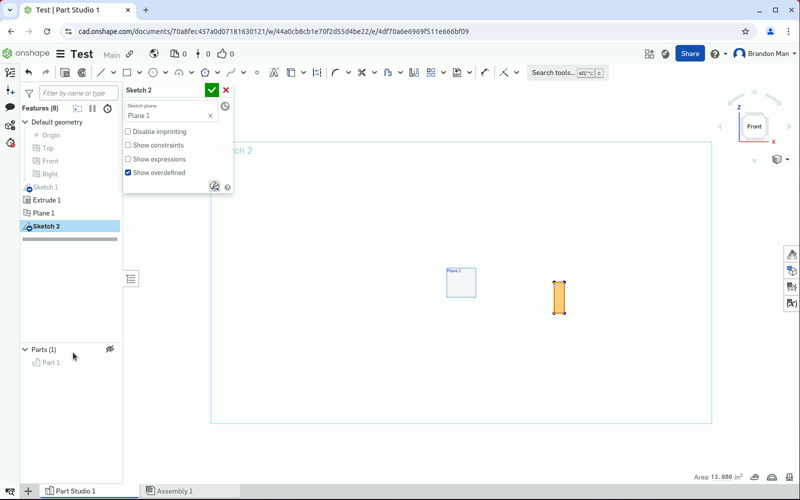
key(shift+e)
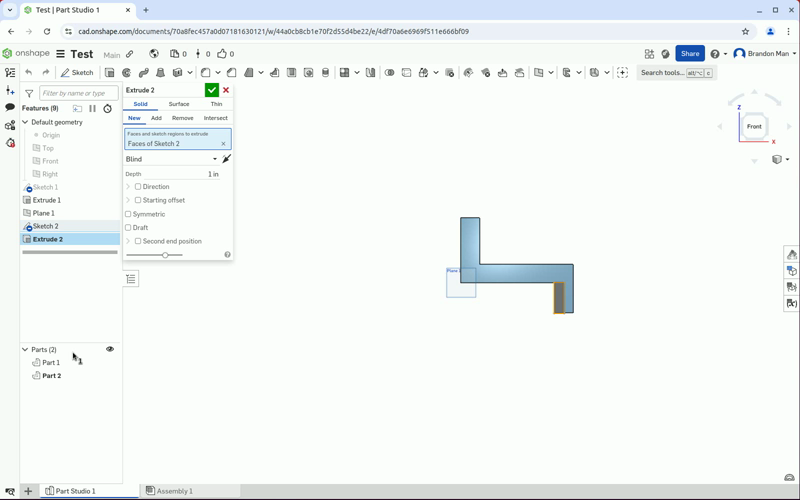
mouse_move(143, 106)
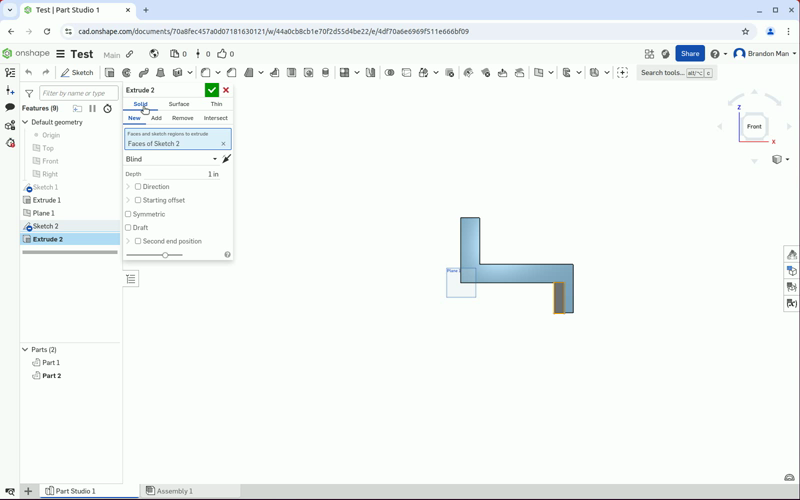
click(143, 106)
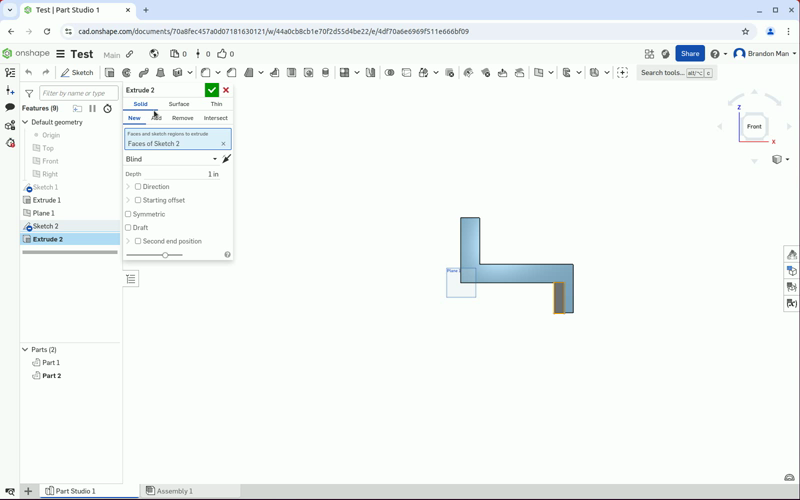
mouse_move(186, 120)
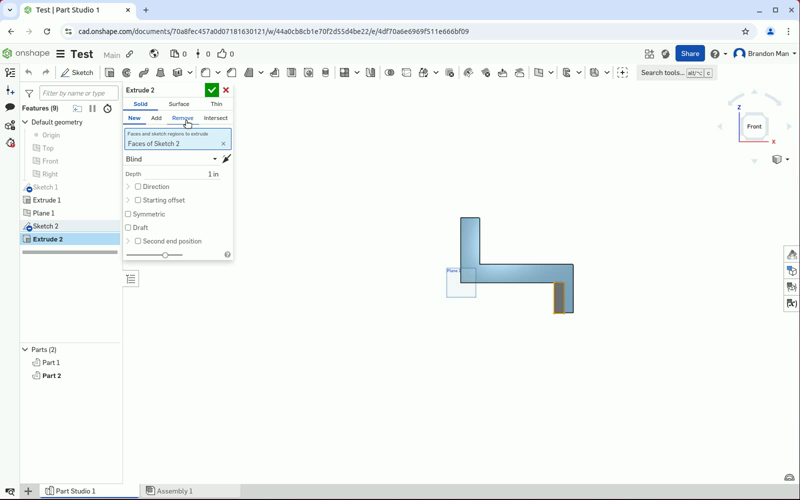
click(186, 120)
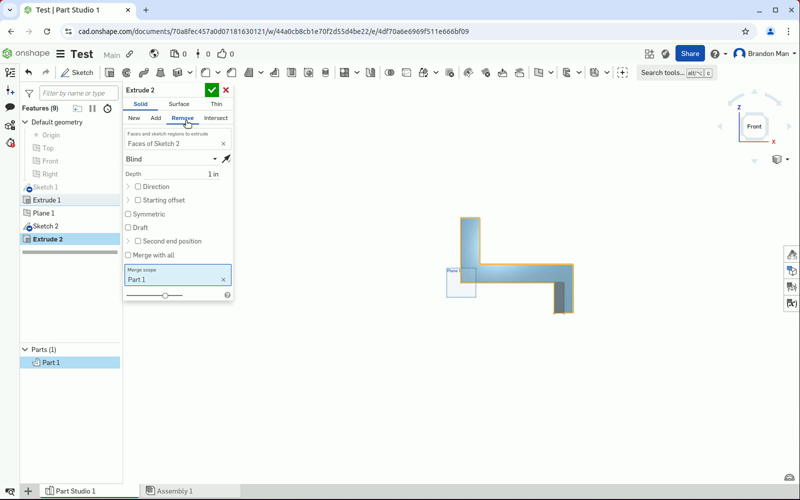
key(tab, 4)
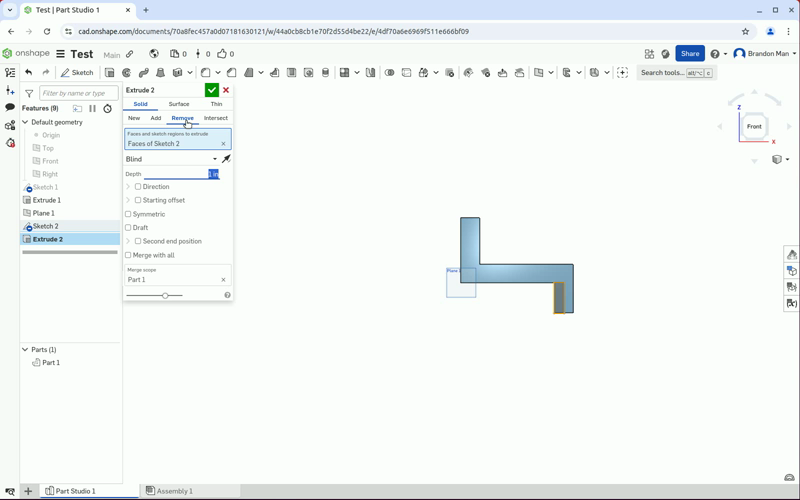
text(3.852)
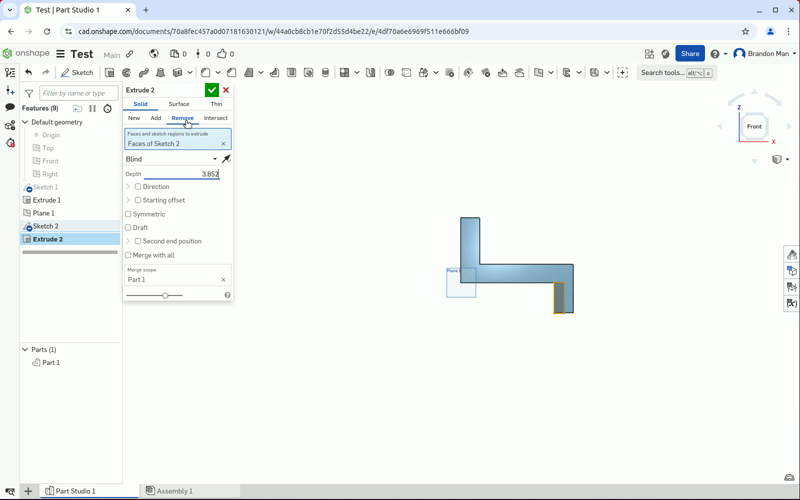
key(tab, 3)
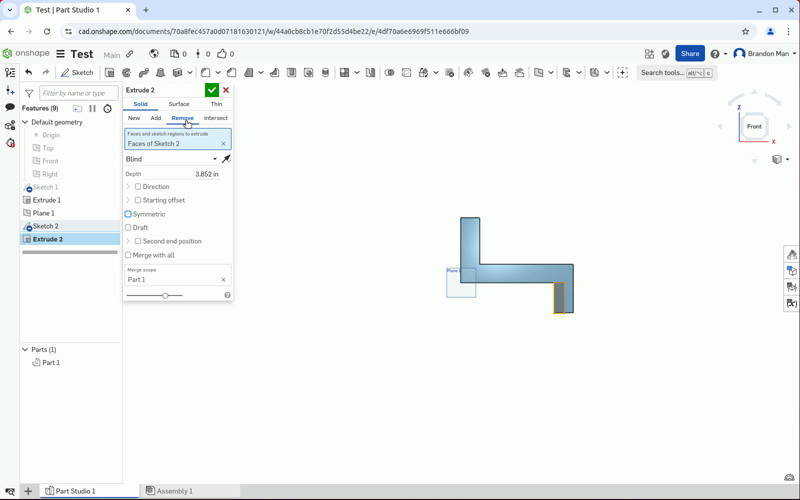
key(space)
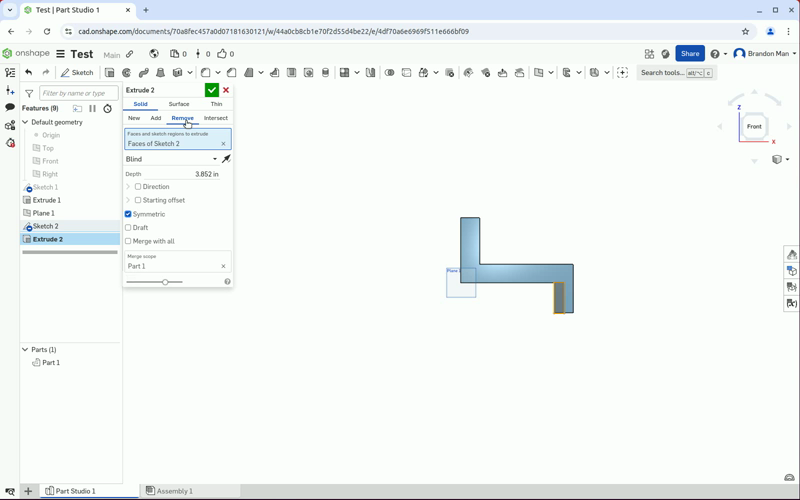
key(tab, 2)
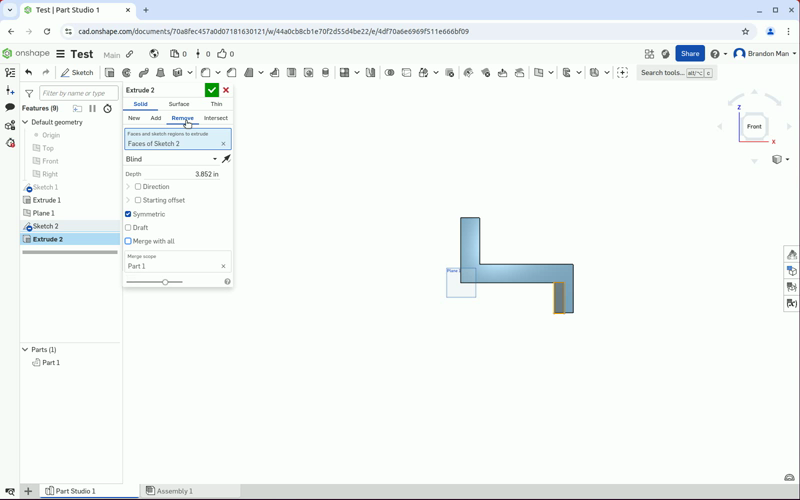
key(space)
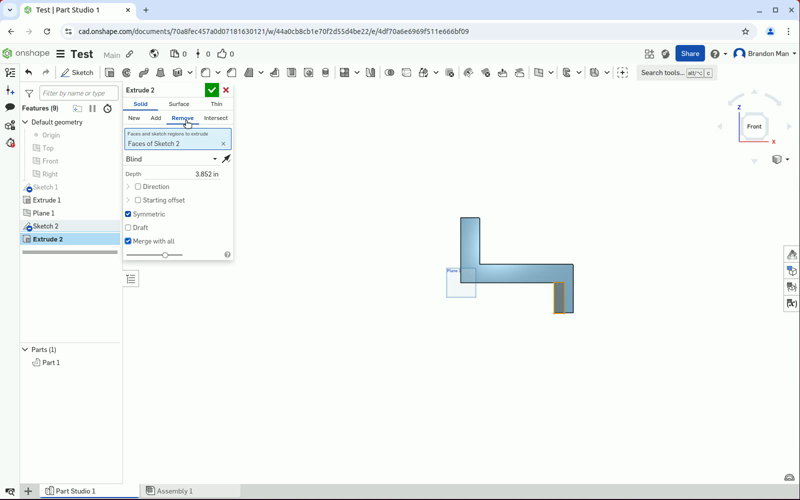
key(enter)
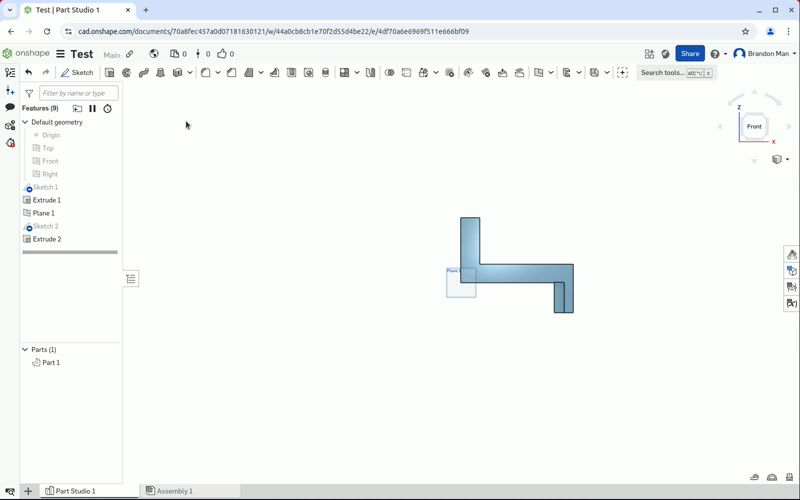
key(shift+h)
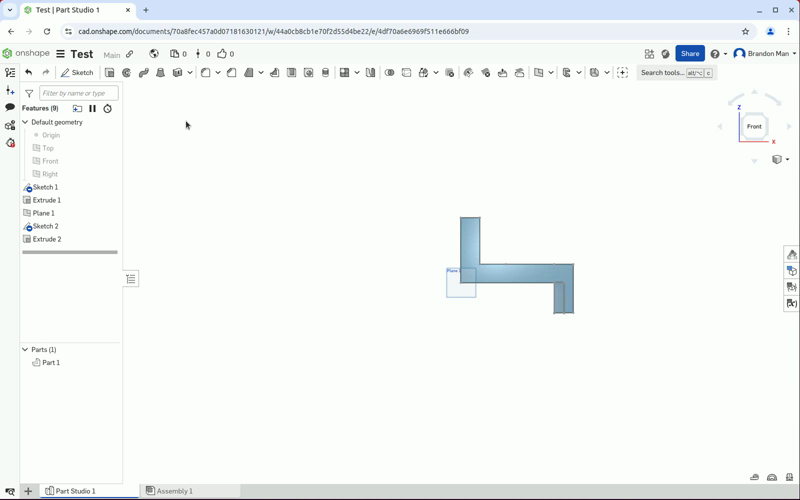
key(shift+h)
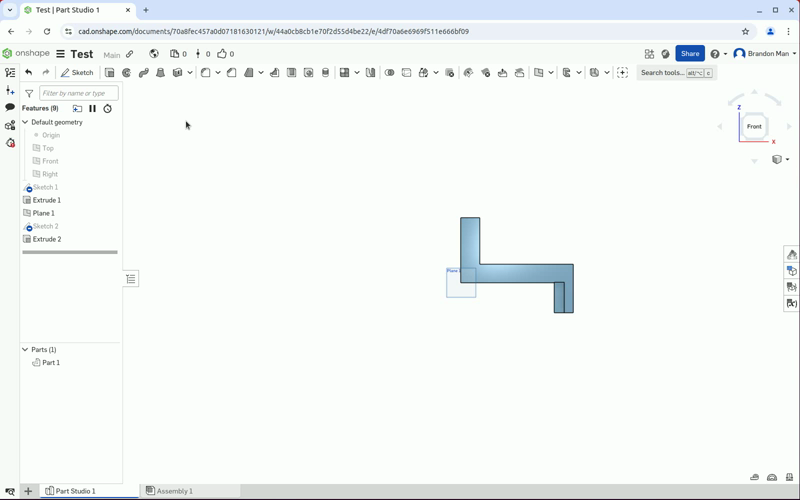
mouse_move(73, 189)
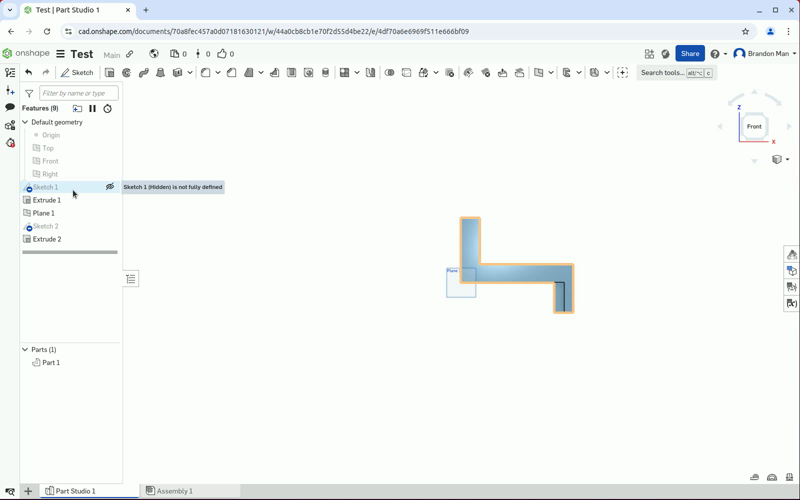
click(73, 189)
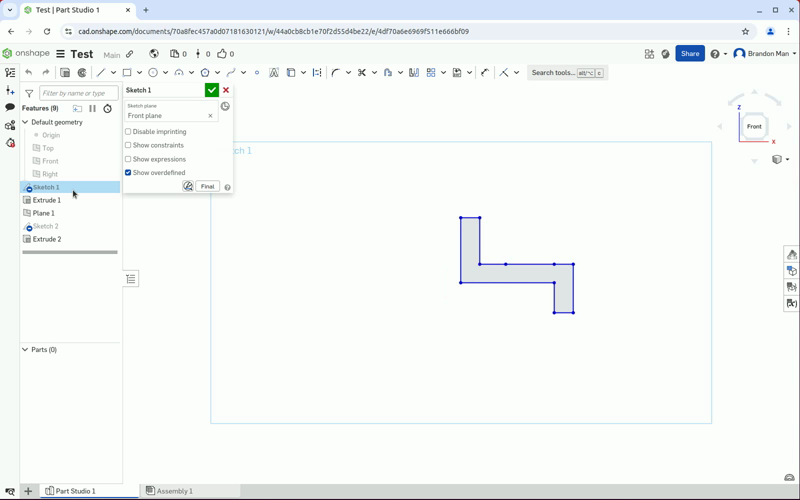
mouse_move(229, 92)
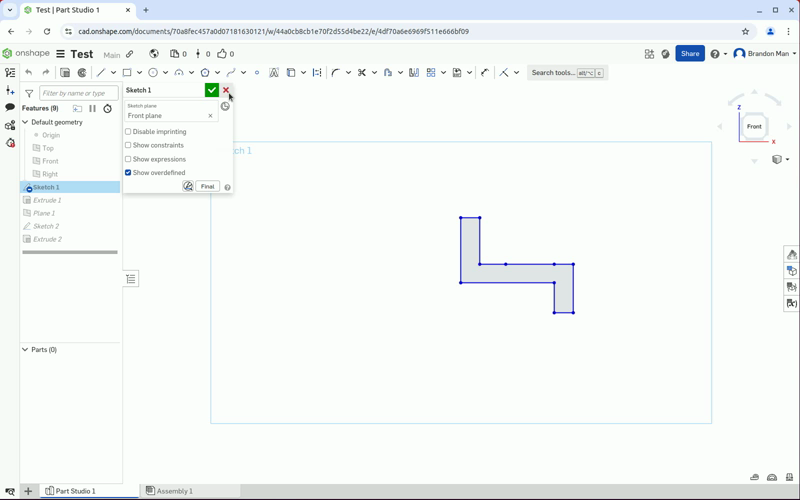
click(229, 92)
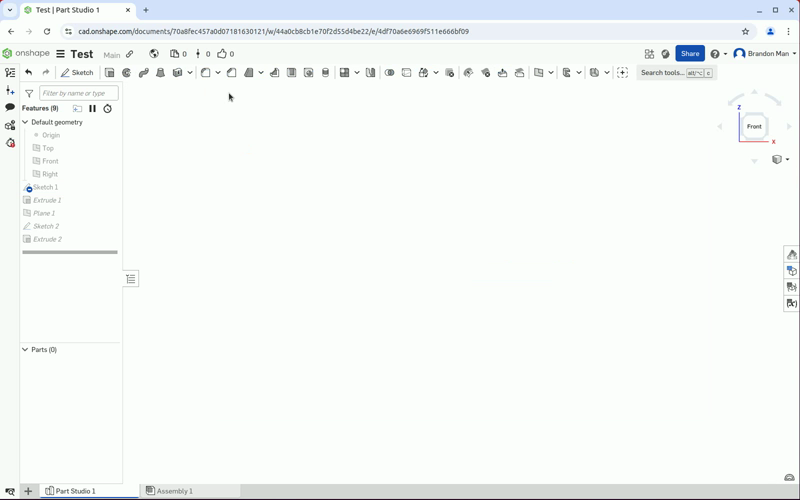
key(shift+s)
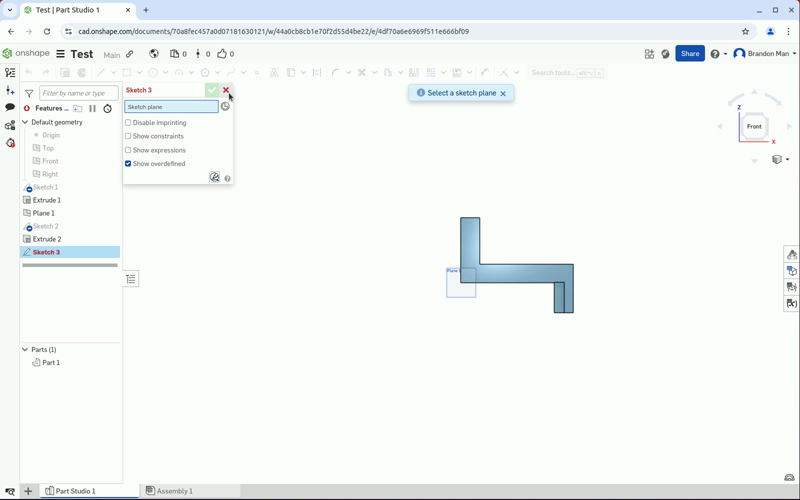
mouse_move(73, 215)
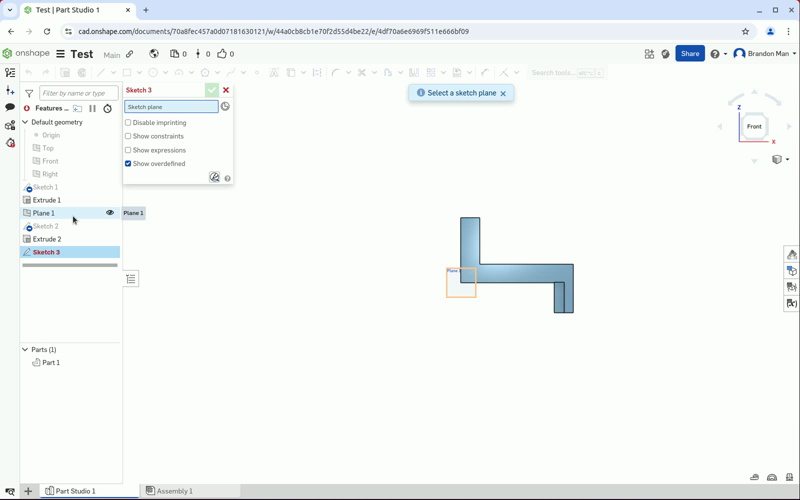
click(73, 215)
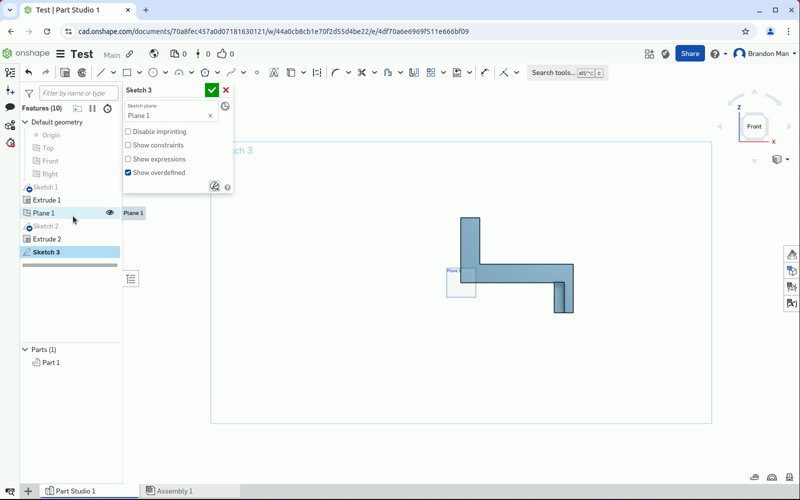
mouse_move(73, 352)
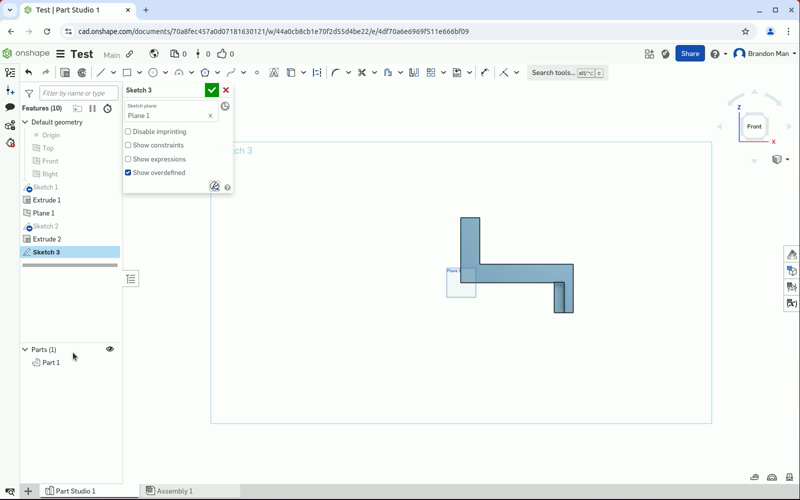
key(y)
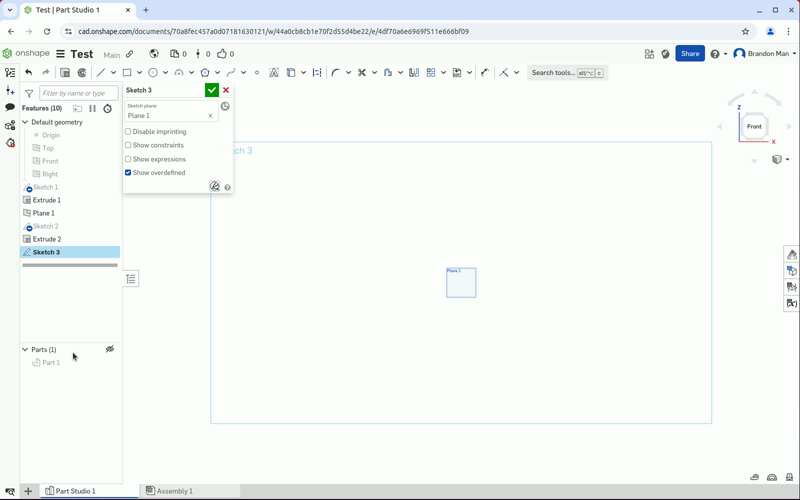
key(l)
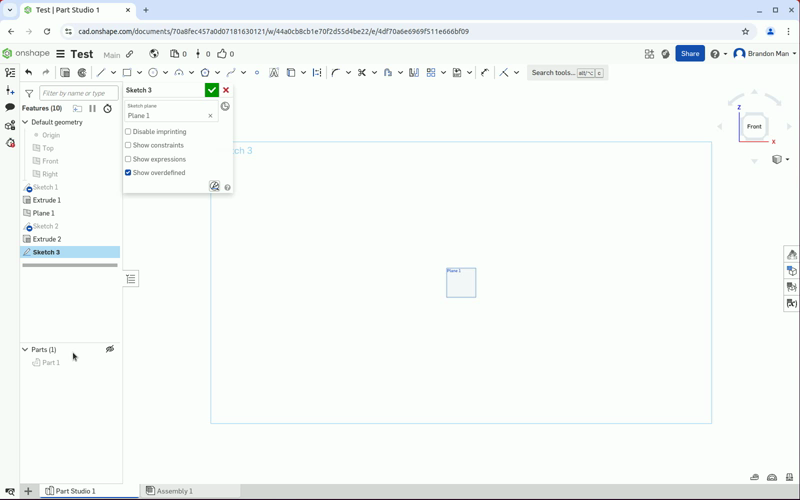
key_down(shift)
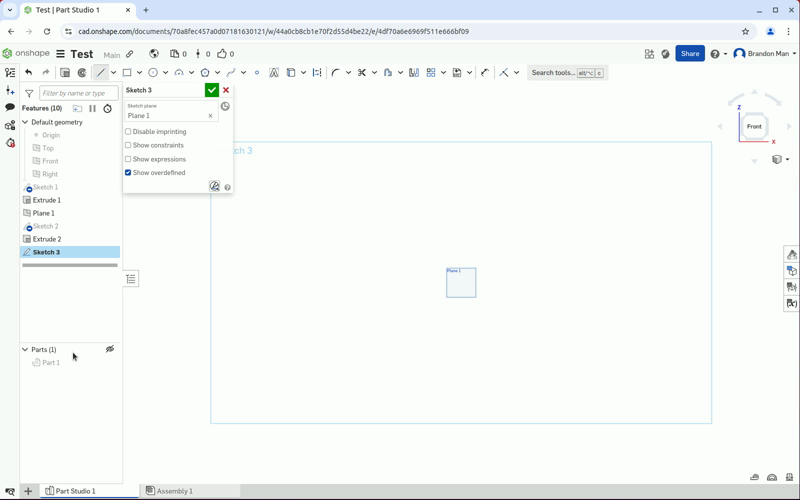
mouse_move(501, 282)
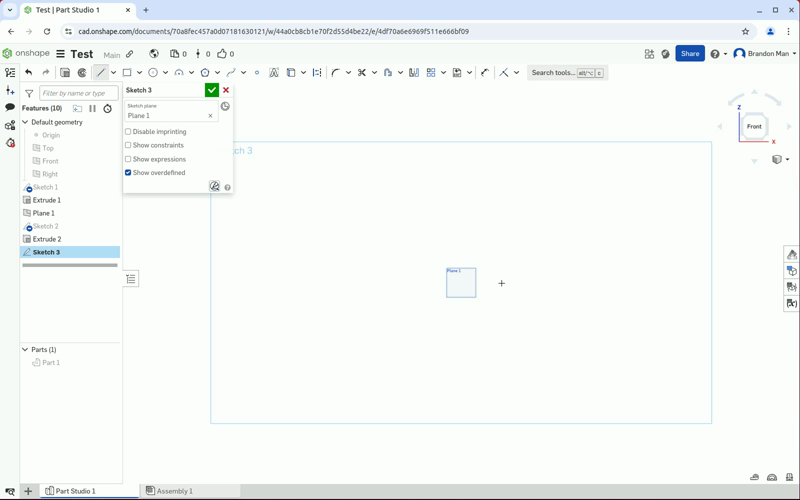
click(501, 282)
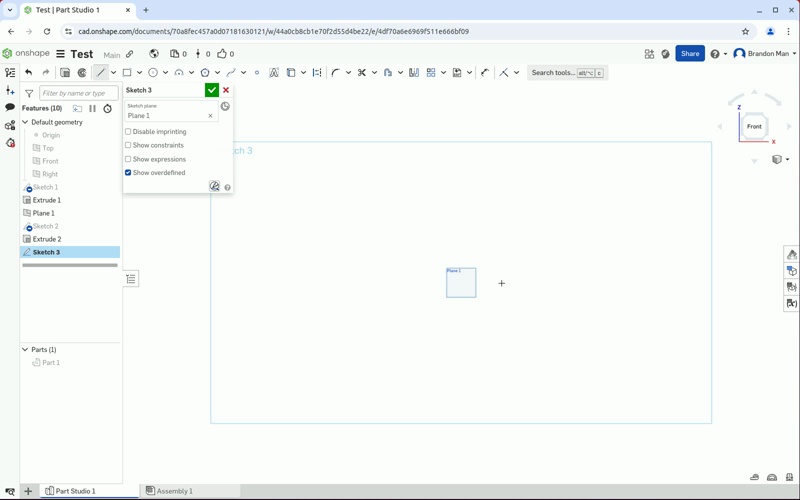
key_up(shift)
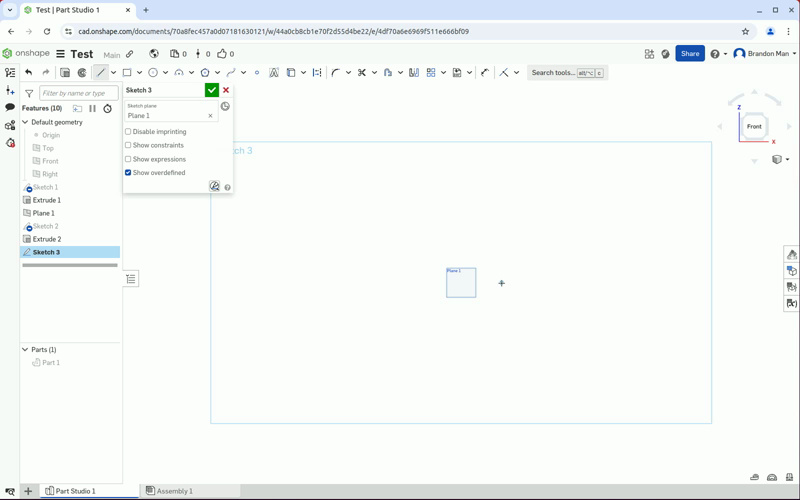
key_down(shift)
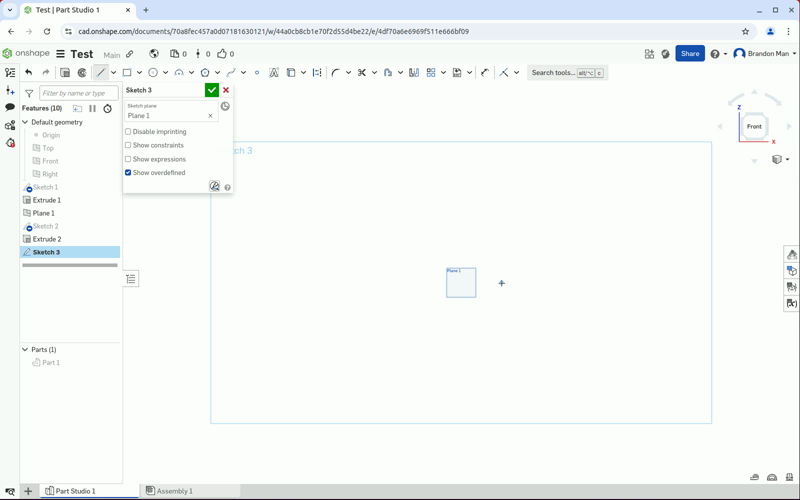
mouse_move(531, 282)
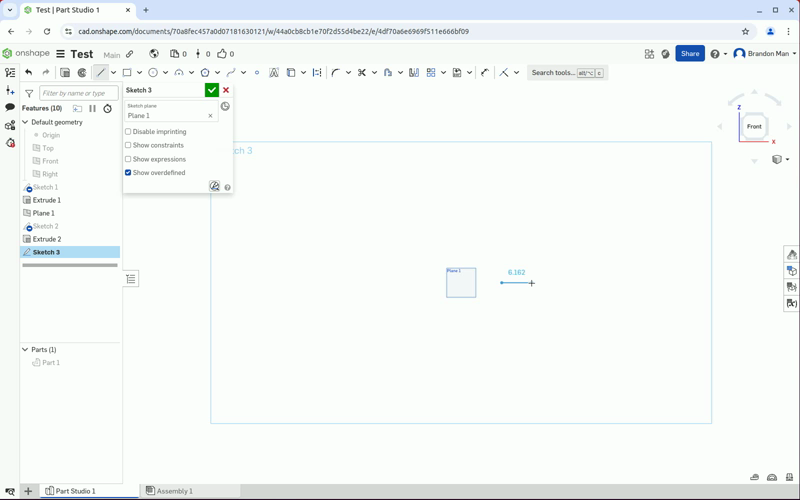
mouse_move(550, 282)
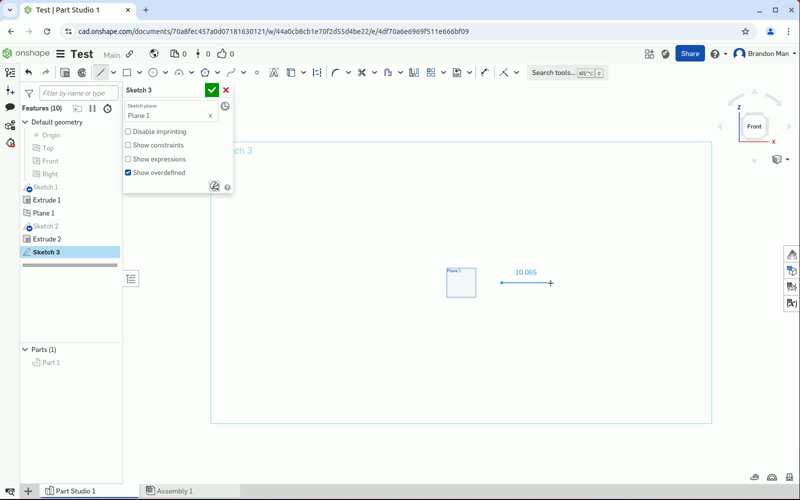
click(550, 282)
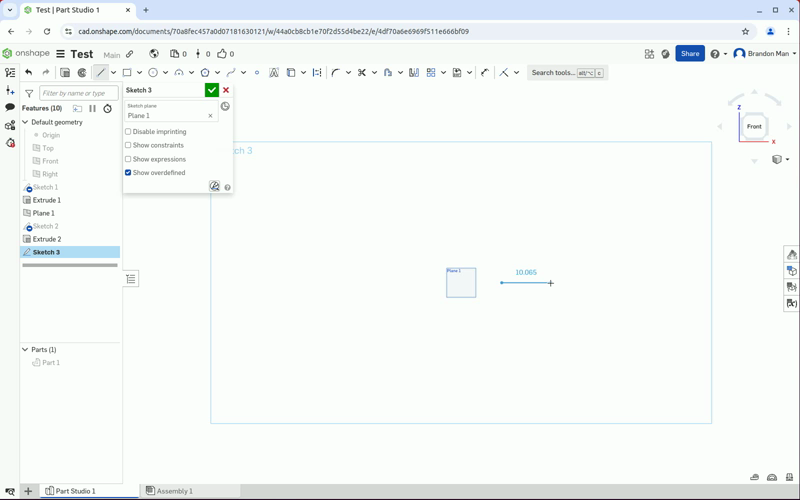
key_up(shift)
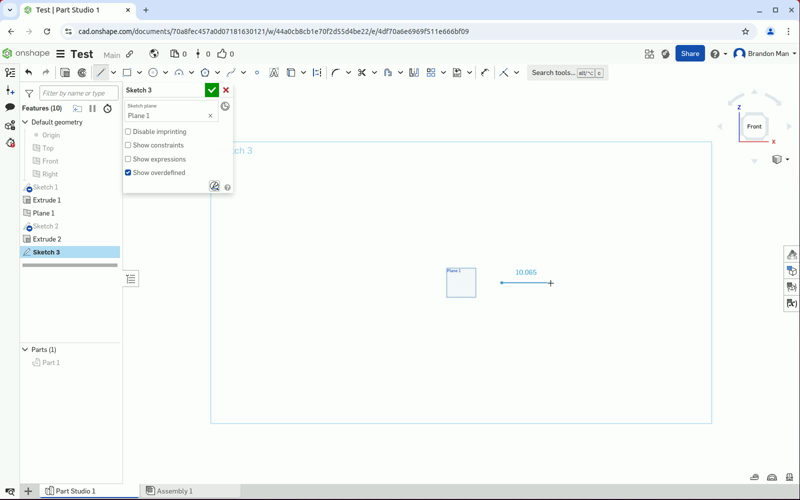
key_down(shift)
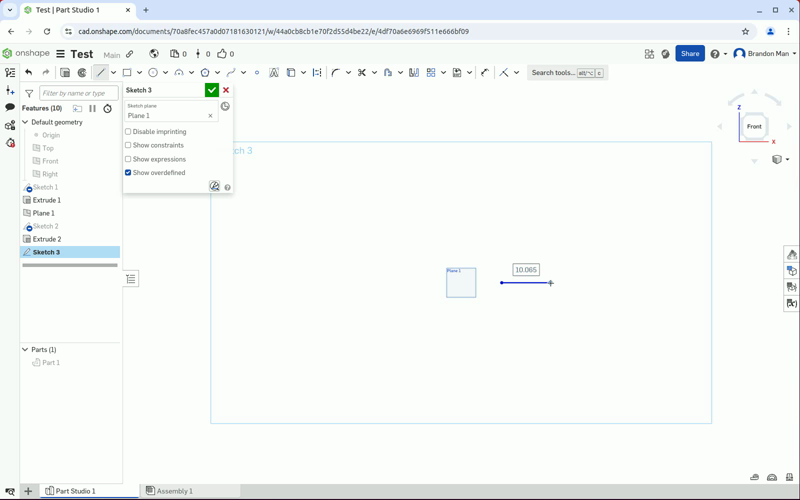
mouse_move(580, 282)
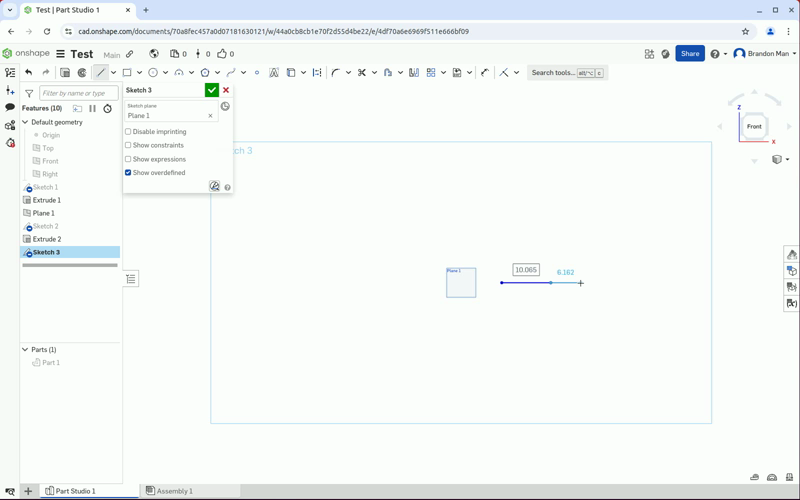
mouse_move(550, 263)
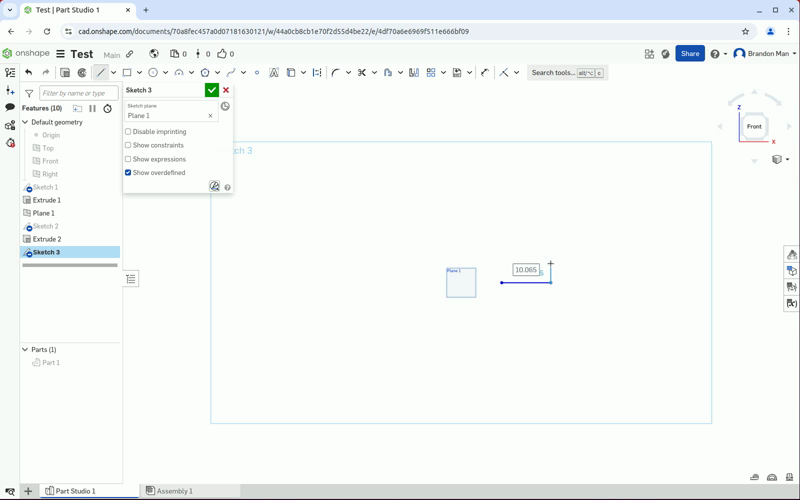
click(550, 263)
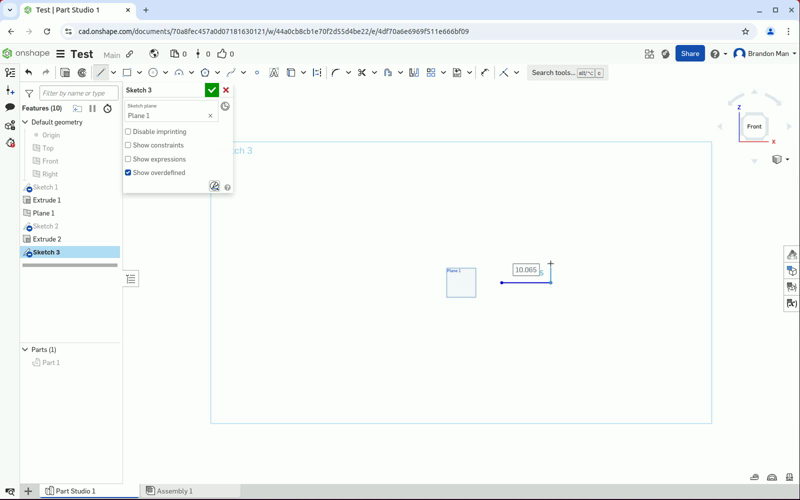
key_up(shift)
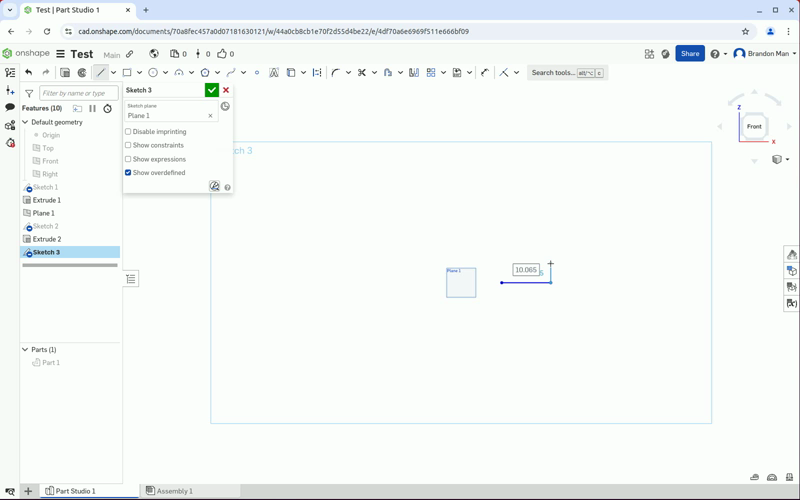
key_down(shift)
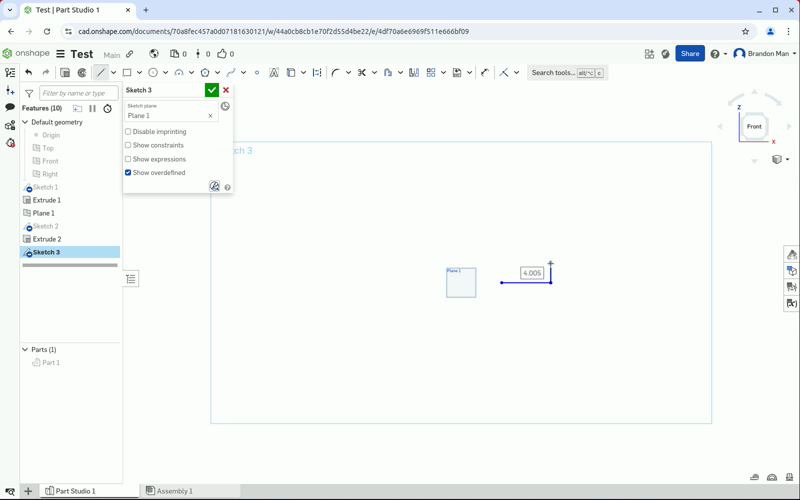
mouse_move(580, 263)
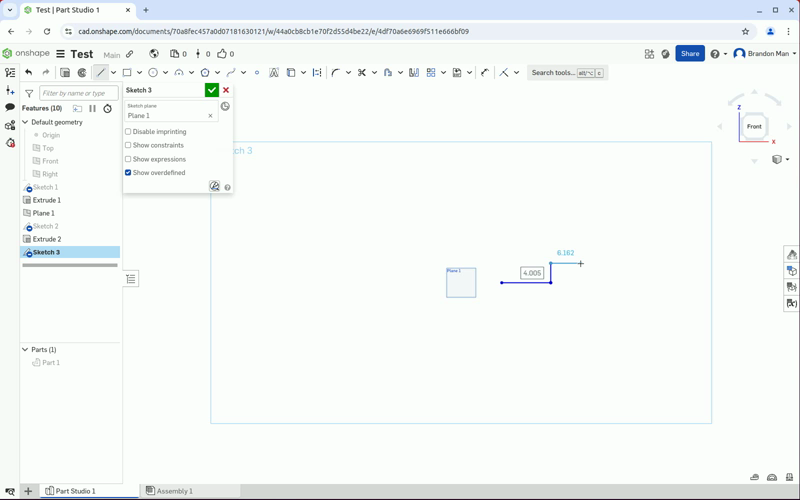
mouse_move(501, 263)
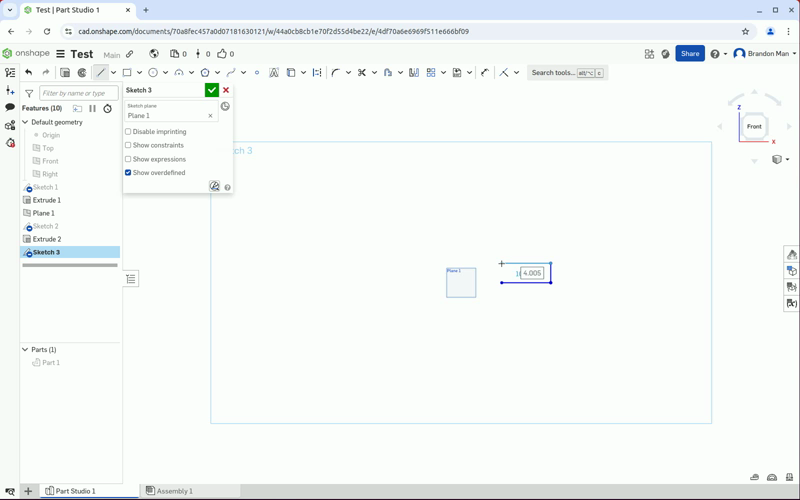
click(501, 263)
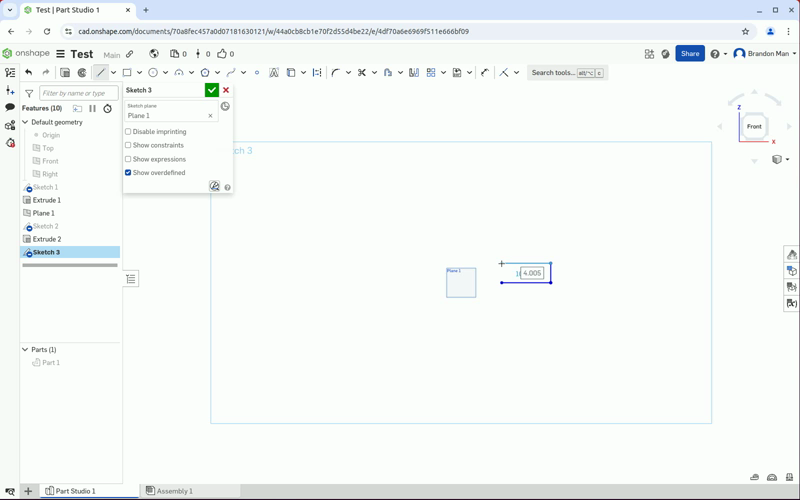
key_up(shift)
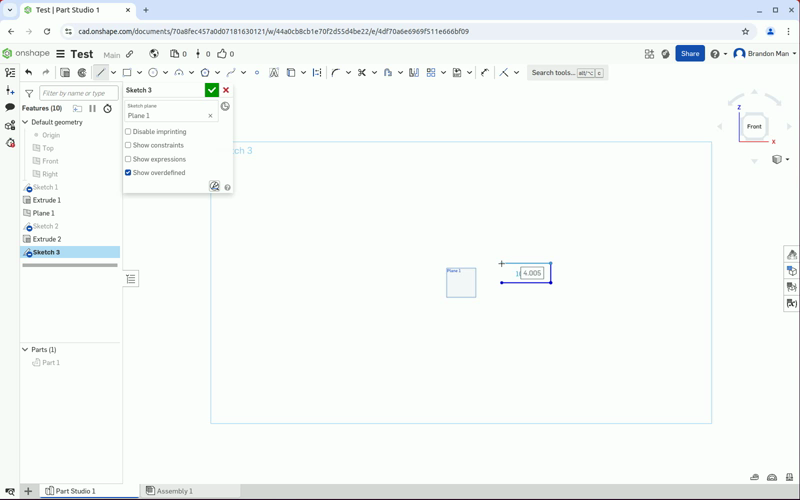
mouse_move(531, 263)
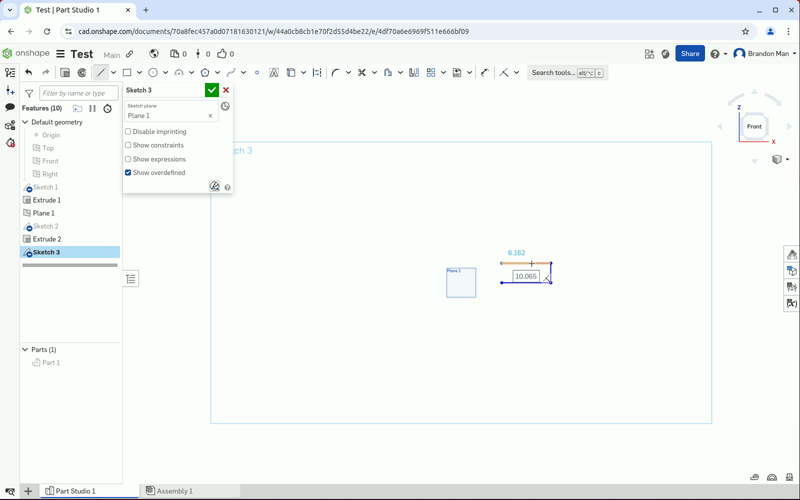
key_down(shift)
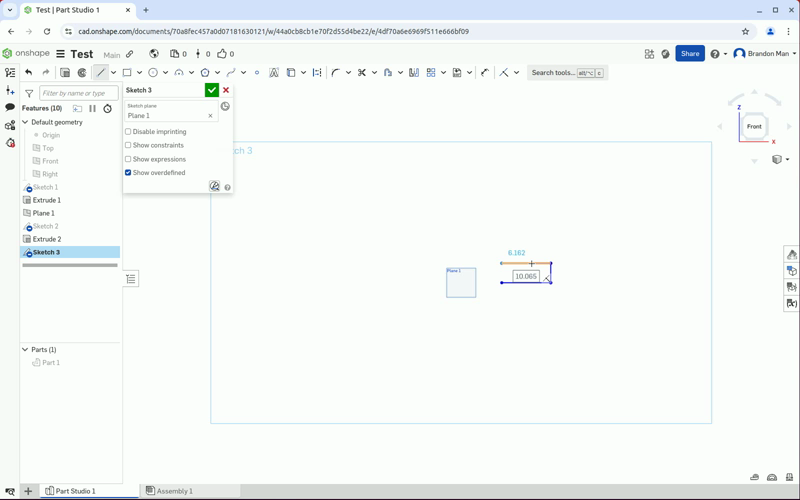
mouse_move(501, 282)
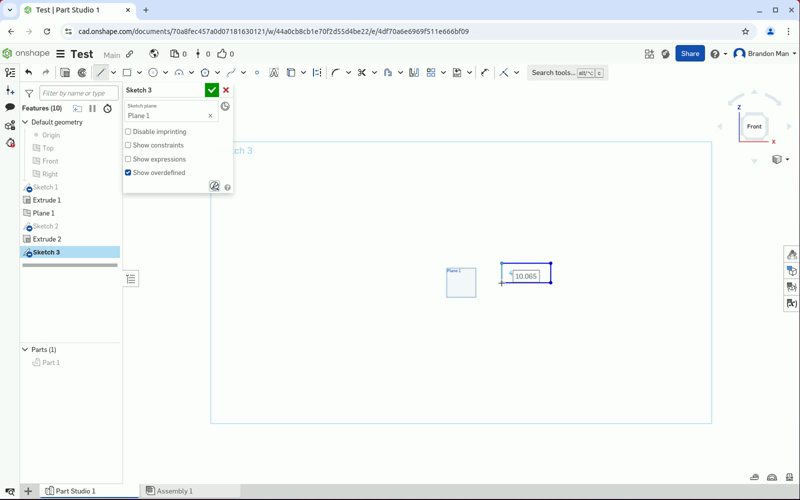
key_up(shift)
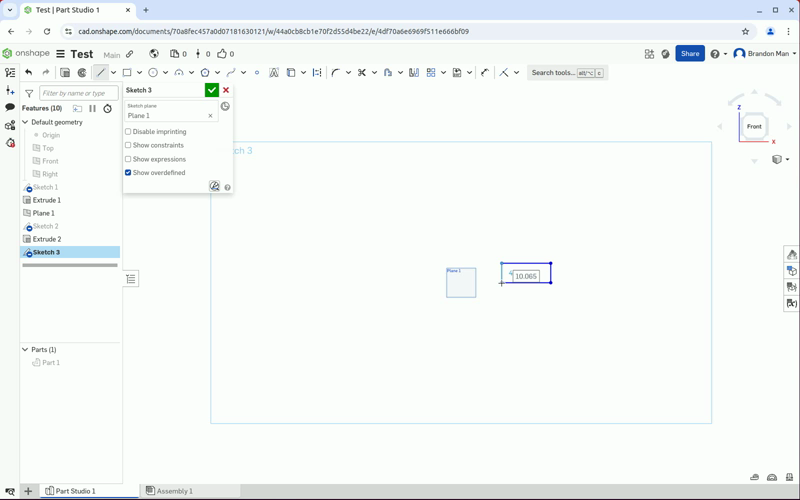
click(501, 282)
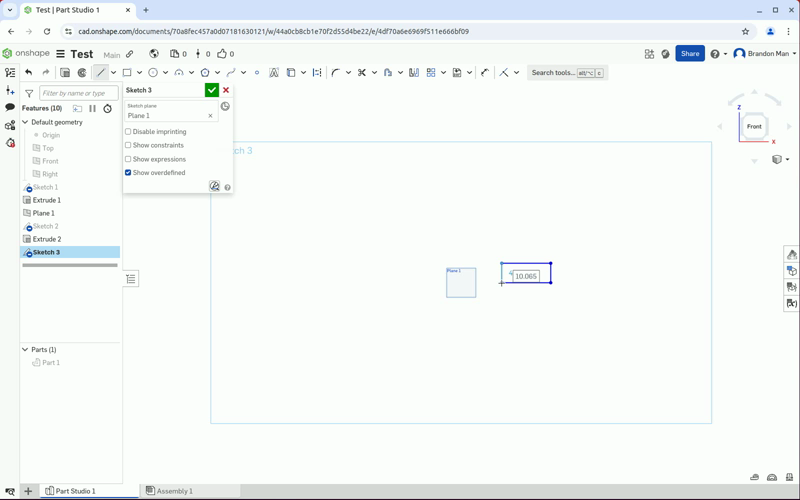
key(esc)
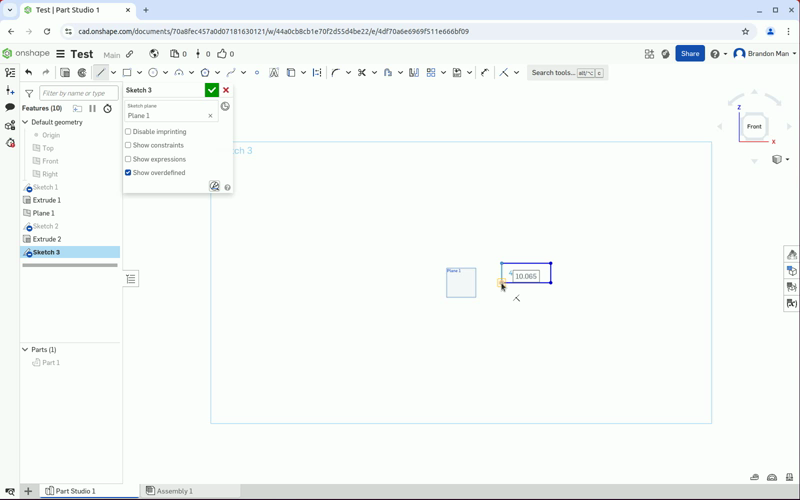
mouse_move(536, 270)
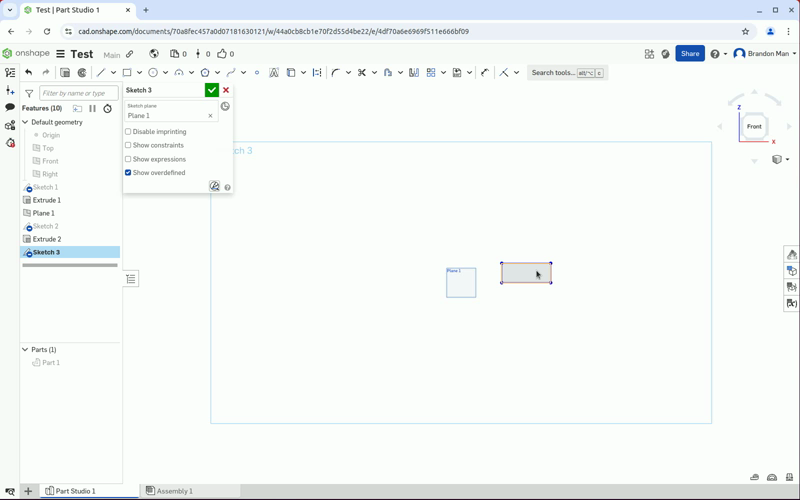
scroll(6)
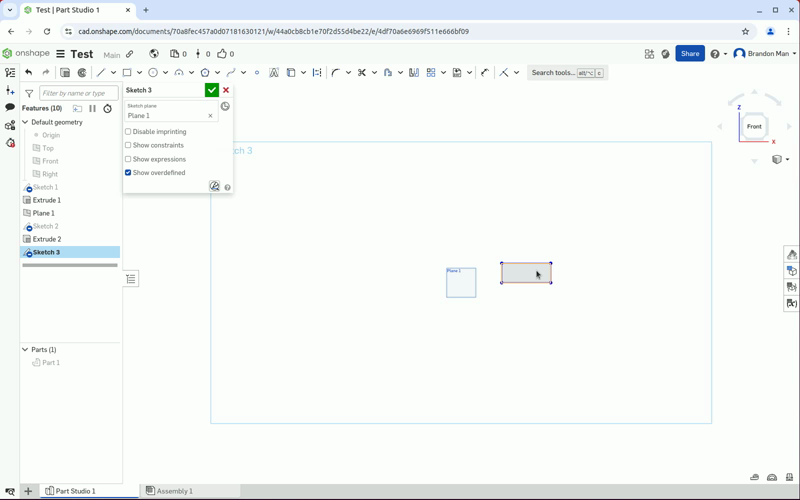
scroll(6)
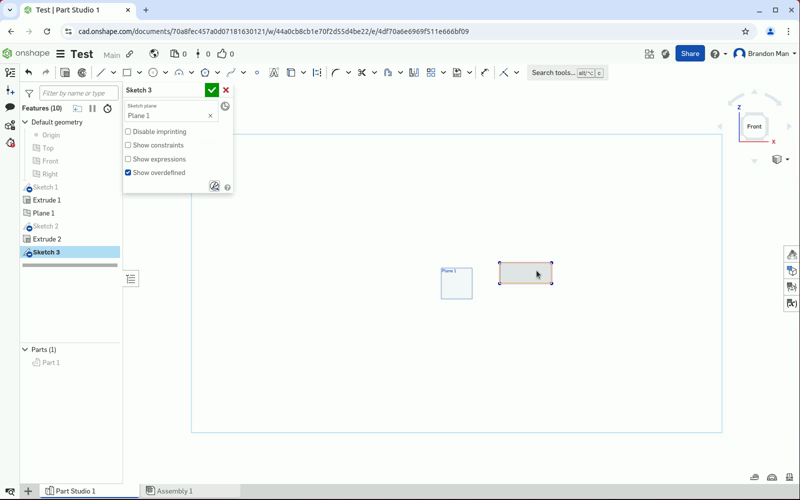
scroll(6)
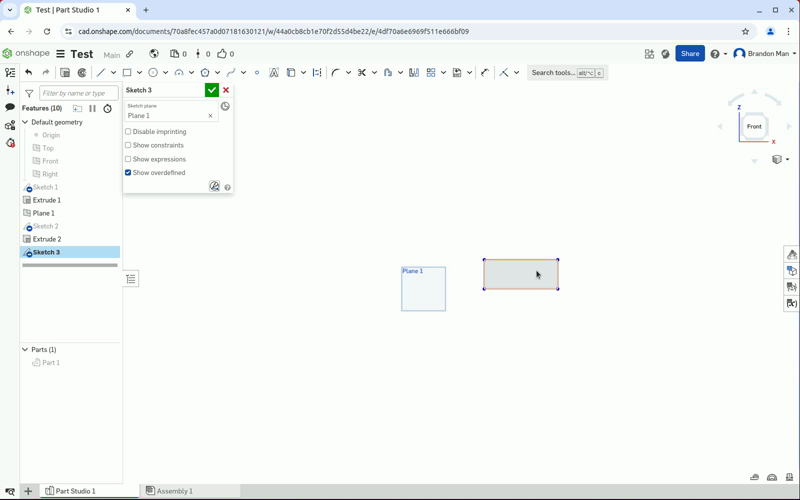
scroll(6)
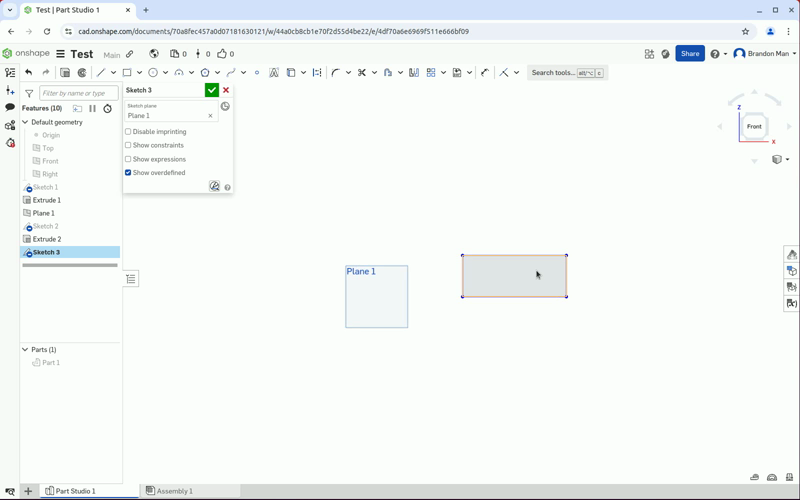
scroll(6)
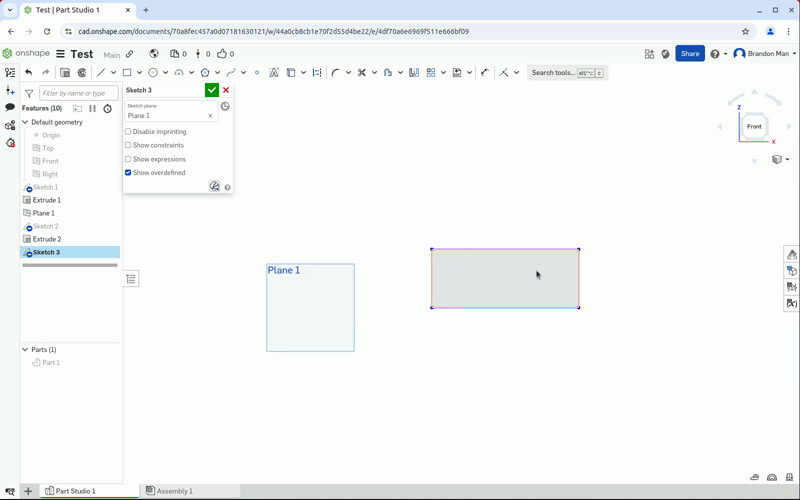
scroll(6)
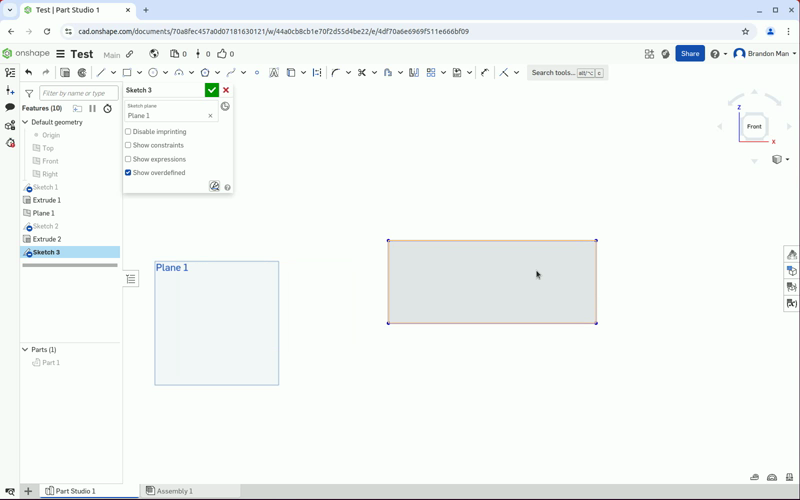
scroll(6)
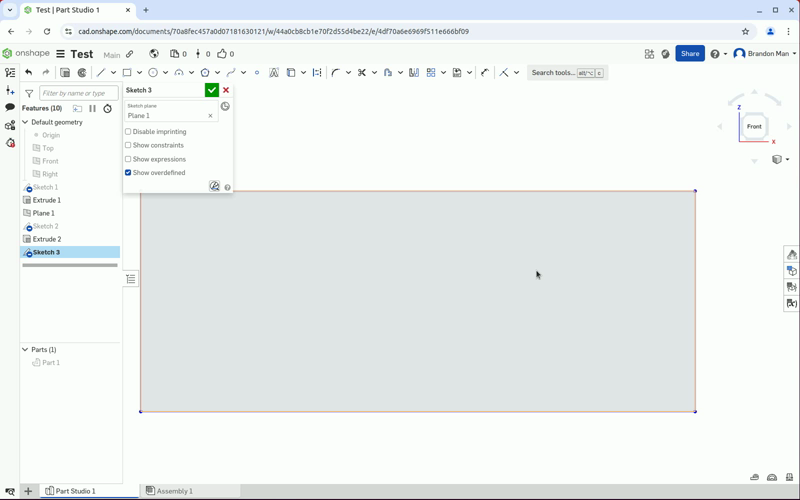
click(536, 270)
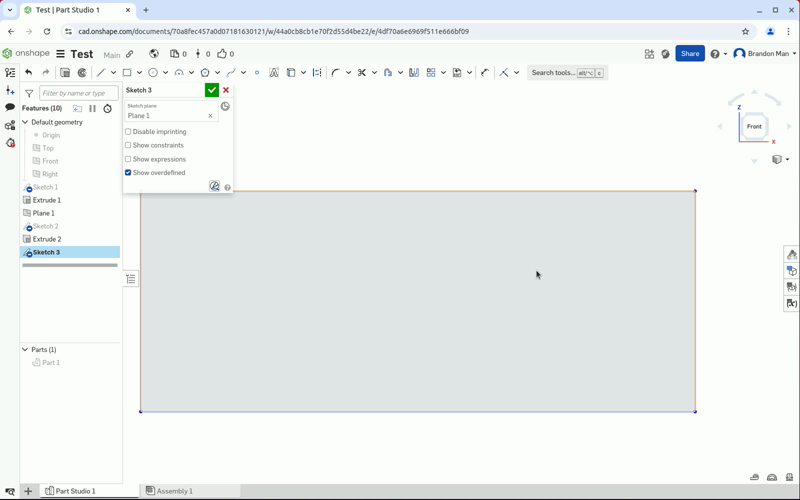
scroll(-6)
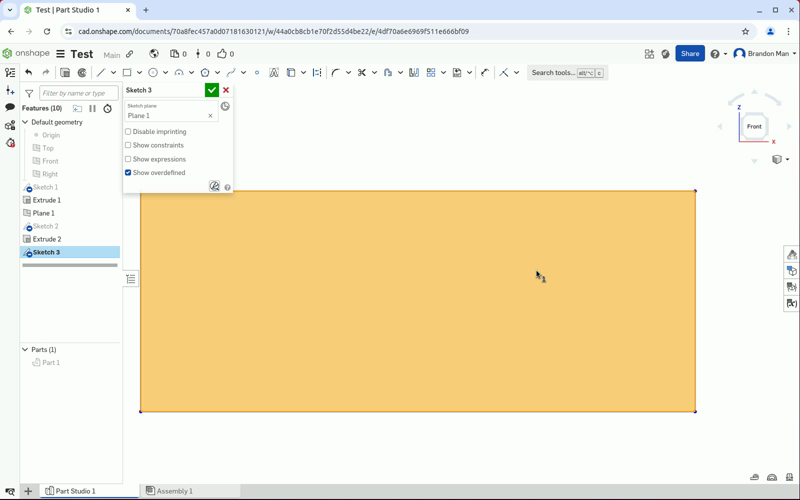
scroll(-6)
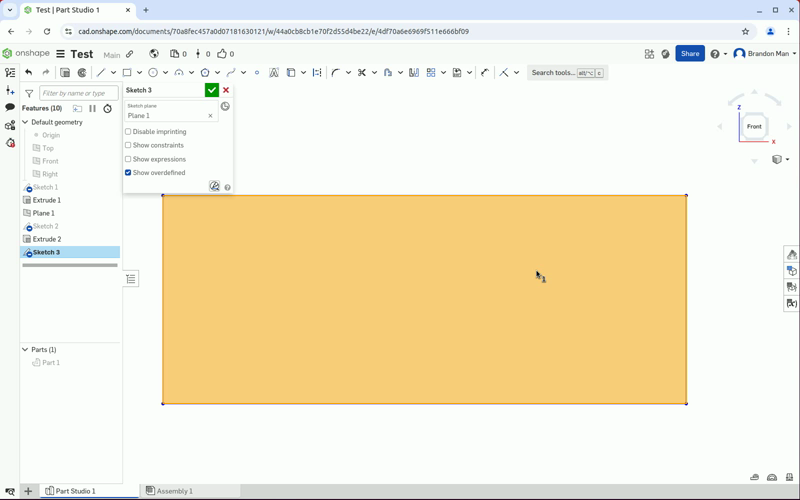
scroll(-6)
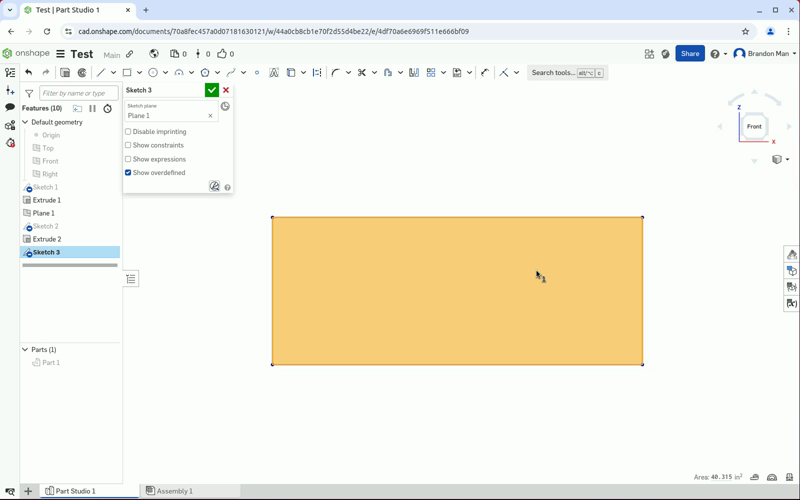
scroll(-6)
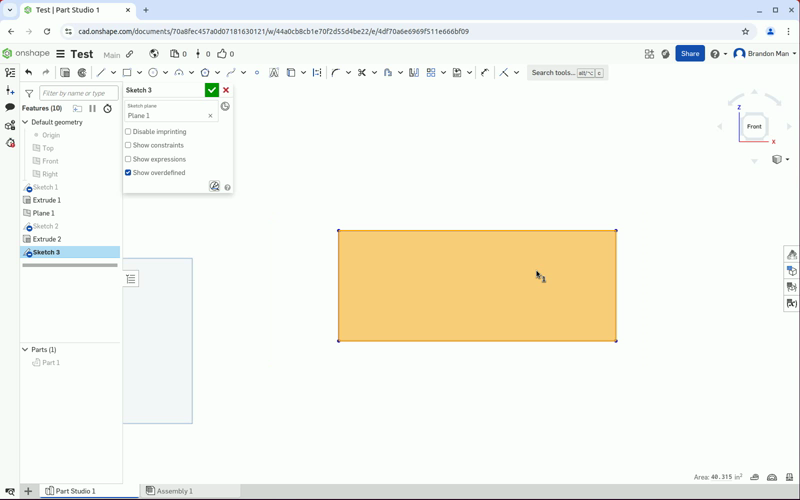
scroll(-6)
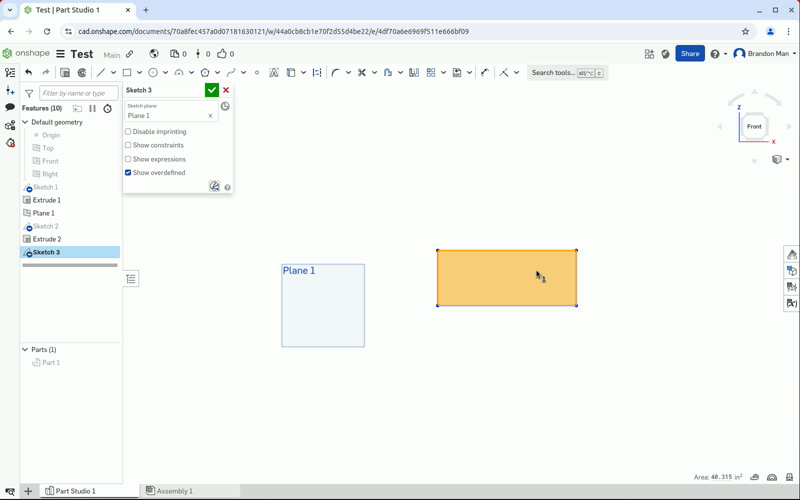
scroll(-6)
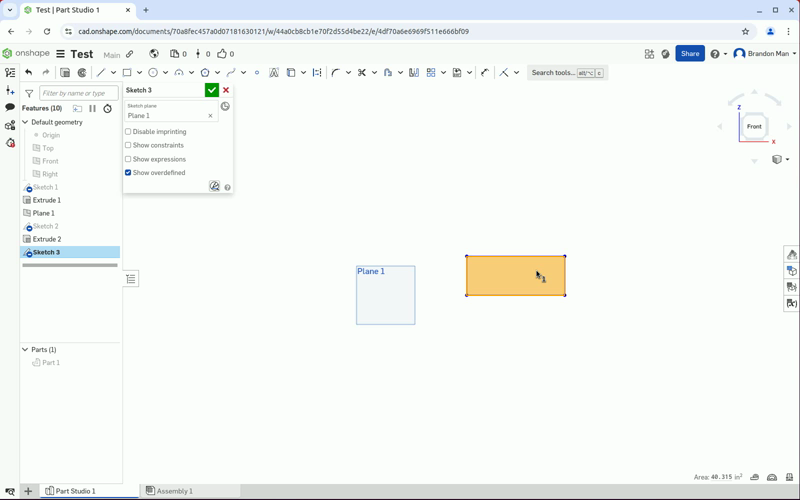
scroll(-6)
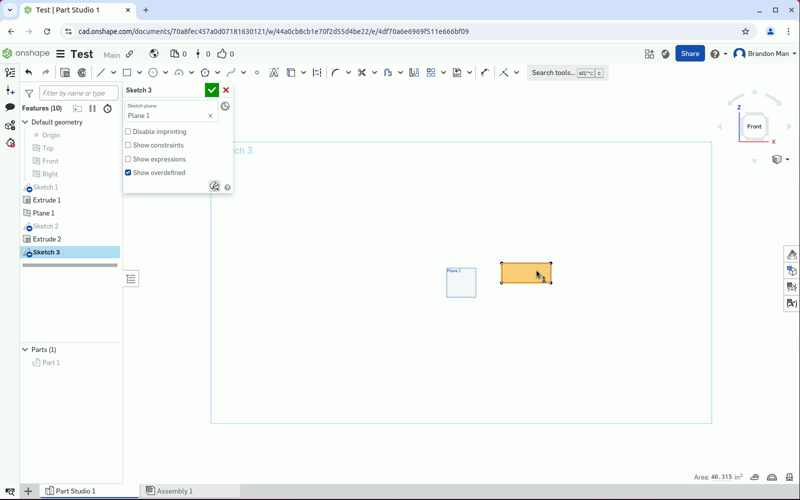
mouse_move(73, 352)
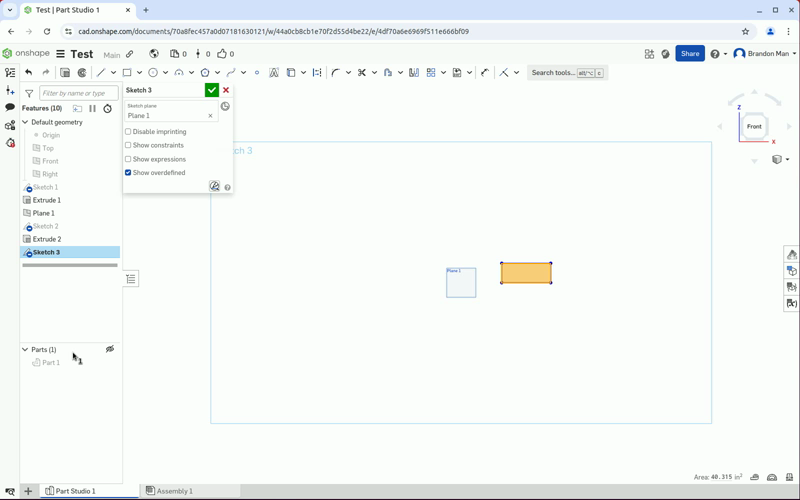
key(shift+y)
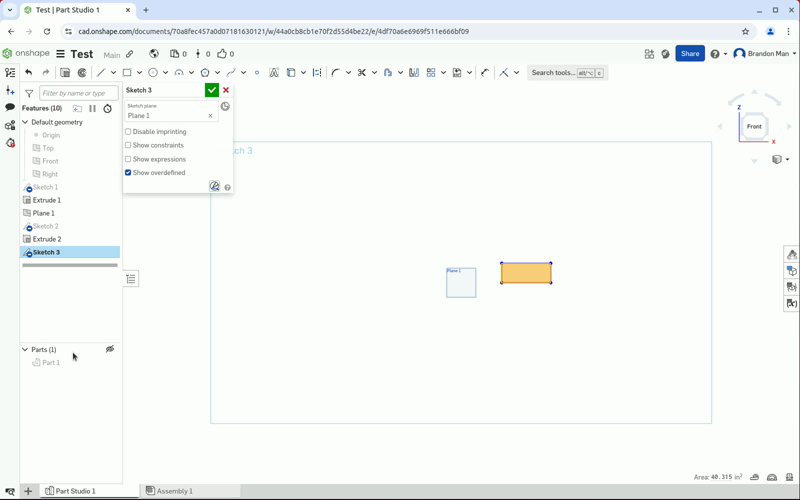
key(shift+e)
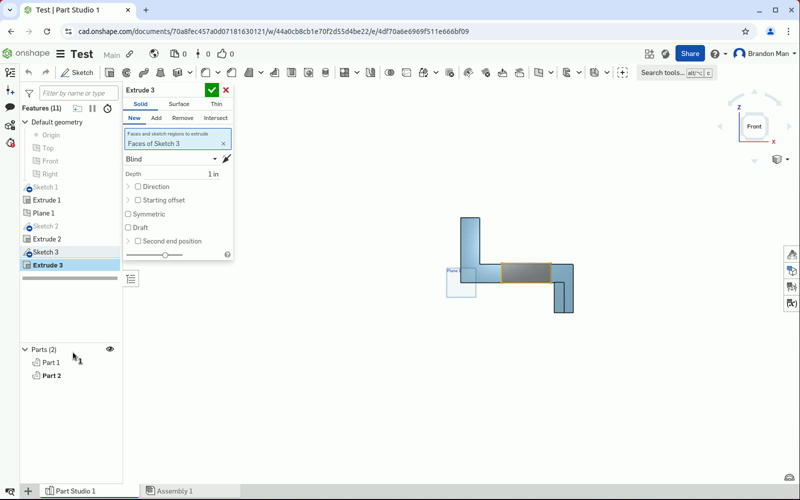
mouse_move(143, 106)
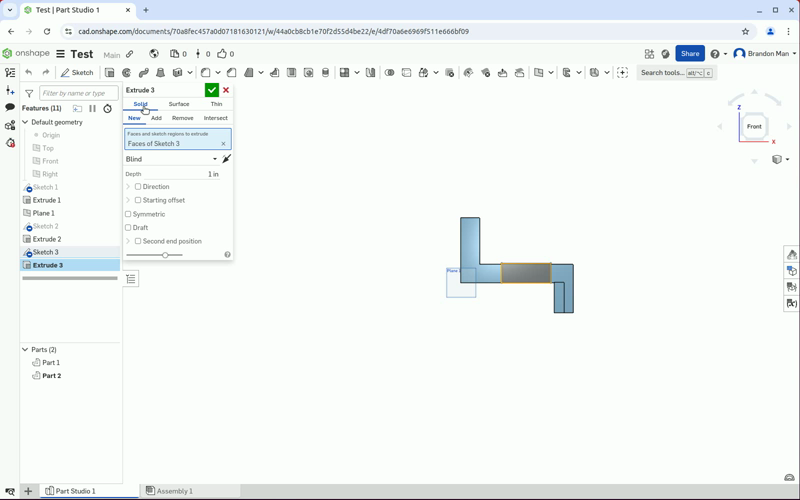
click(143, 106)
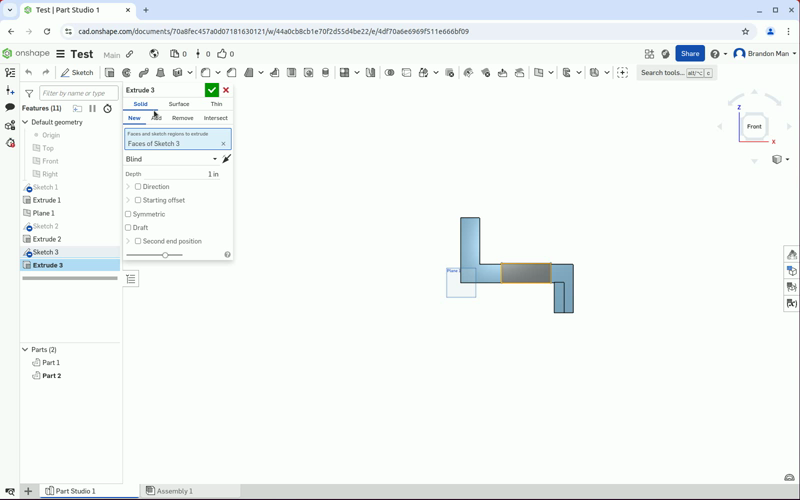
mouse_move(186, 120)
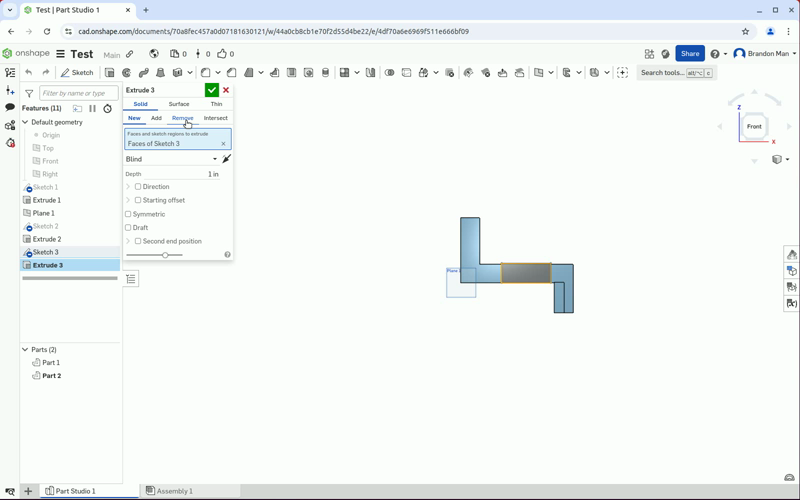
click(186, 120)
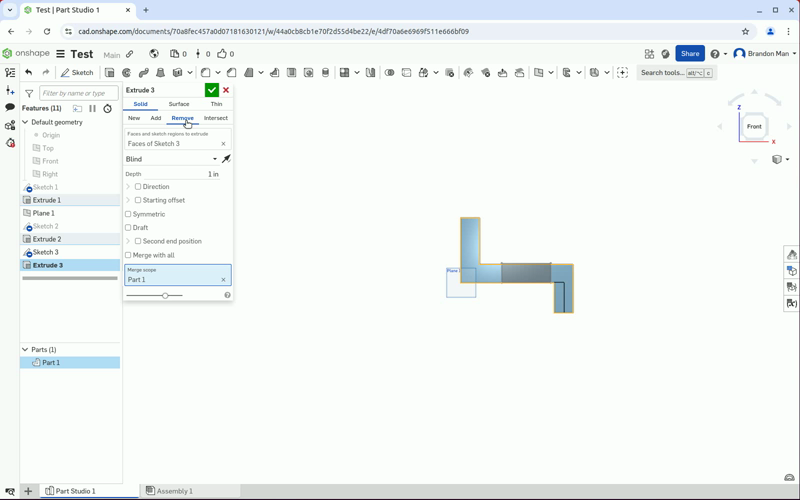
key(tab, 4)
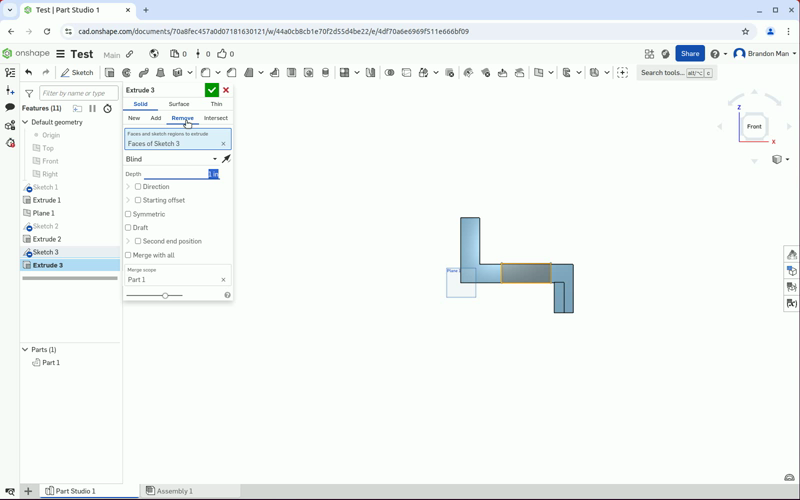
text(3.852)
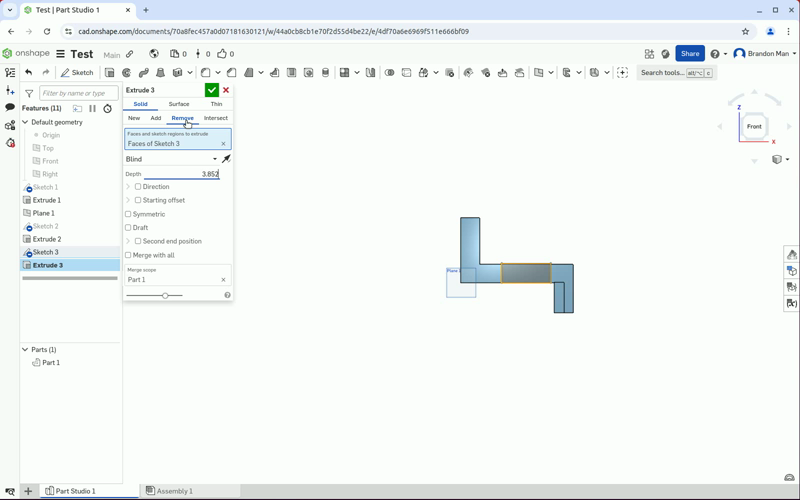
key(tab, 3)
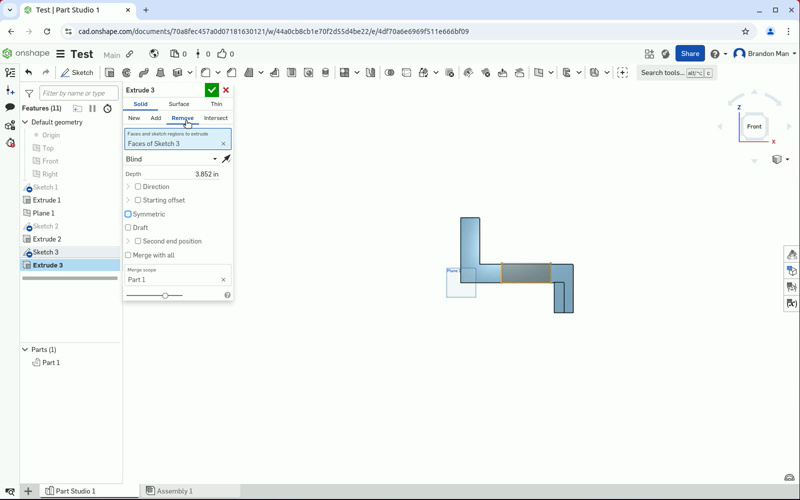
key(space)
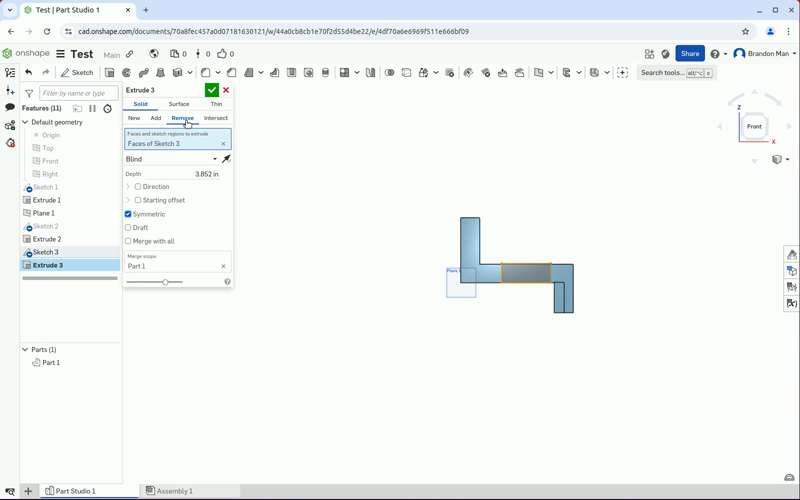
key(tab, 2)
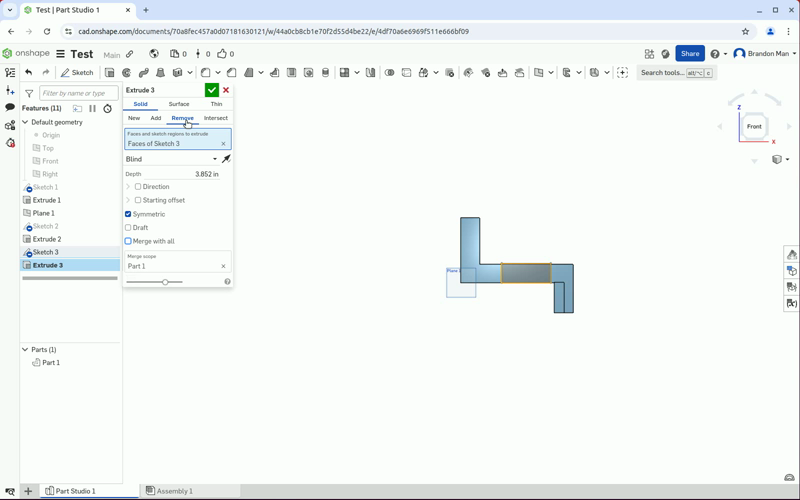
key(space)
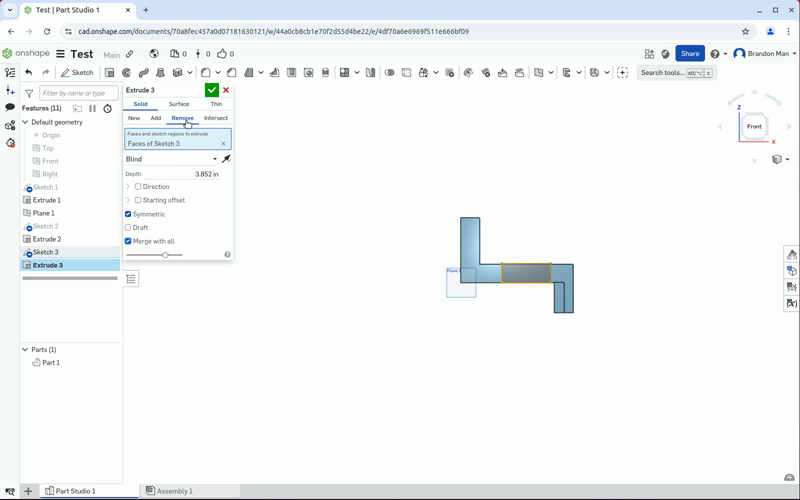
key(enter)
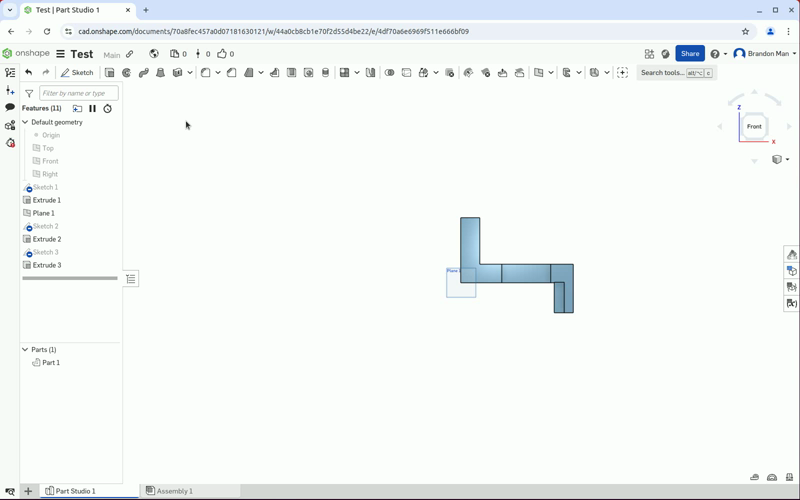
key(shift+h)
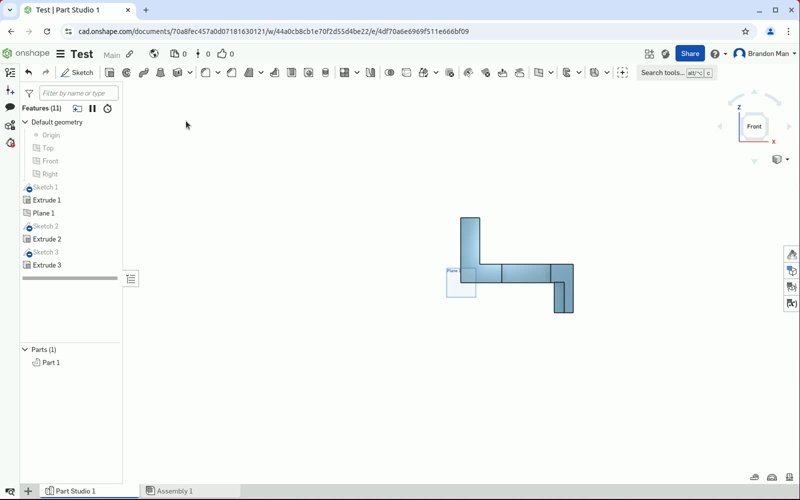
key(shift+h)
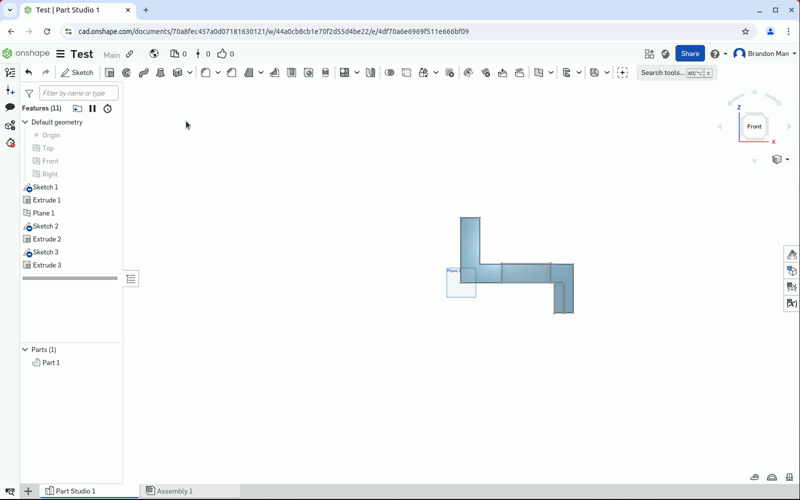
key(shift+7)
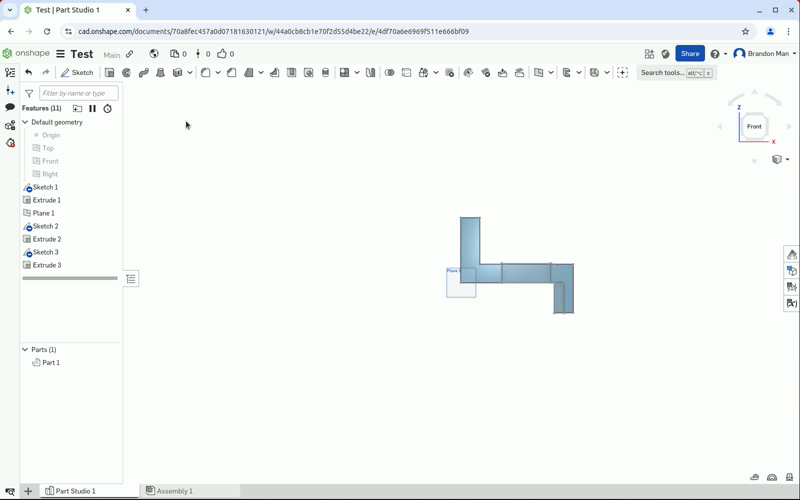
key(left, 2)
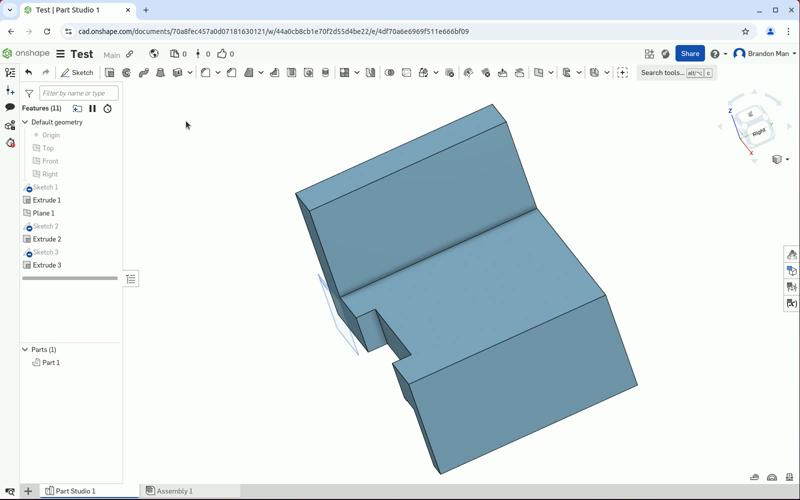
key(down, 2)
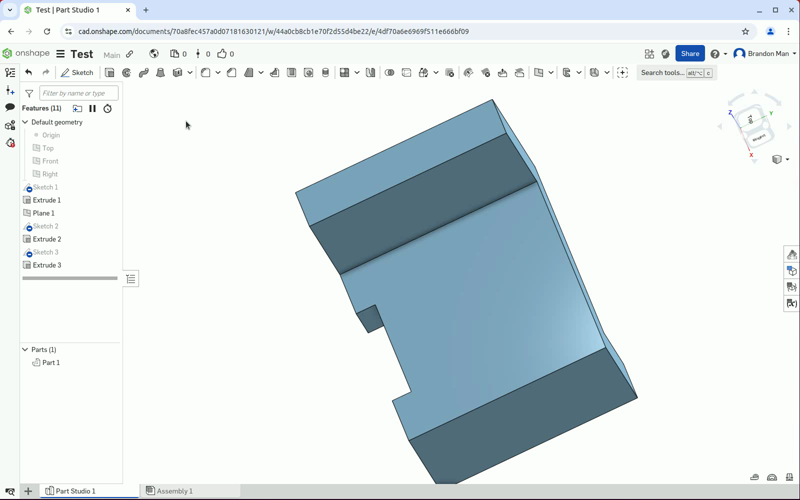
key(up, 2)
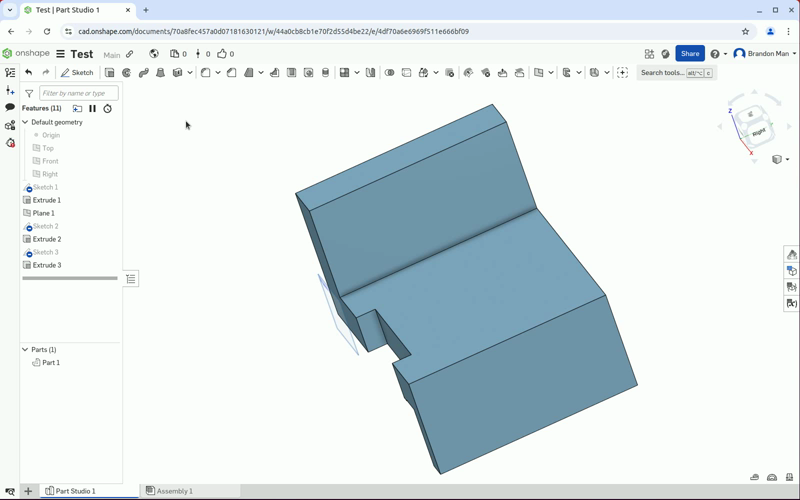
key(right, 2)
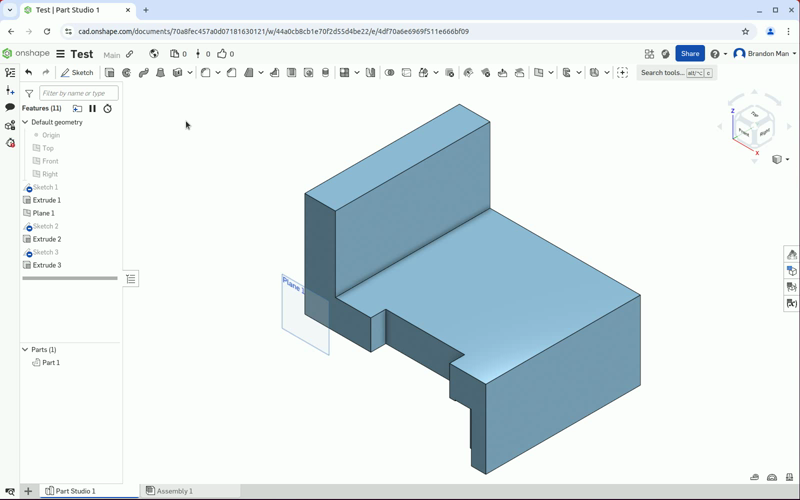
mouse_move(73, 189)
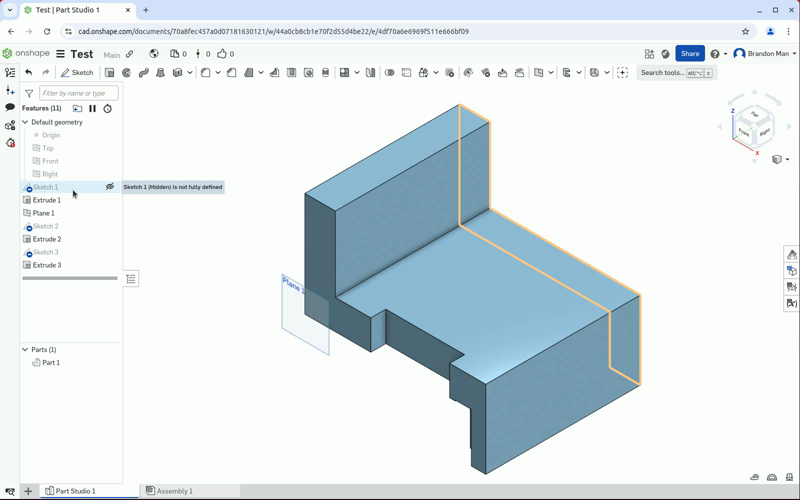
click(73, 189)